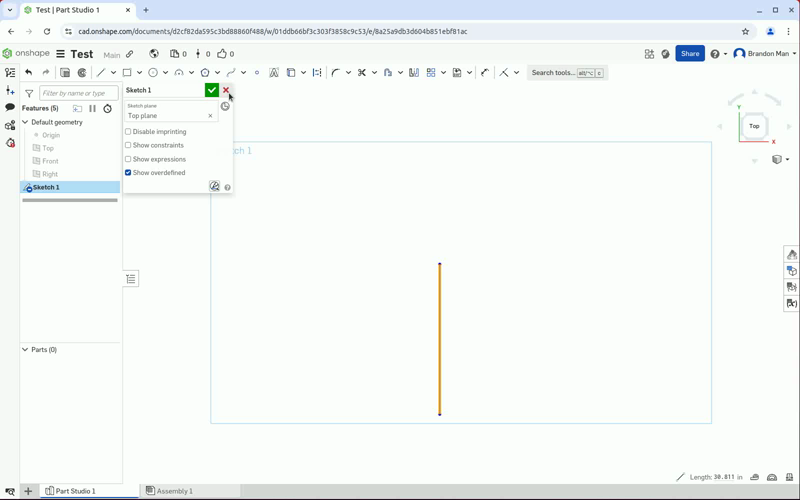
key(shift+h)
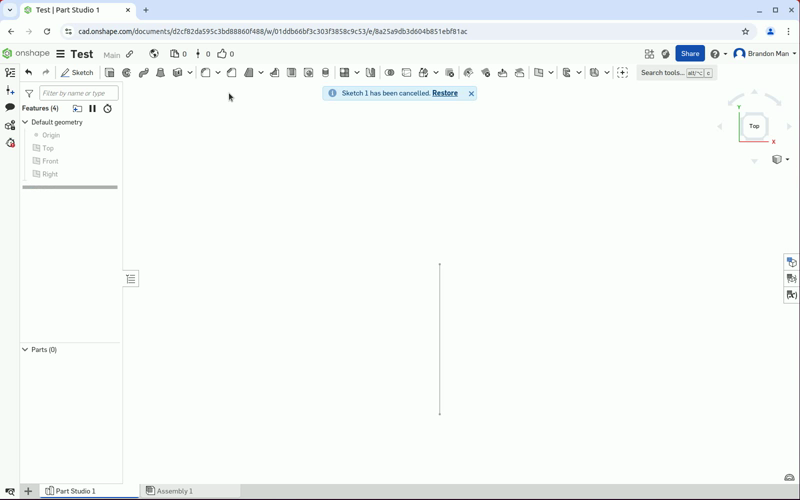
mouse_move(73, 352)
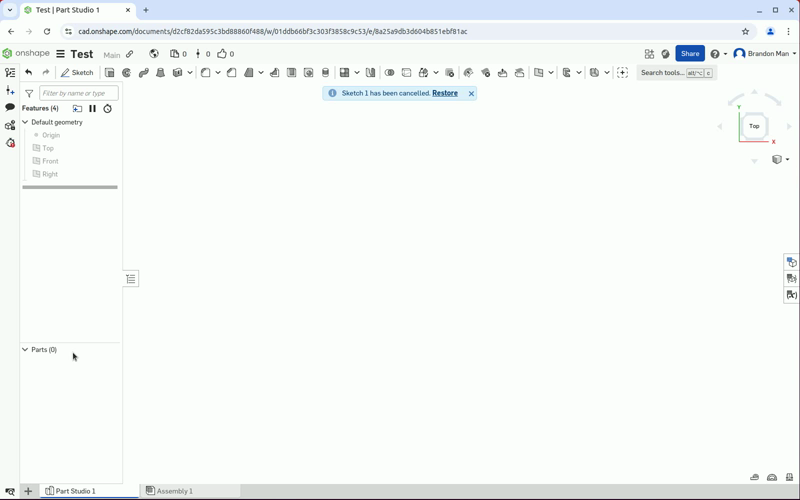
key(y)
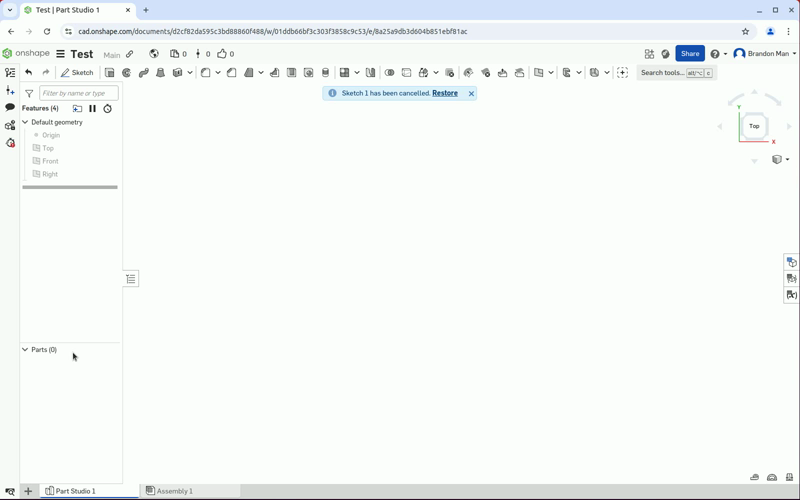
key(shift+p)
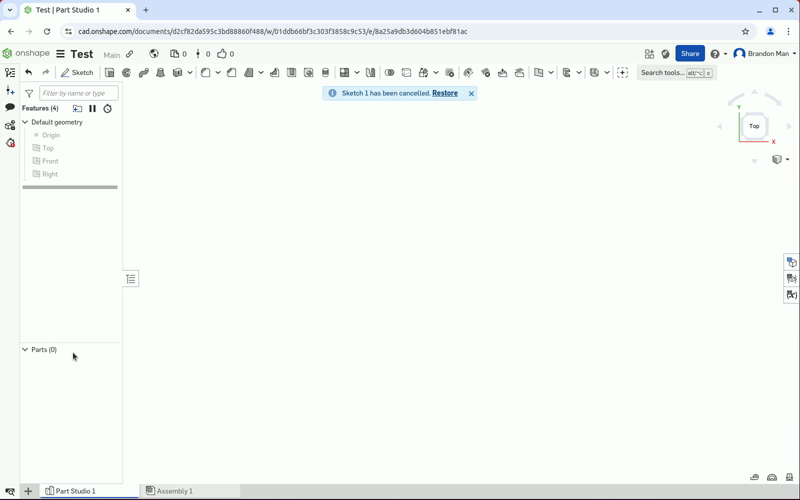
key(space)
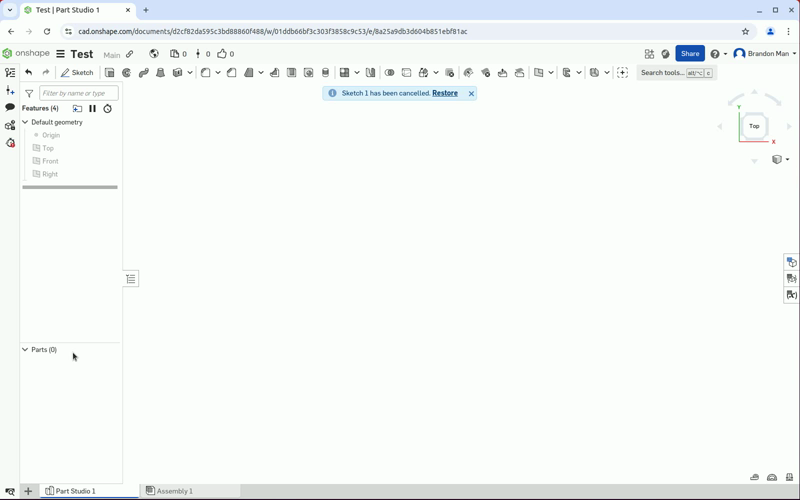
key_down(shift)
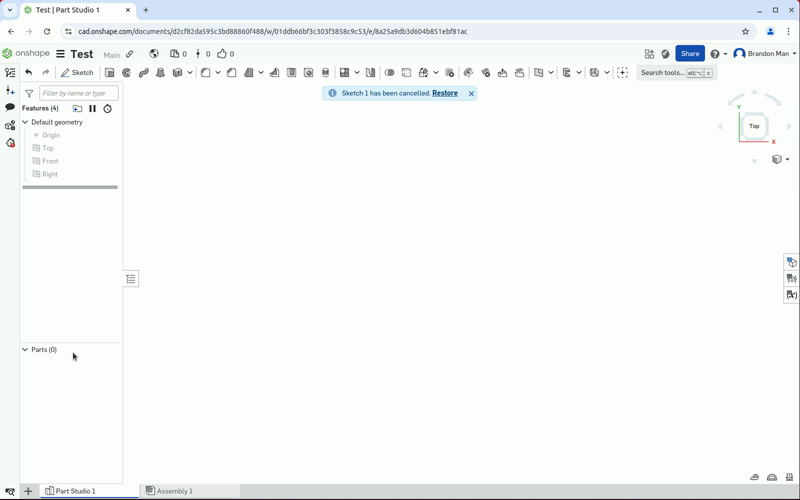
key(up)
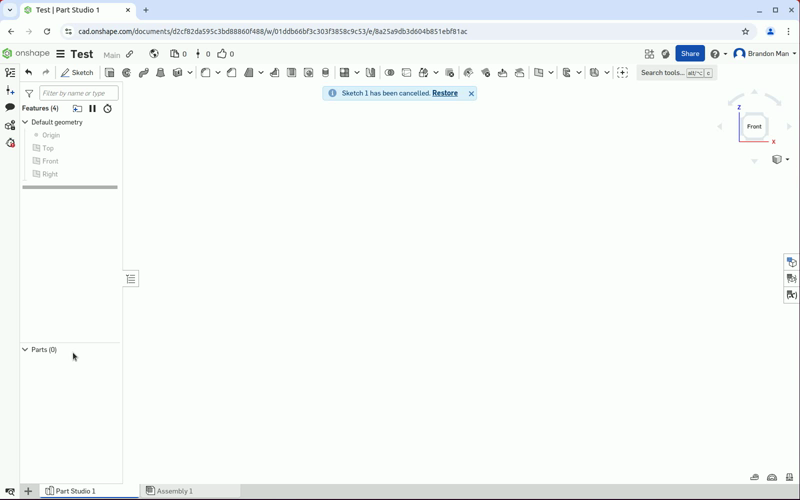
key_up(shift)
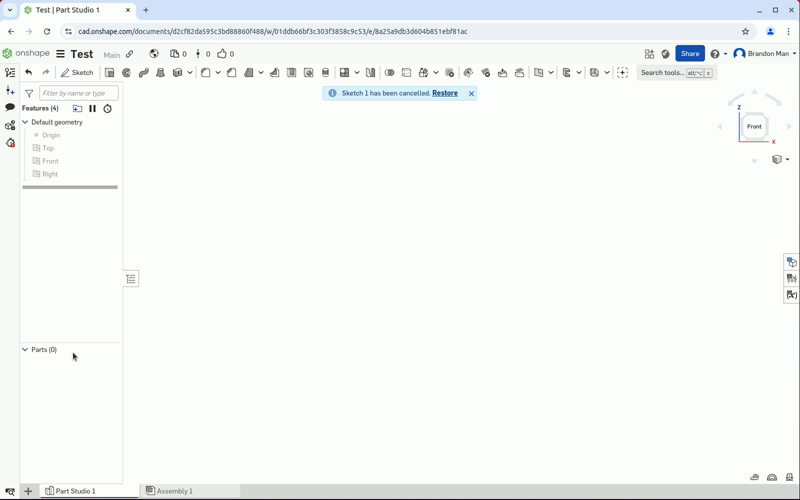
mouse_move(73, 352)
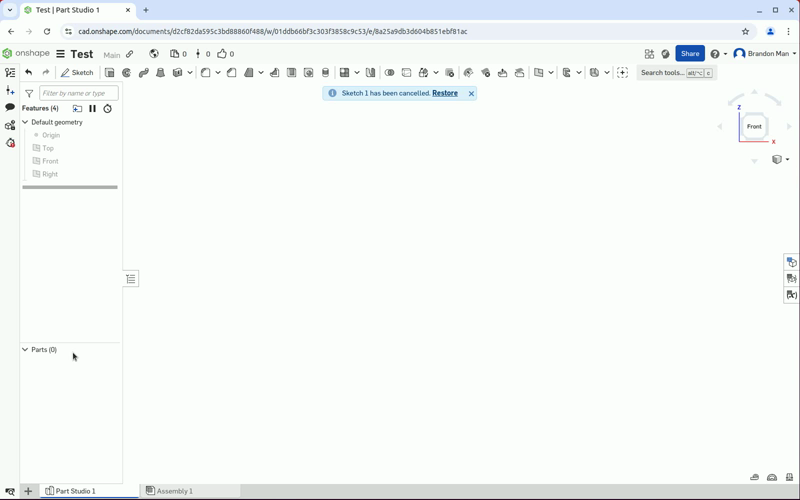
key(shift+y)
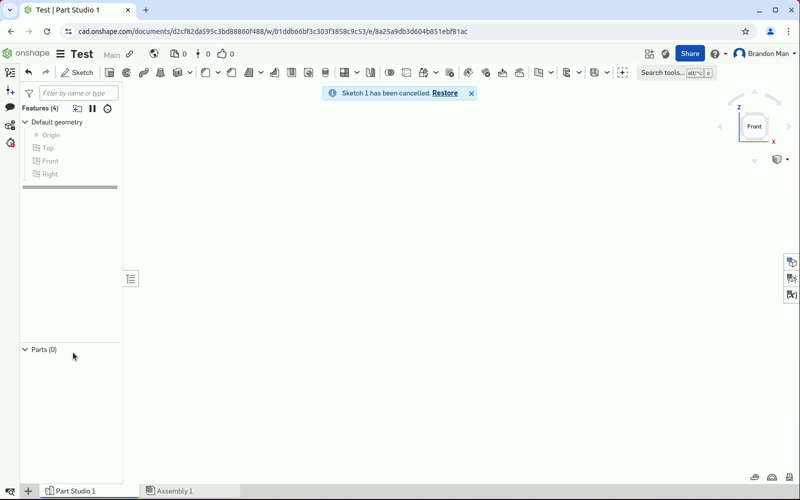
key(shift+s)
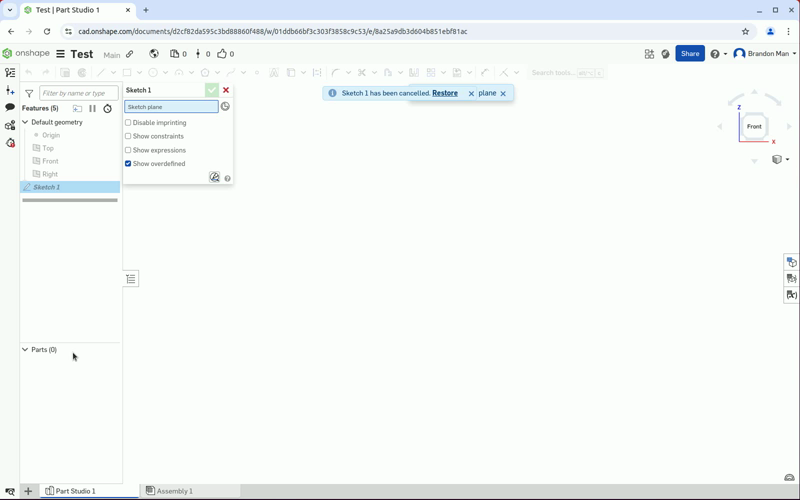
mouse_move(73, 163)
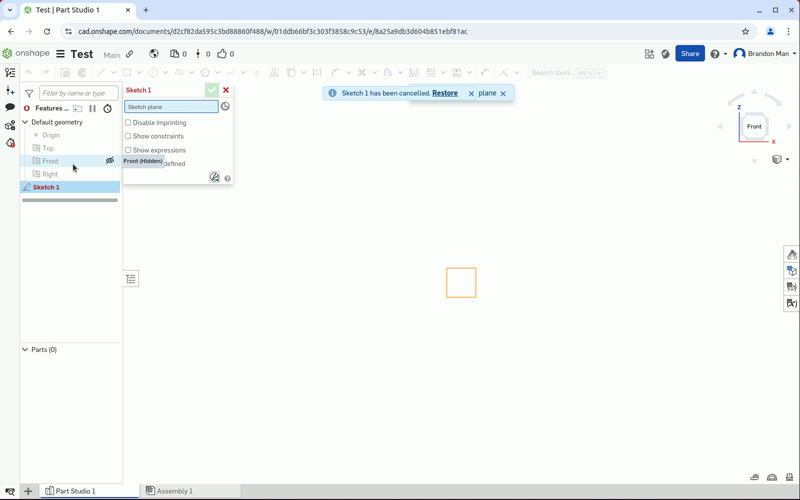
click(73, 163)
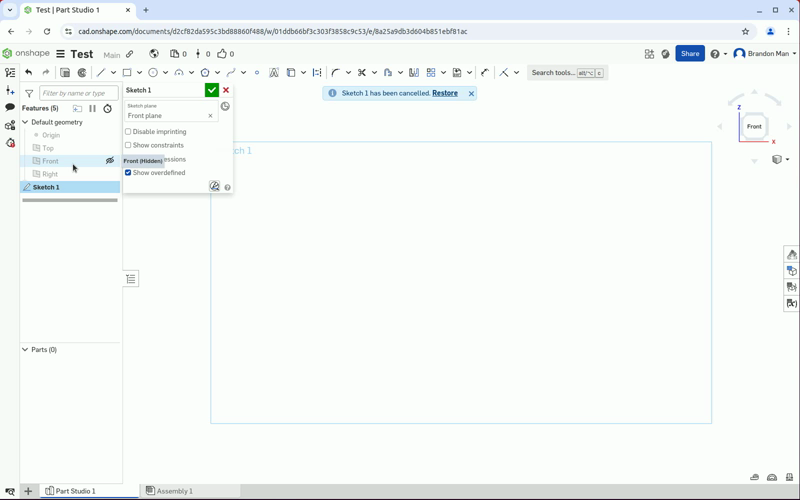
mouse_move(73, 352)
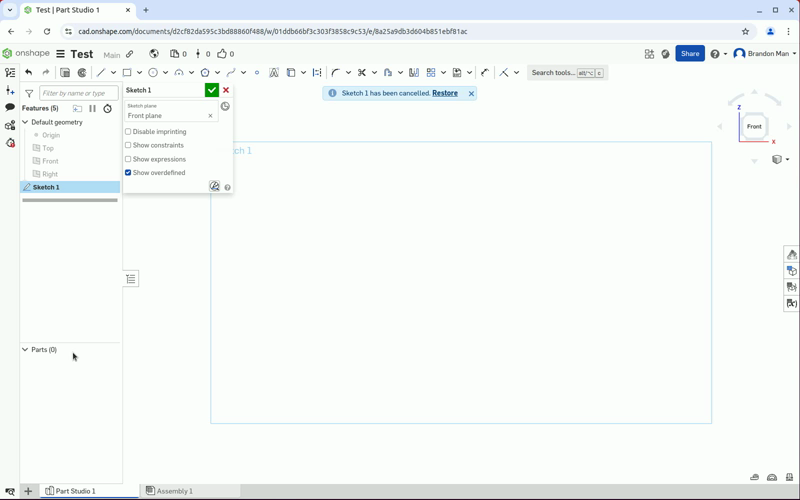
key(y)
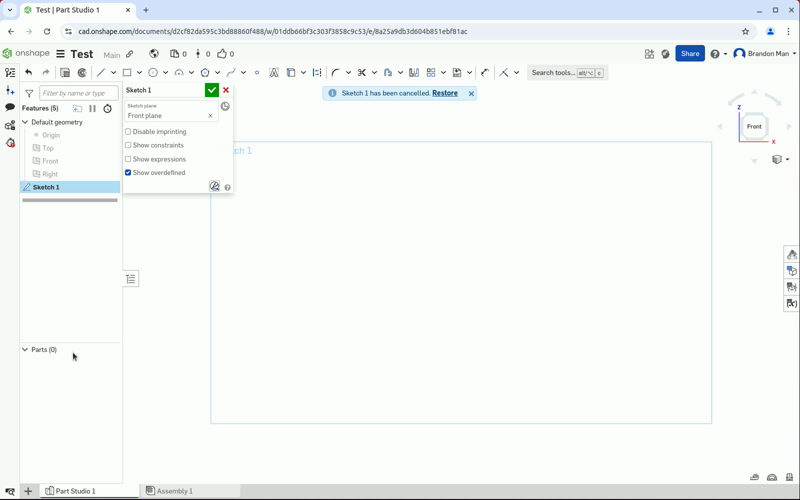
key(l)
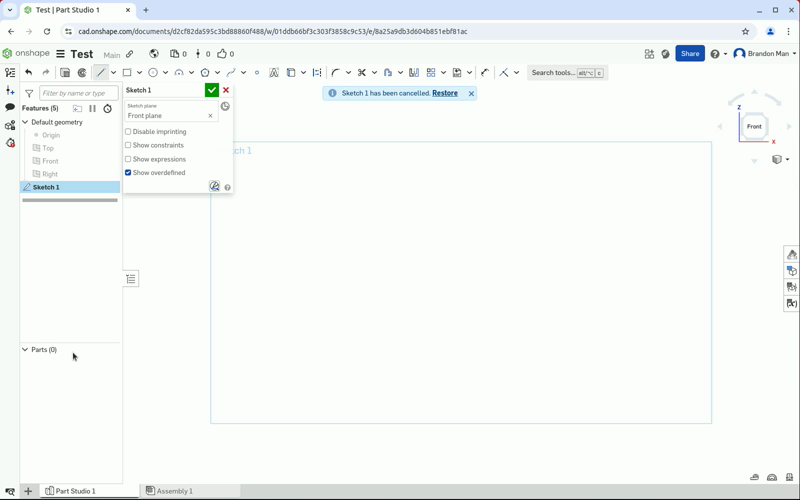
key_down(shift)
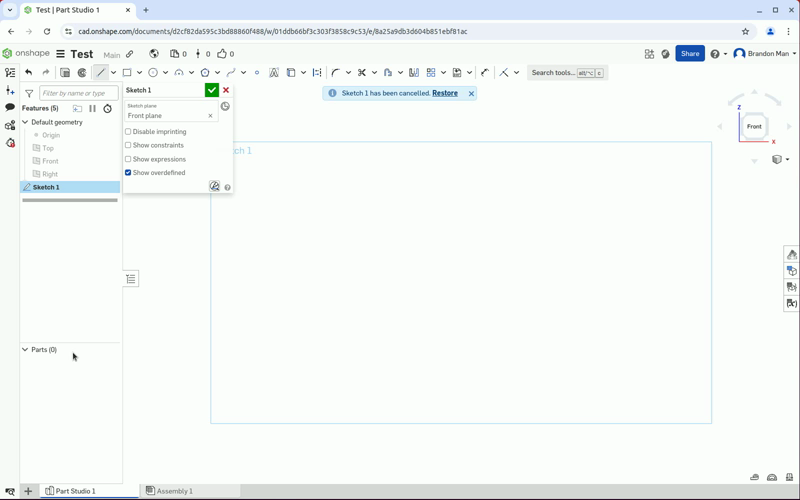
mouse_move(460, 282)
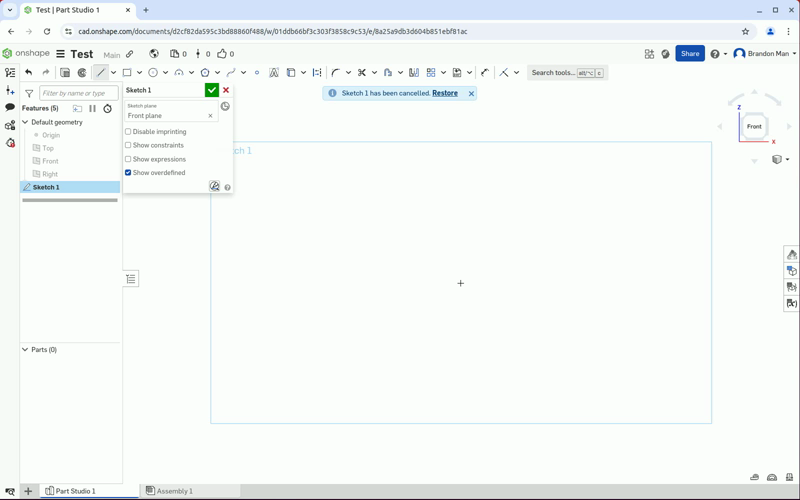
click(460, 282)
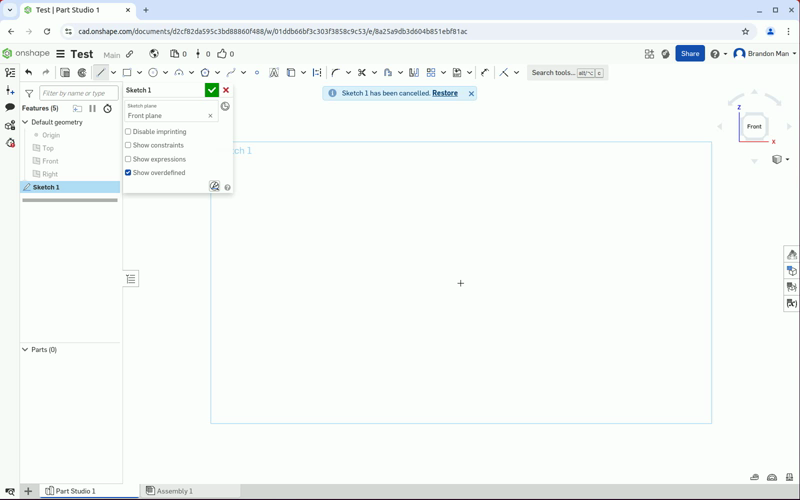
key_up(shift)
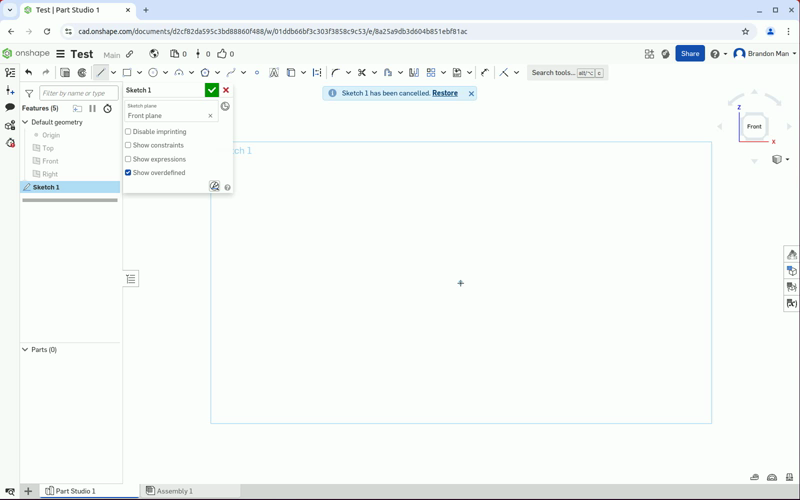
key_down(shift)
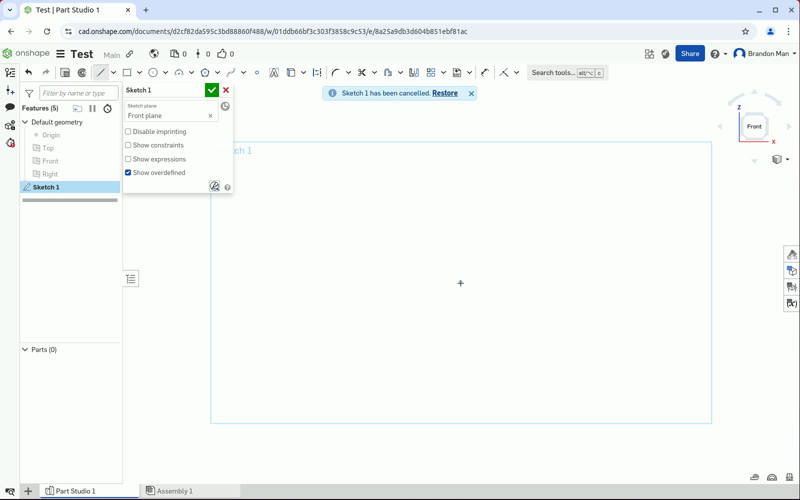
mouse_move(573, 282)
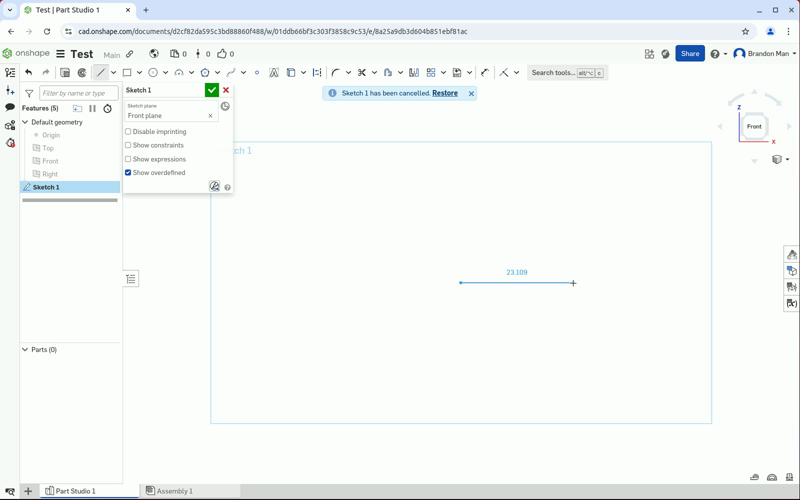
click(573, 282)
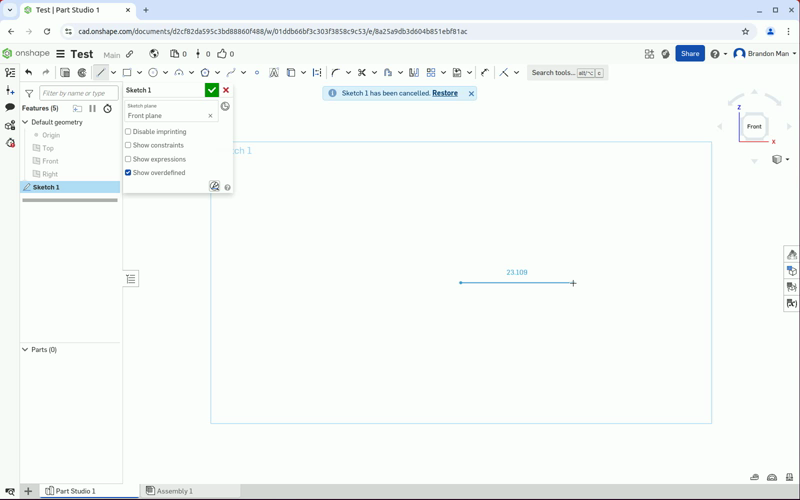
key_up(shift)
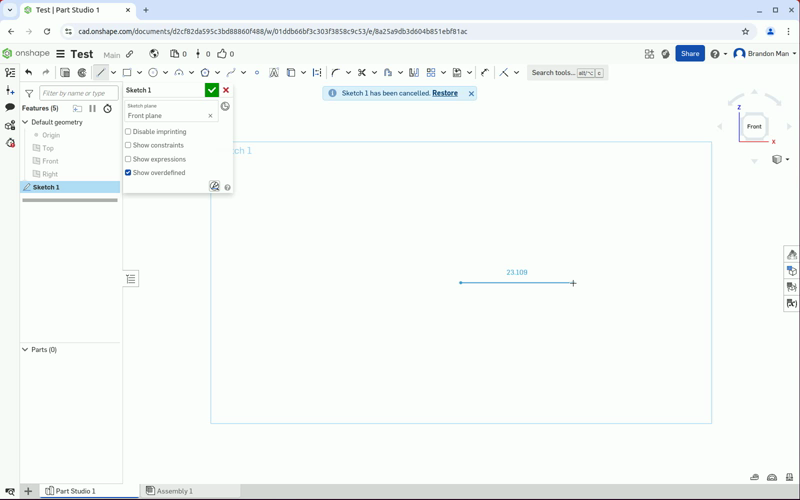
key_down(shift)
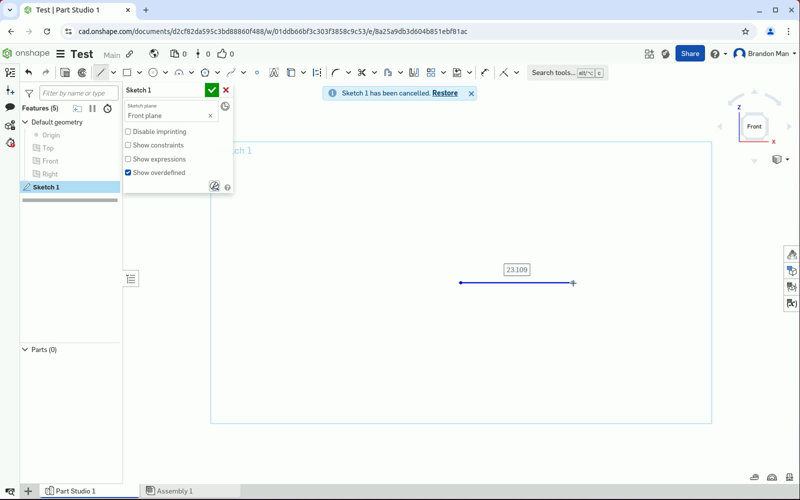
mouse_move(589, 282)
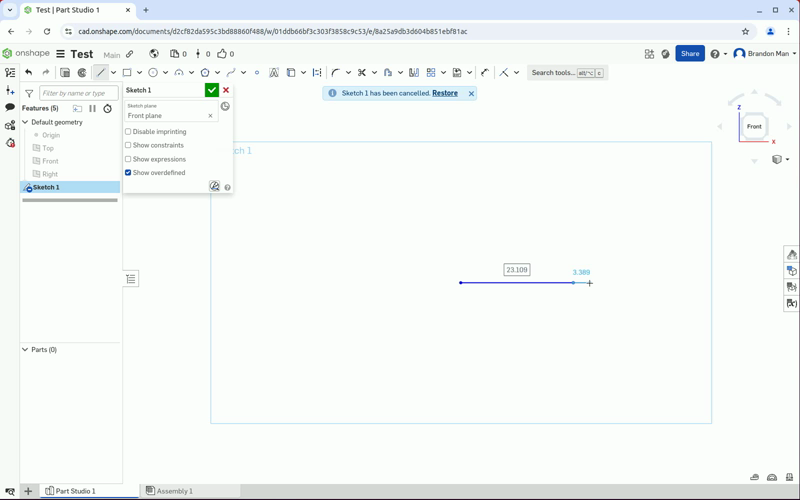
mouse_move(573, 262)
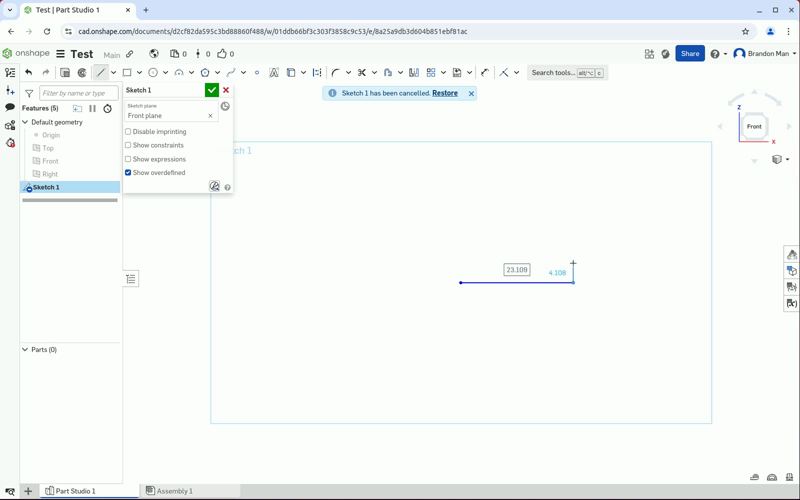
click(573, 262)
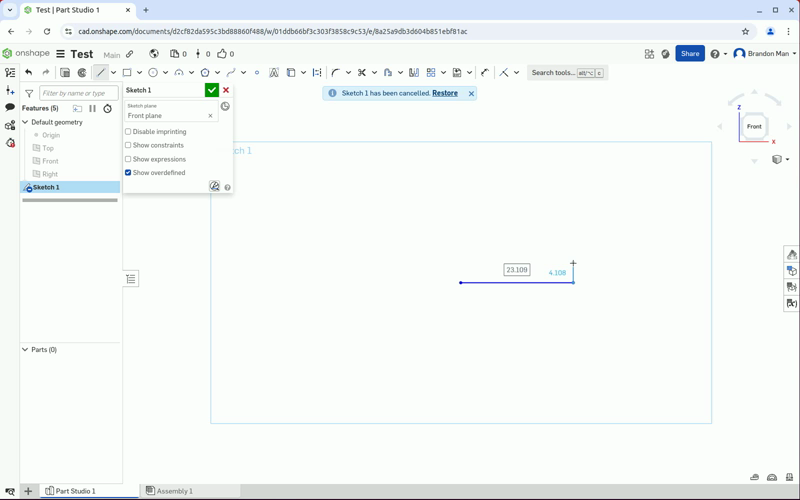
key_up(shift)
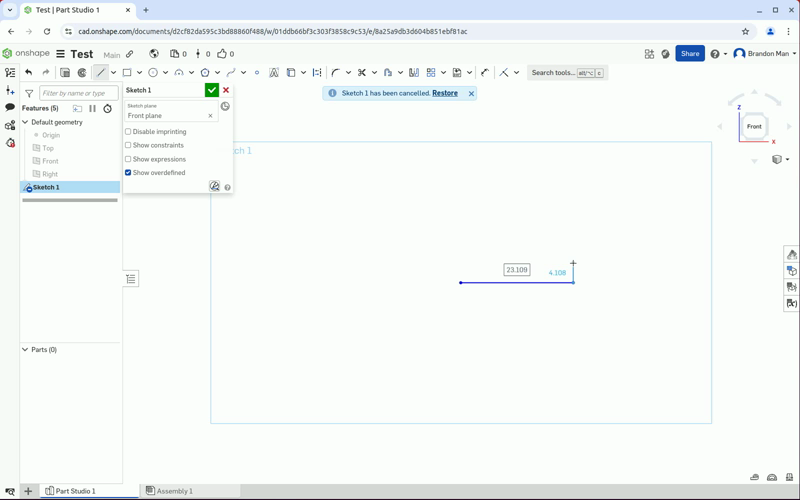
key_down(shift)
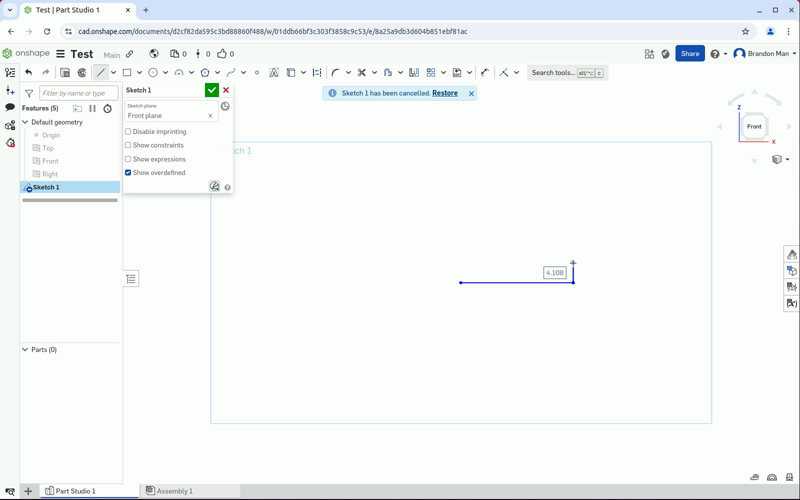
mouse_move(589, 262)
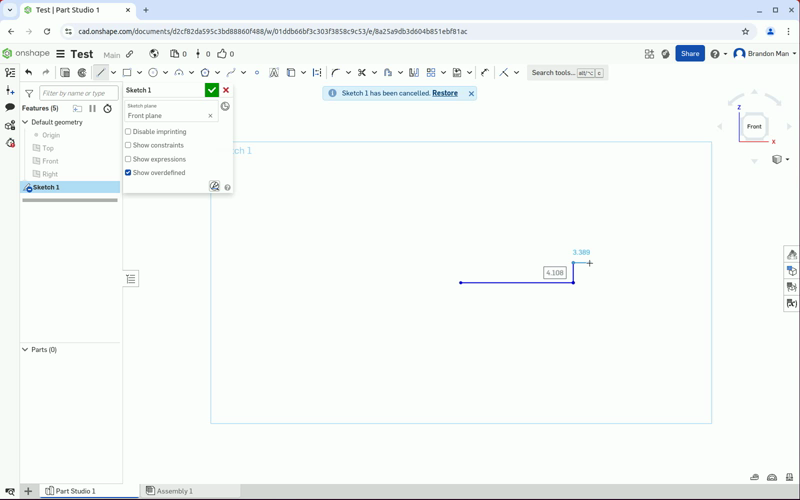
mouse_move(518, 262)
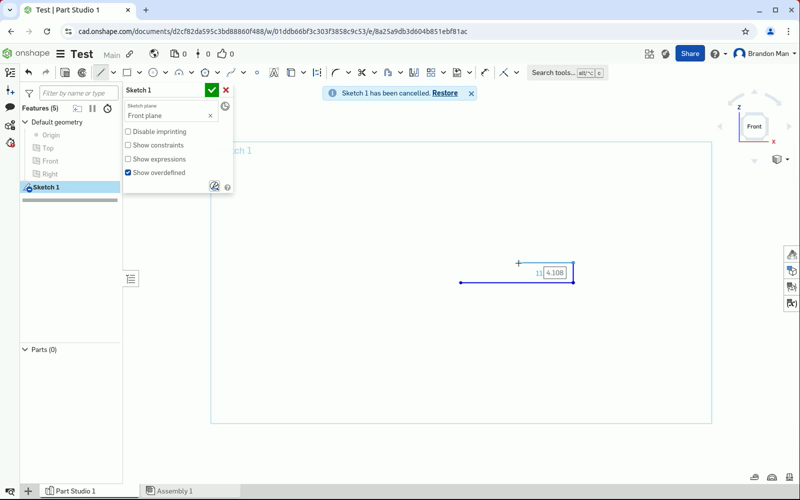
click(518, 262)
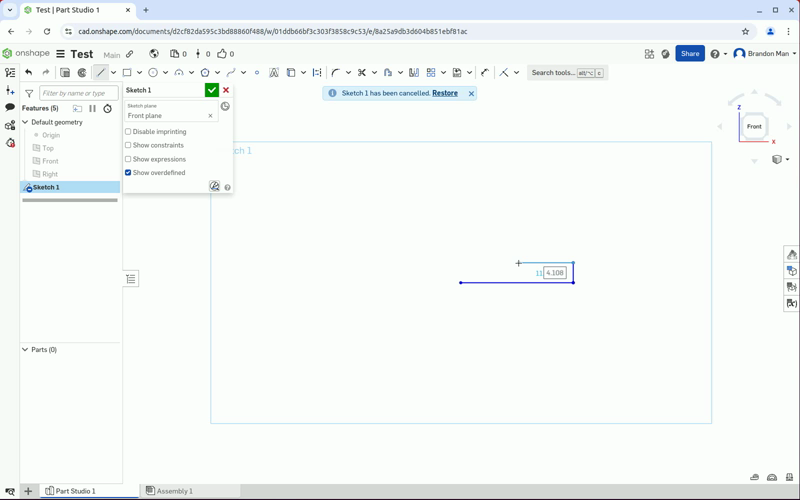
key_up(shift)
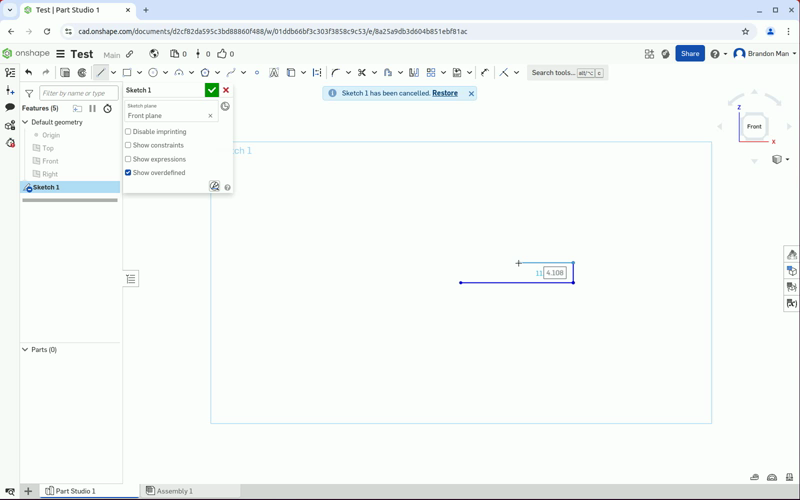
key_down(shift)
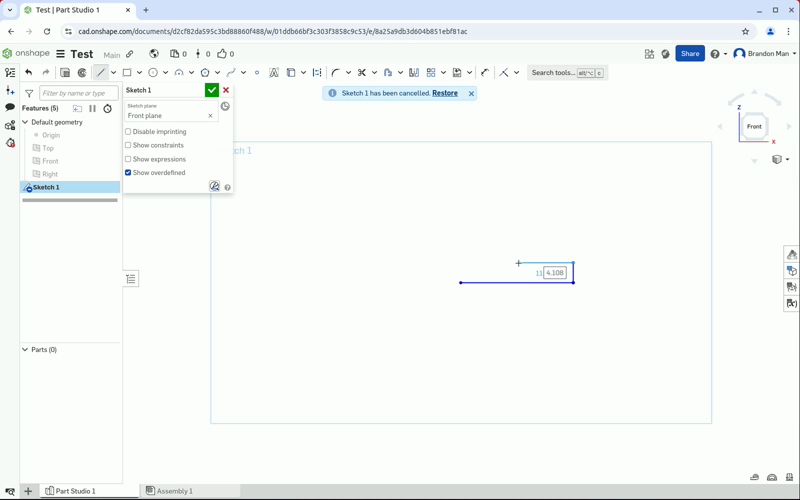
mouse_move(548, 262)
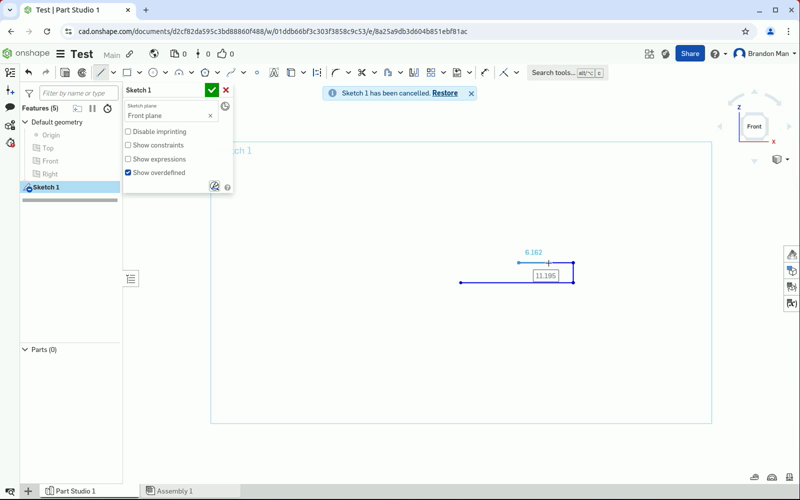
mouse_move(518, 234)
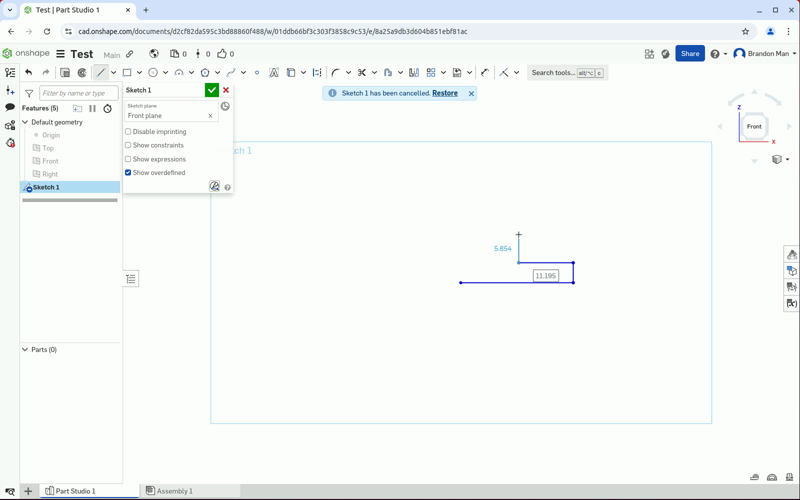
click(518, 234)
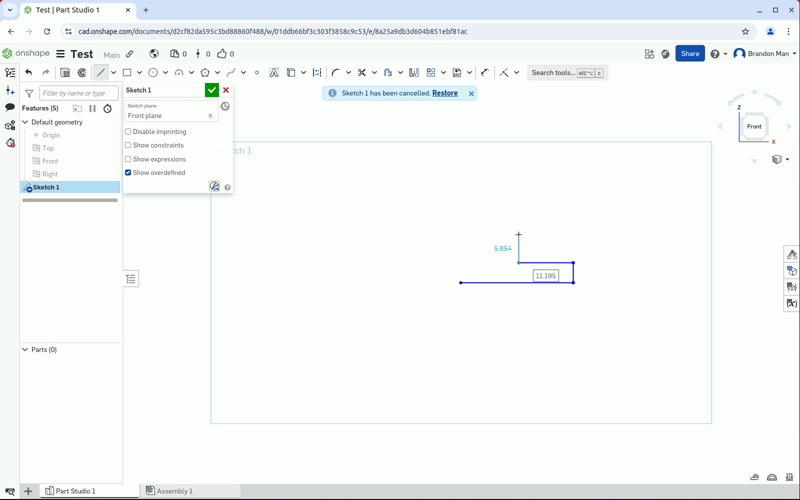
key_up(shift)
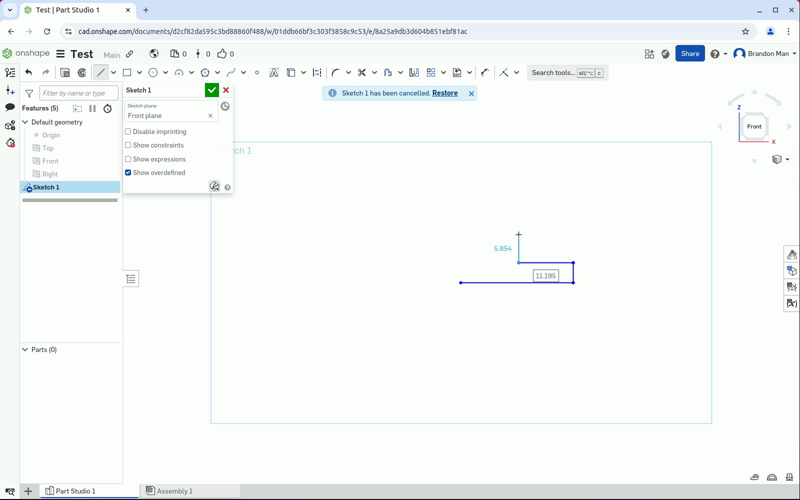
key(esc)
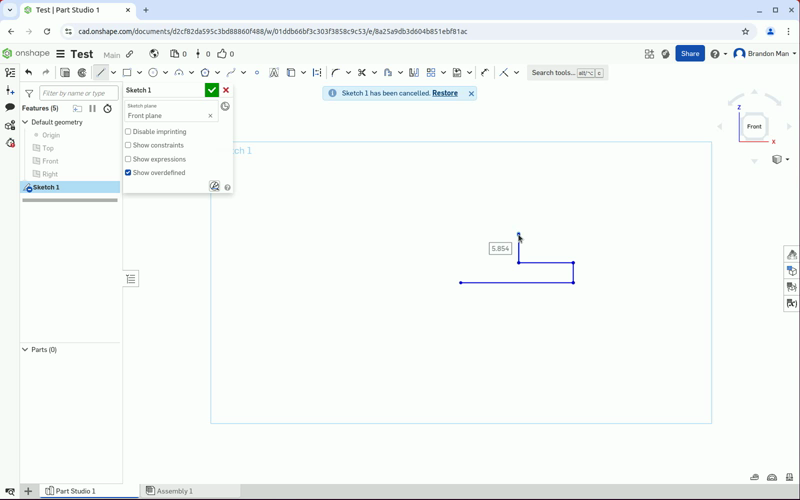
key(a)
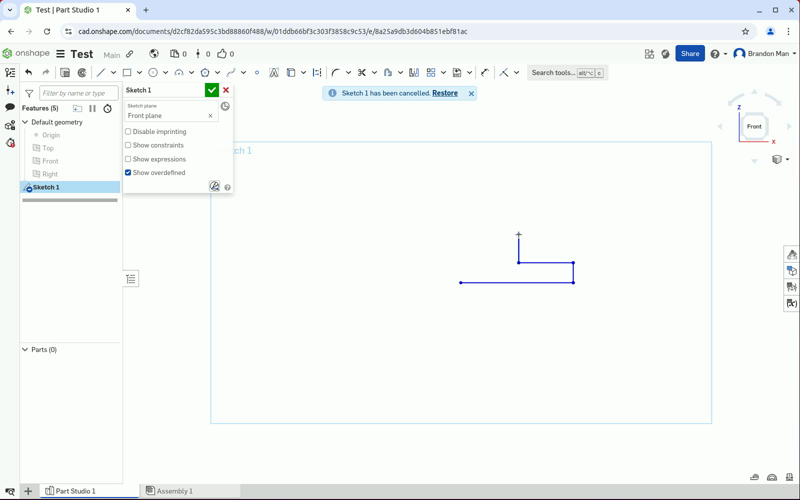
mouse_move(518, 234)
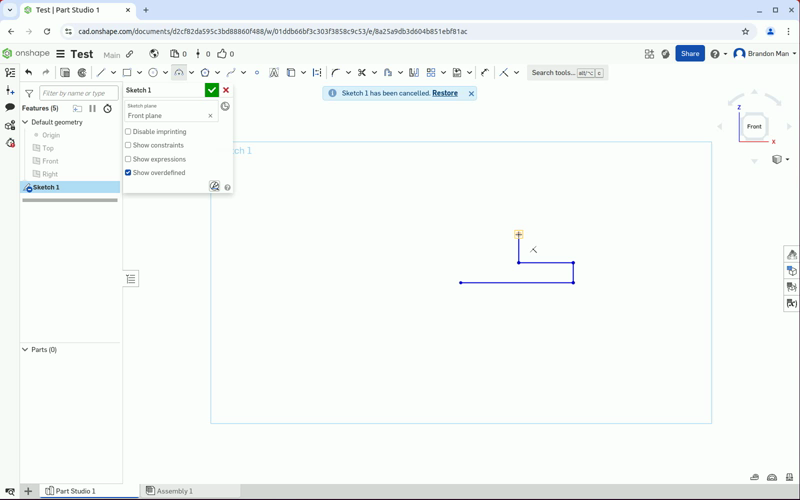
click(518, 234)
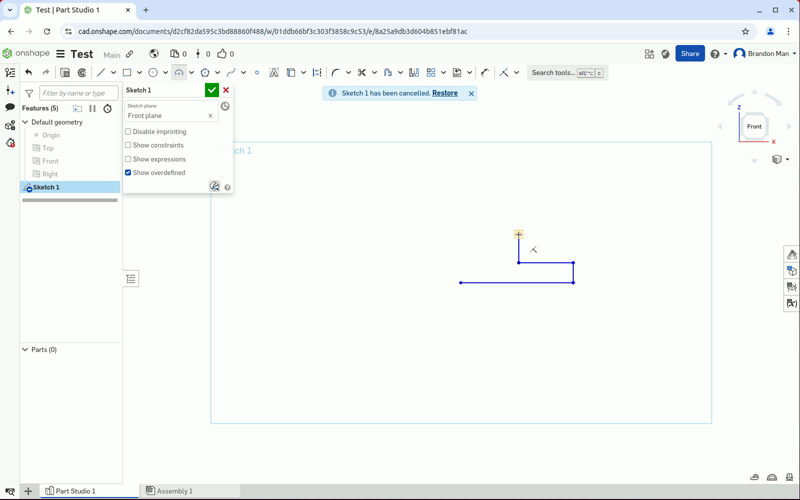
key_down(shift)
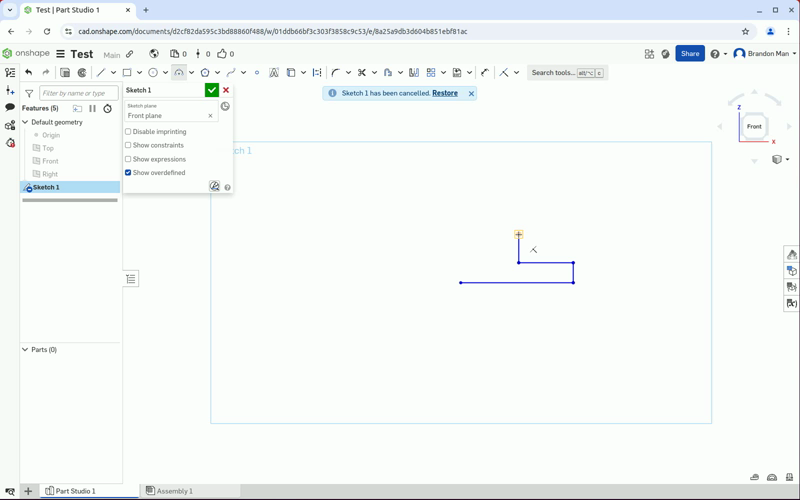
mouse_move(460, 234)
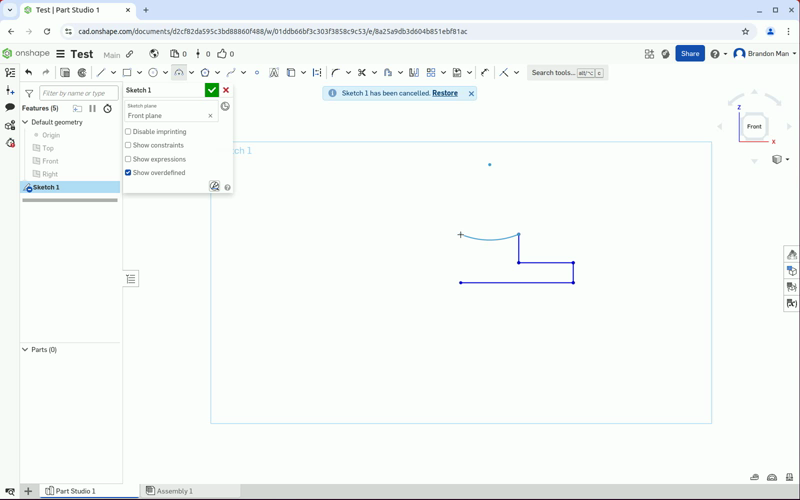
click(460, 234)
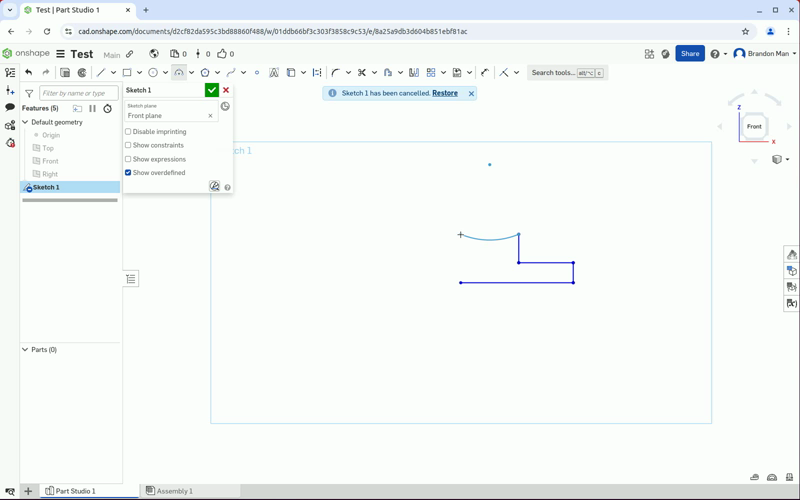
mouse_move(489, 263)
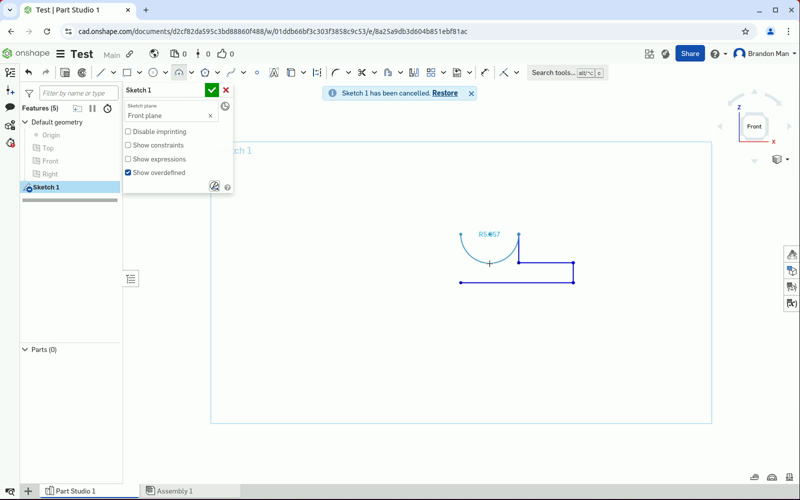
click(489, 263)
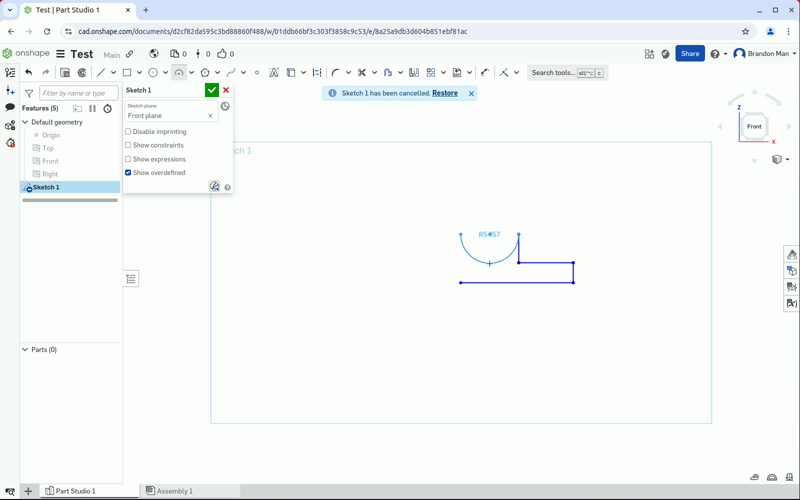
key_up(shift)
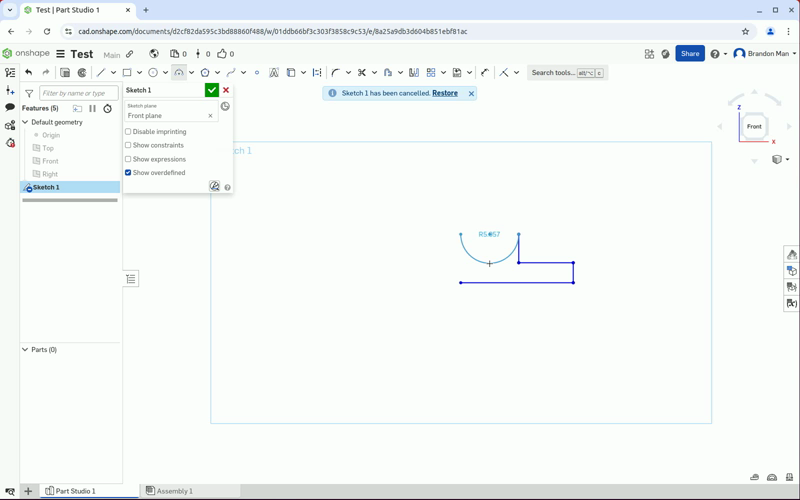
key(esc)
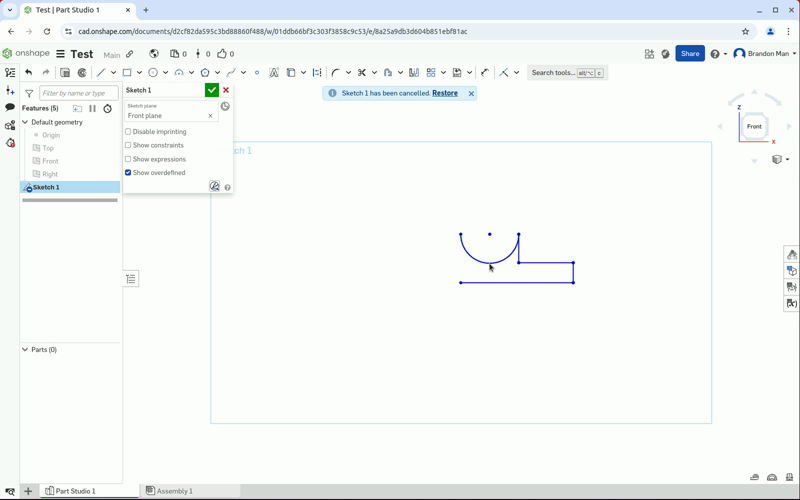
key(l)
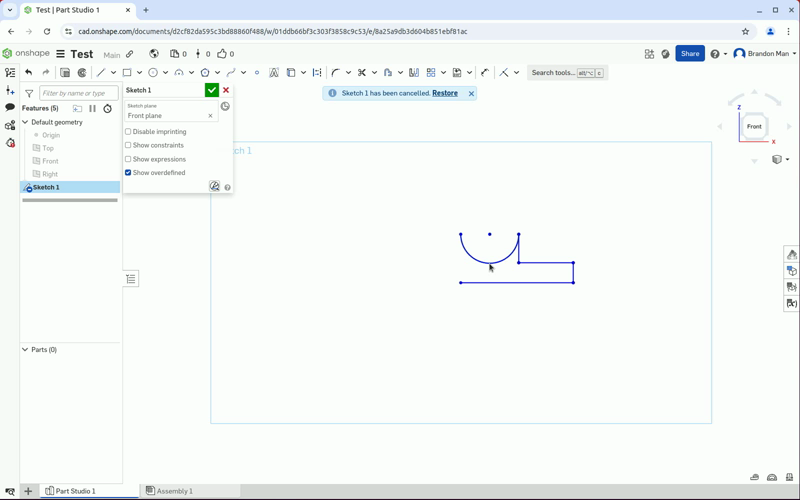
mouse_move(460, 234)
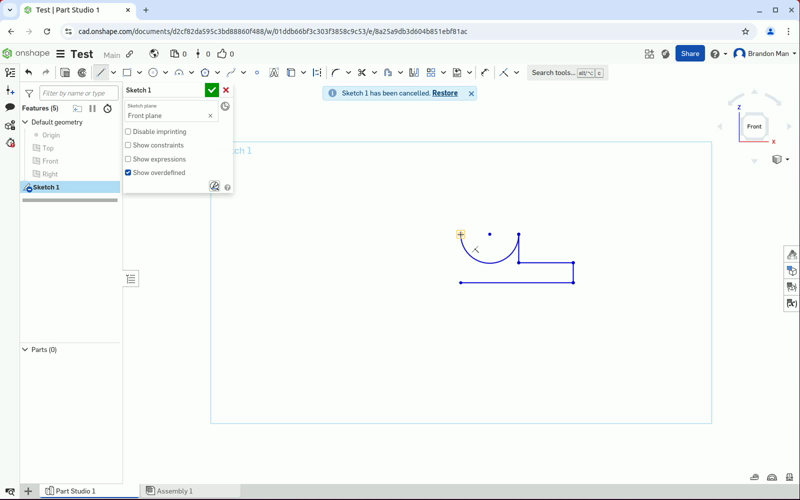
click(460, 234)
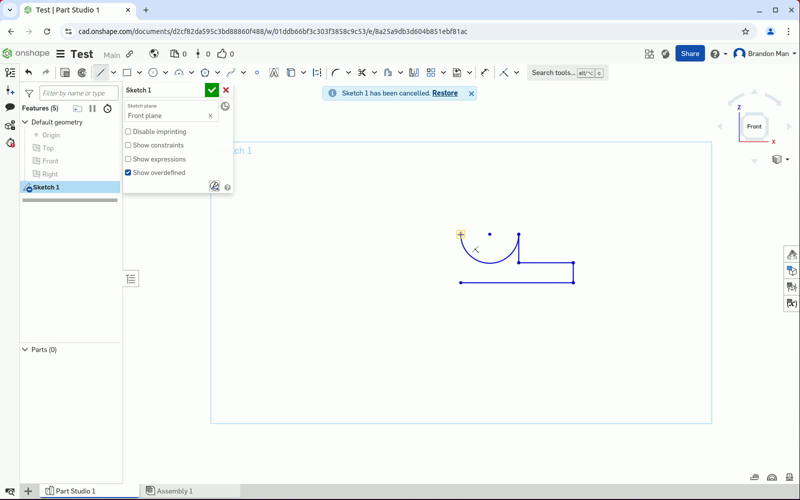
mouse_move(490, 234)
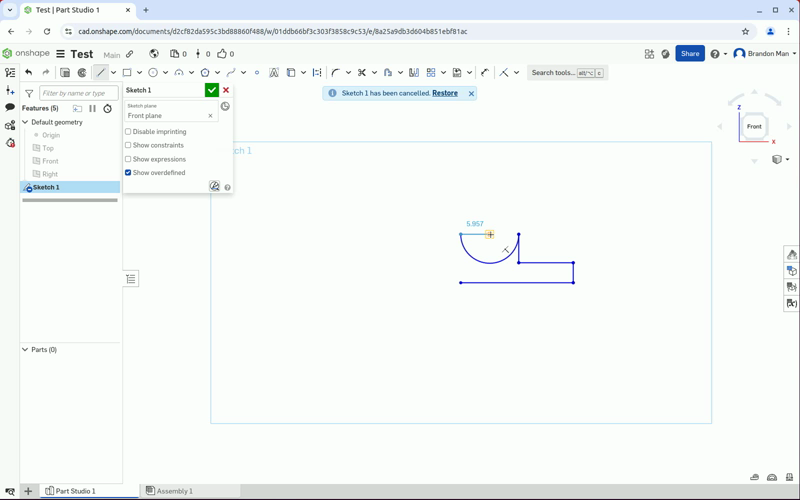
key_down(shift)
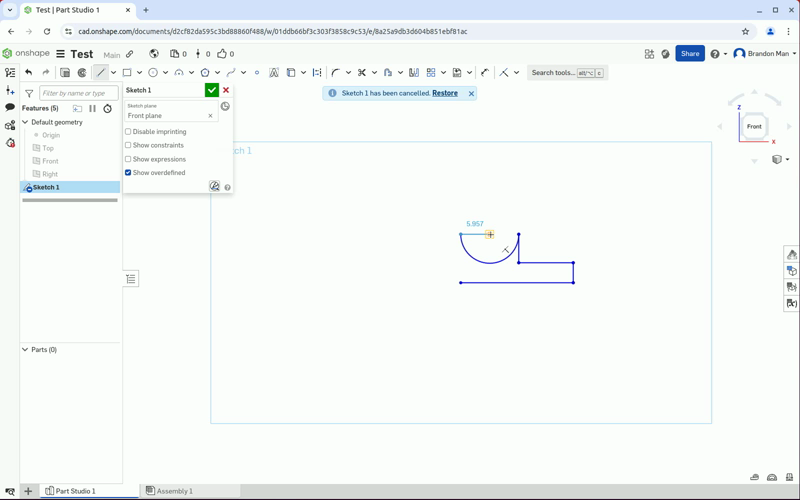
mouse_move(460, 282)
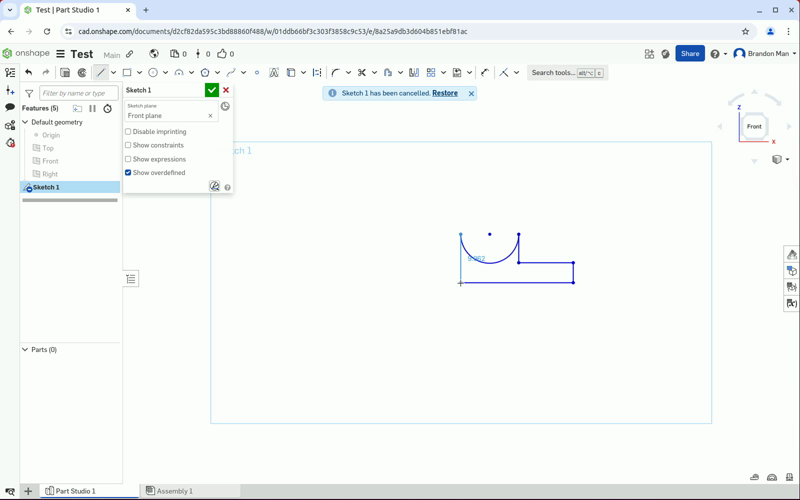
key_up(shift)
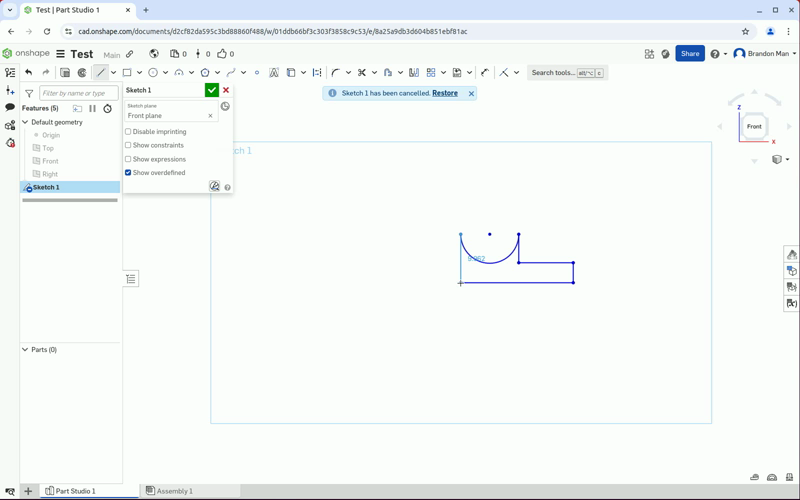
click(460, 282)
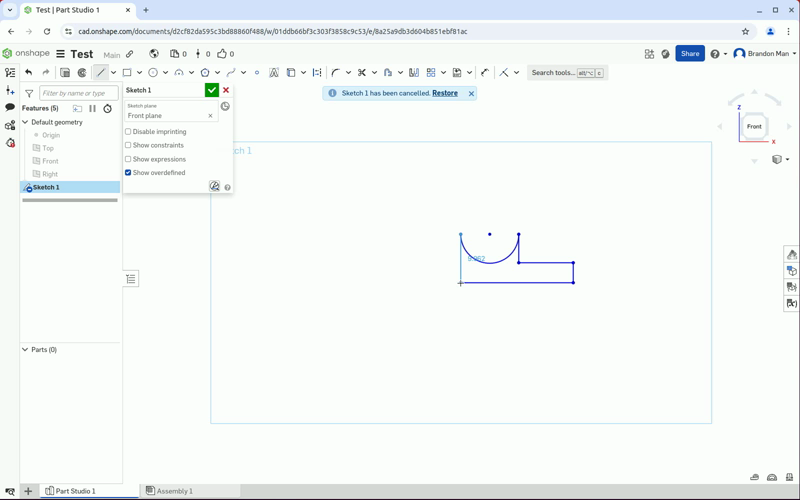
key(esc)
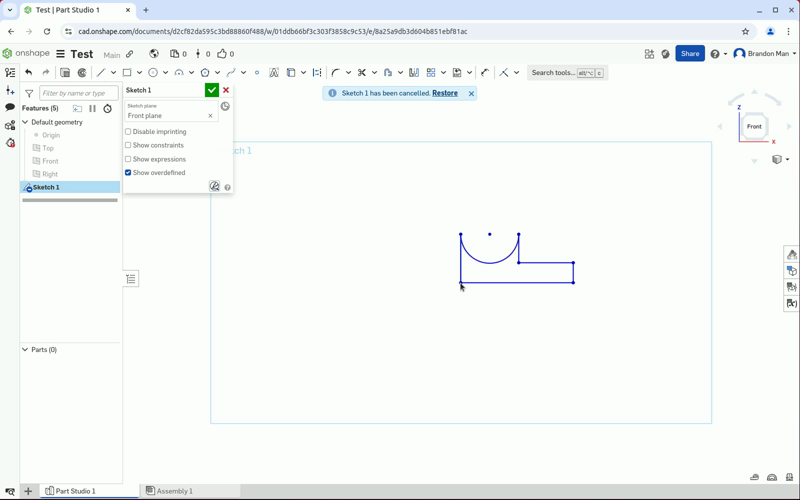
key(c)
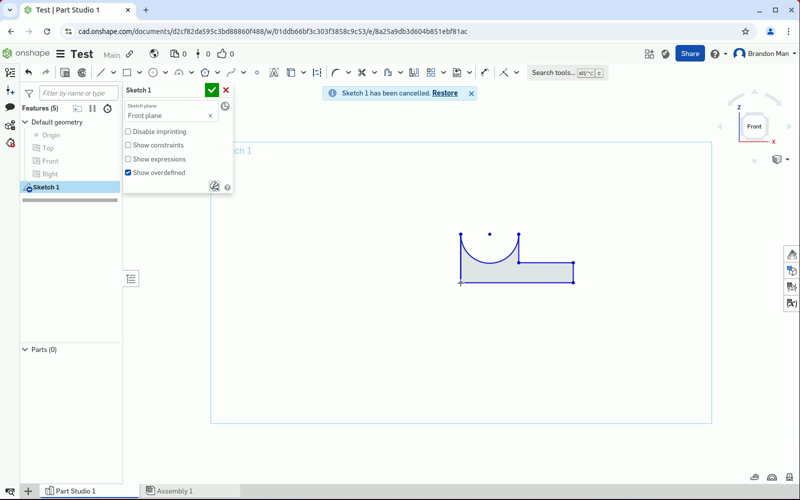
key_down(shift)
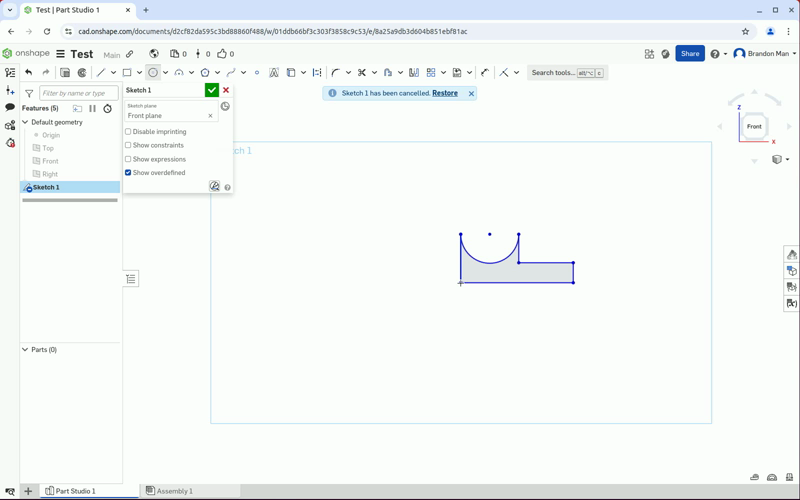
mouse_move(490, 234)
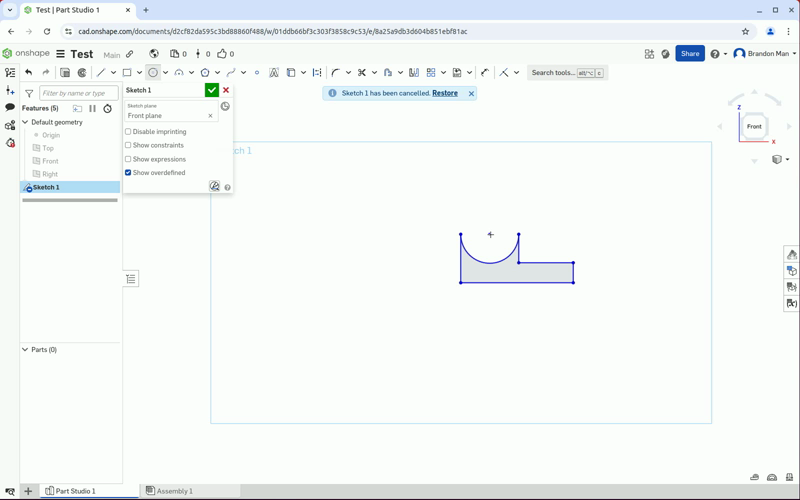
scroll(6)
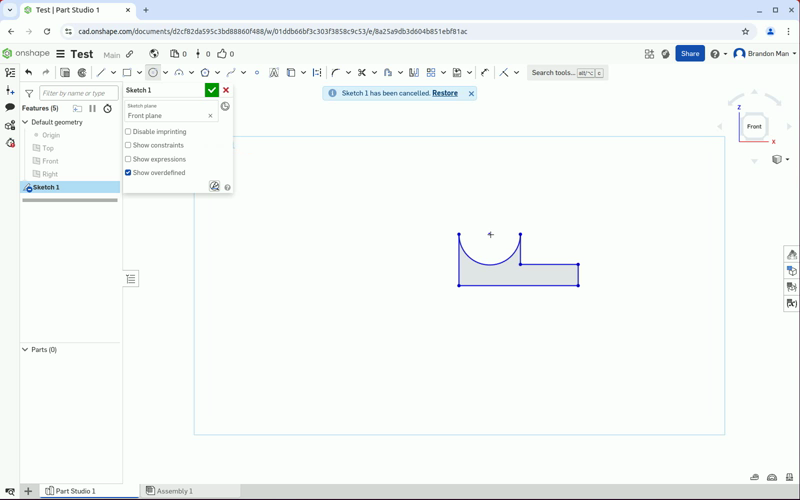
scroll(6)
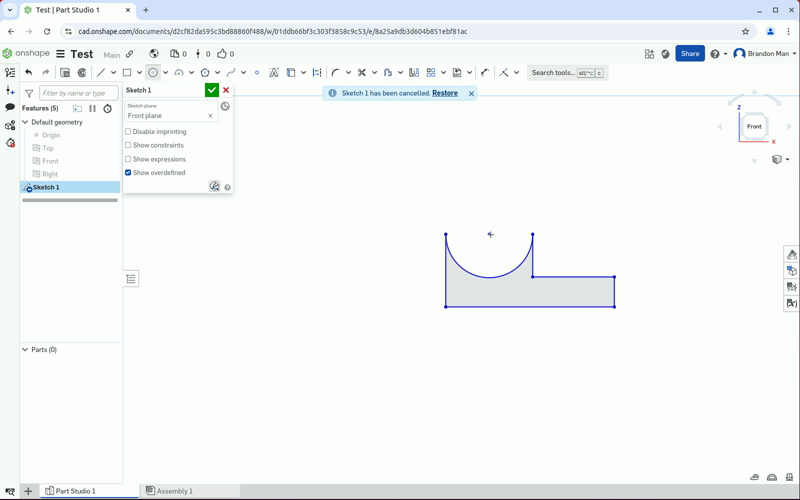
scroll(6)
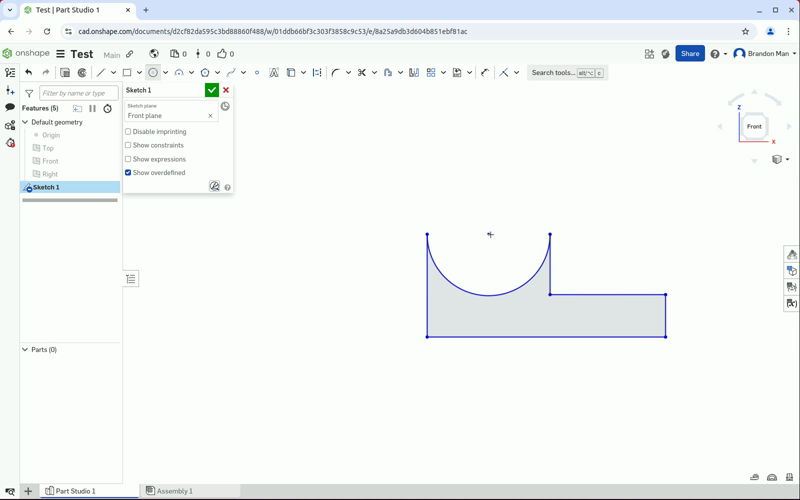
scroll(6)
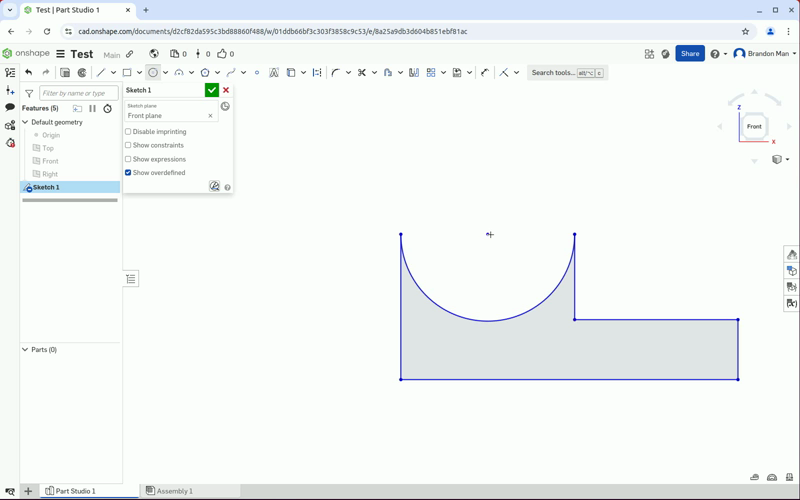
scroll(6)
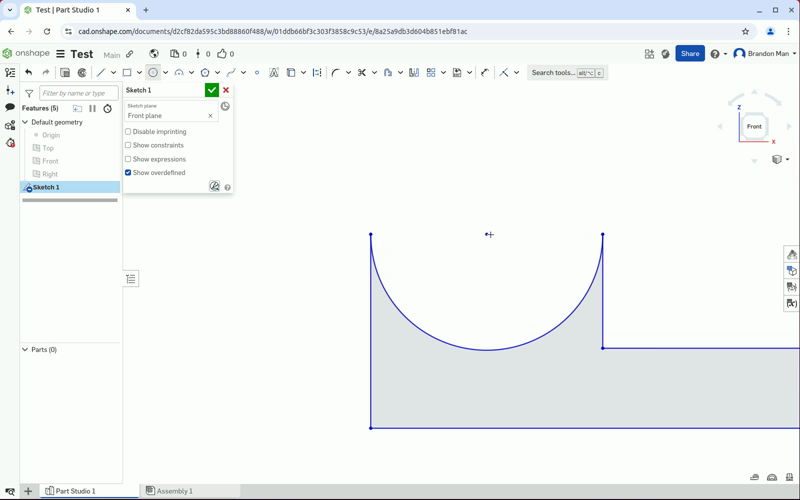
scroll(6)
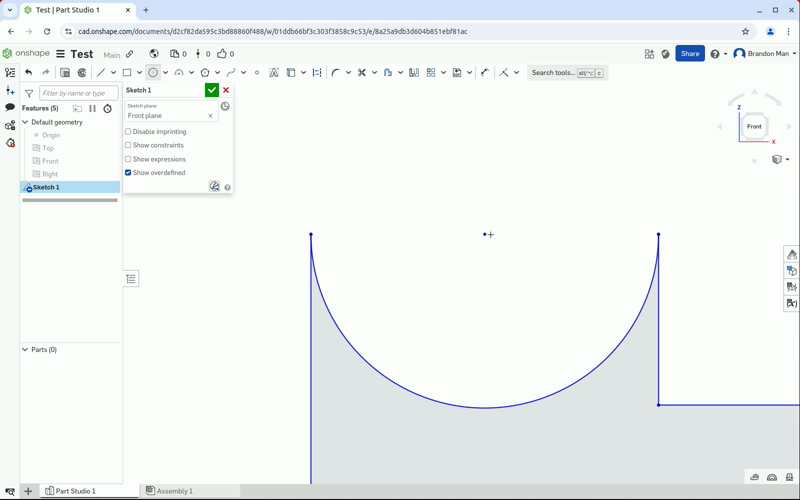
scroll(6)
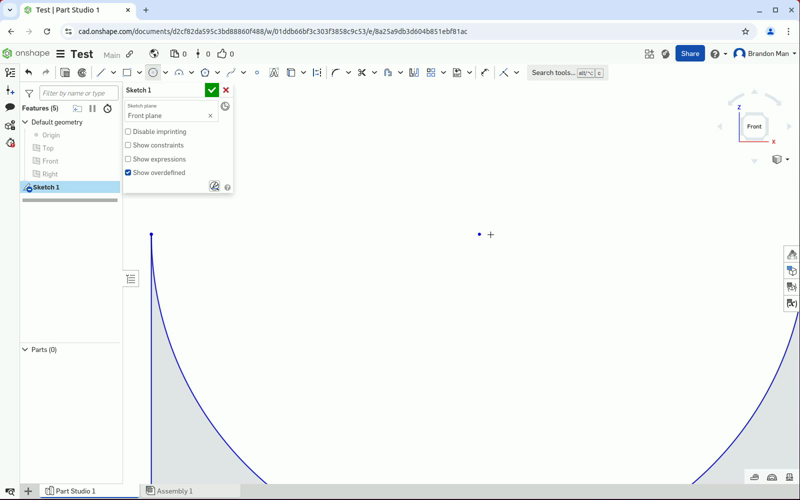
click(490, 234)
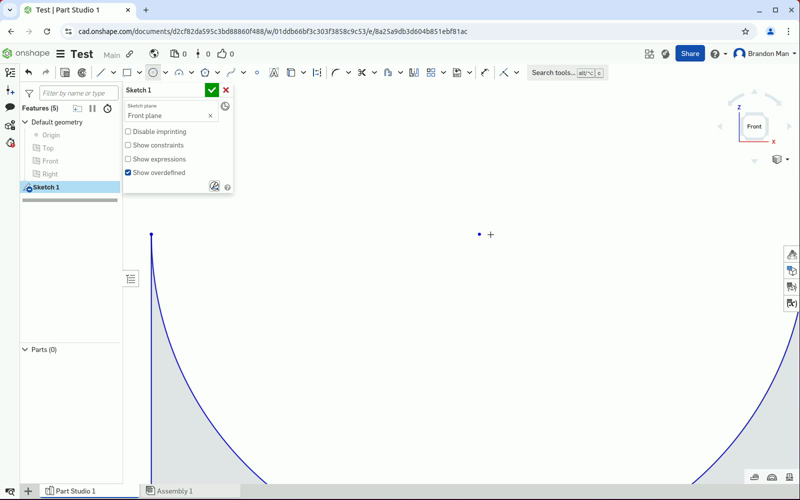
scroll(-6)
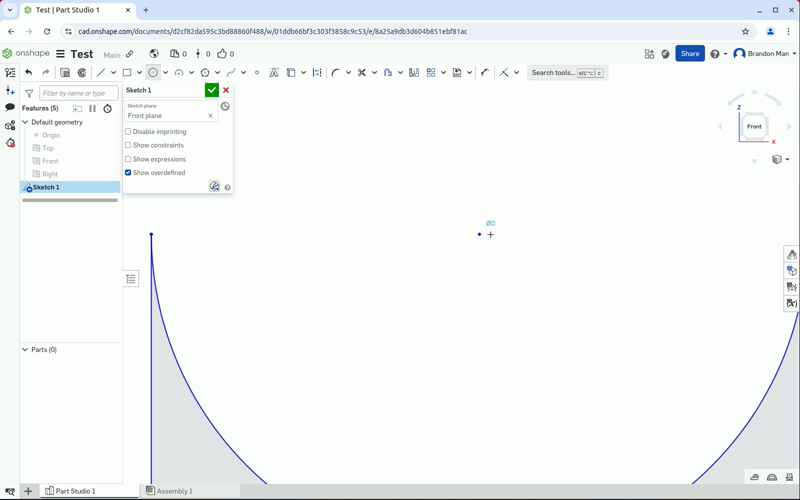
scroll(-6)
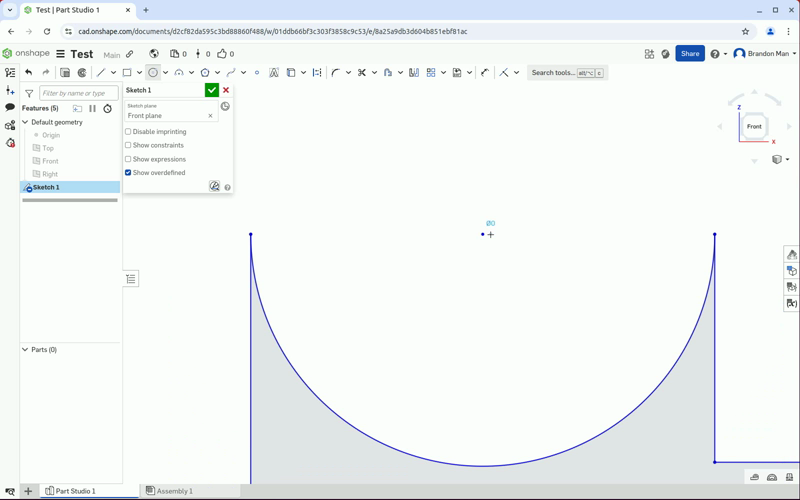
scroll(-6)
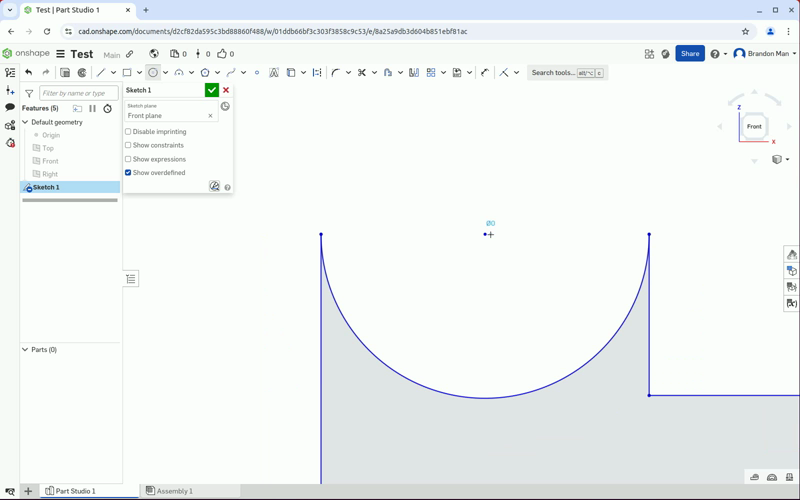
scroll(-6)
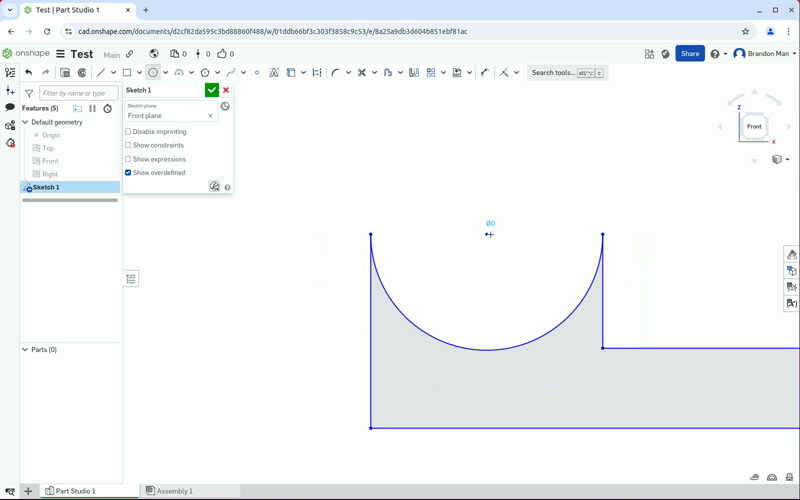
scroll(-6)
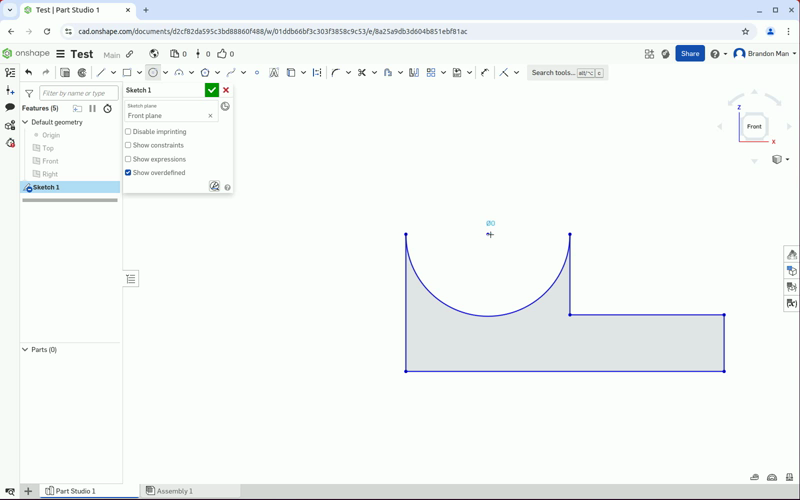
scroll(-6)
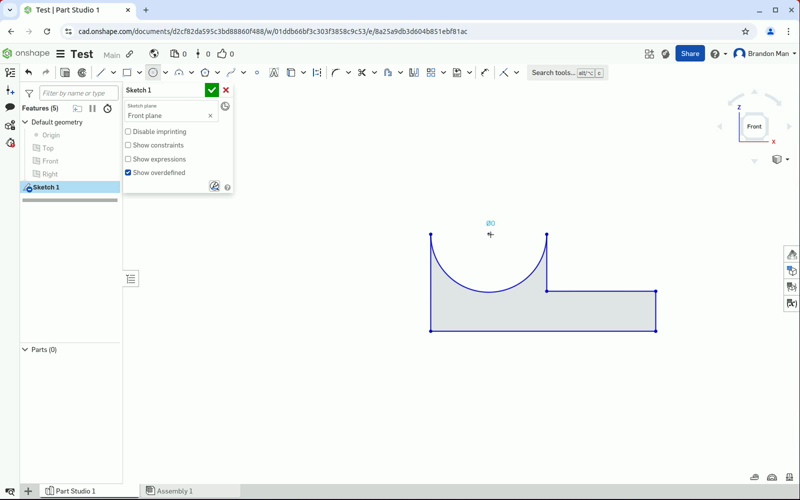
scroll(-6)
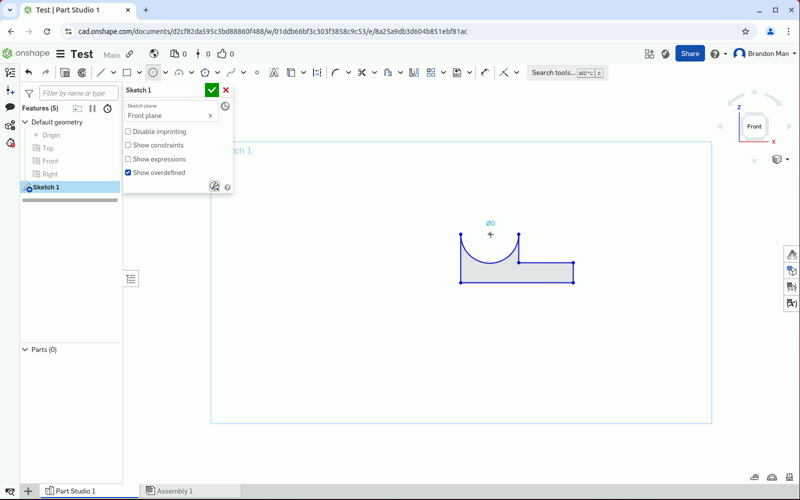
key_up(shift)
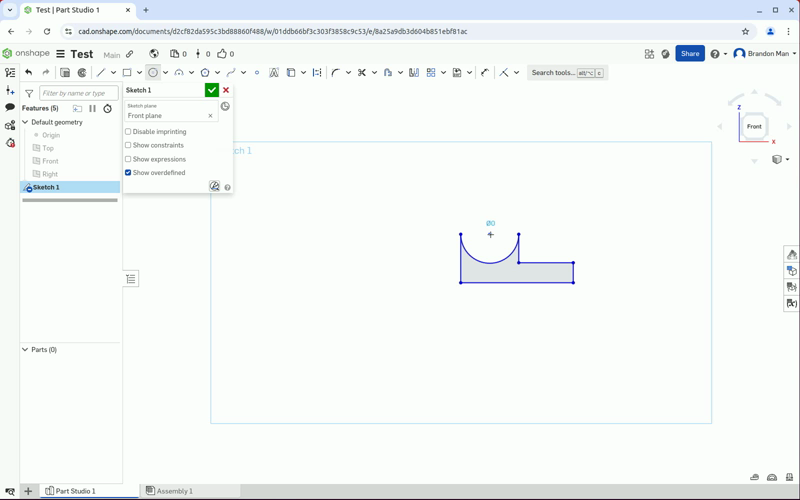
mouse_move(507, 234)
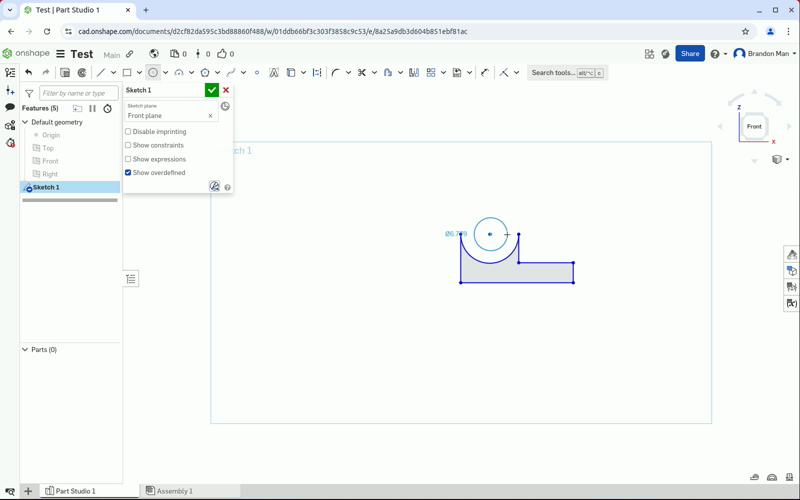
click(507, 234)
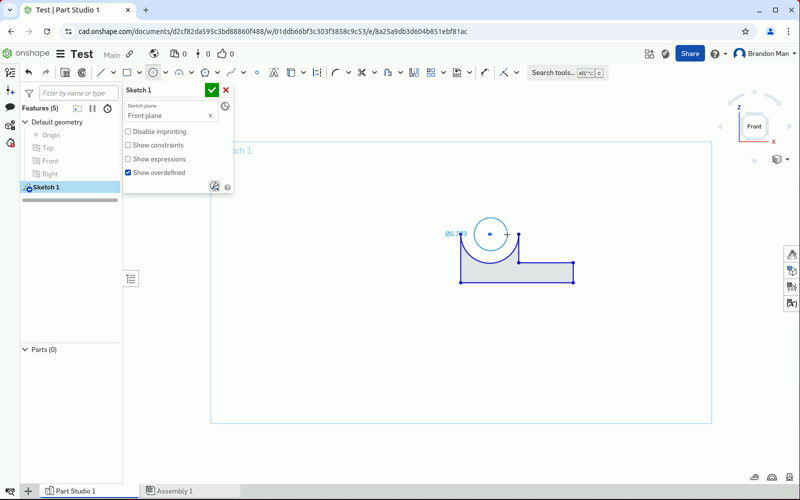
key(esc)
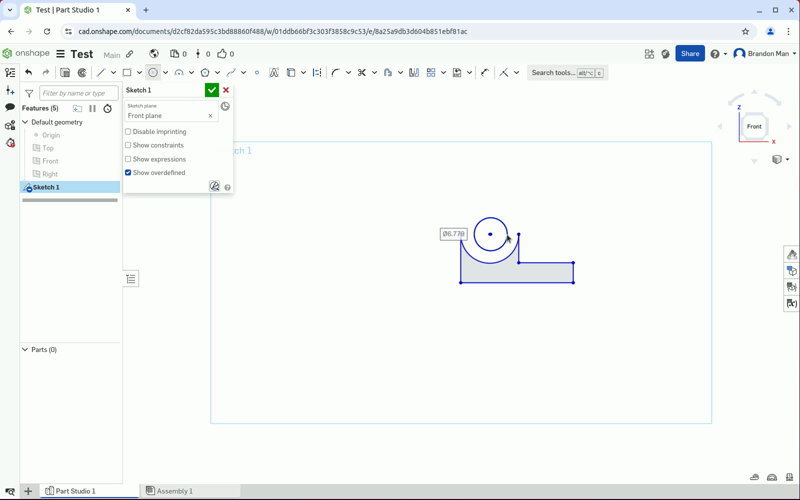
mouse_move(471, 276)
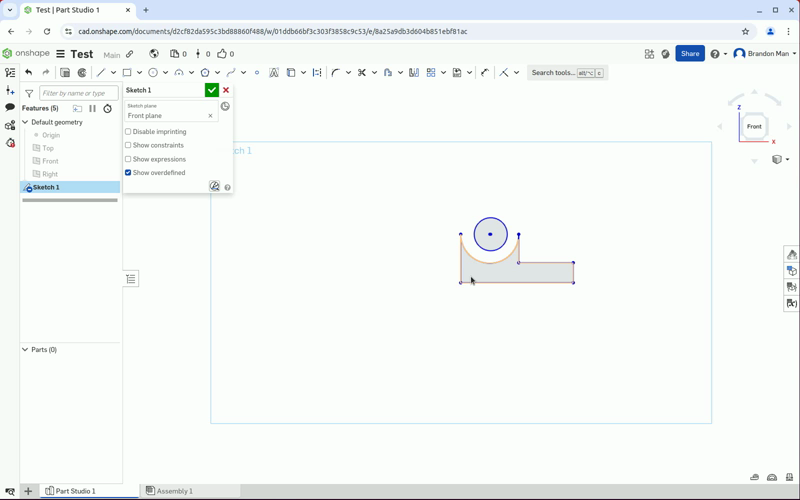
click(471, 276)
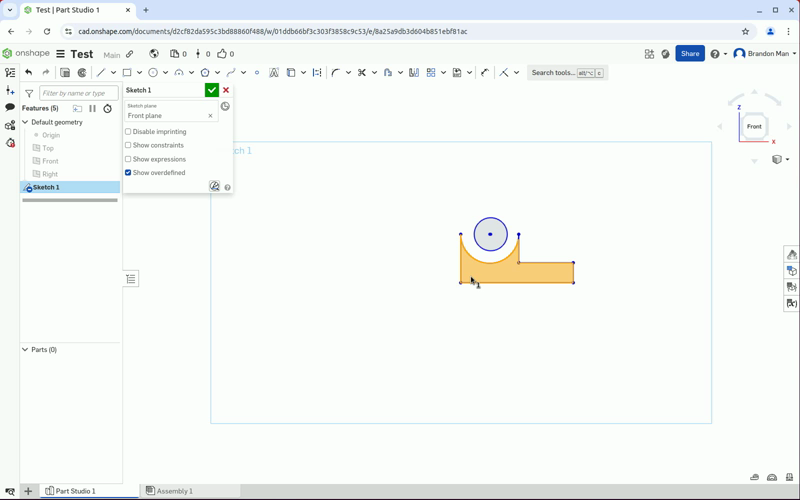
mouse_move(73, 352)
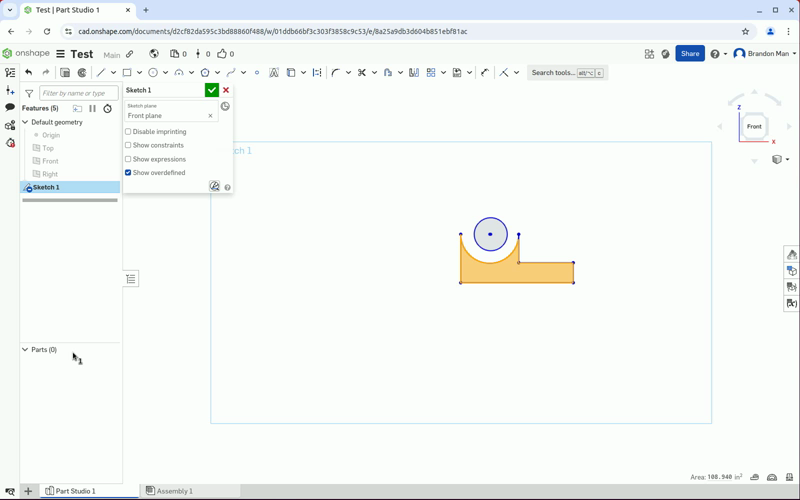
key(shift+y)
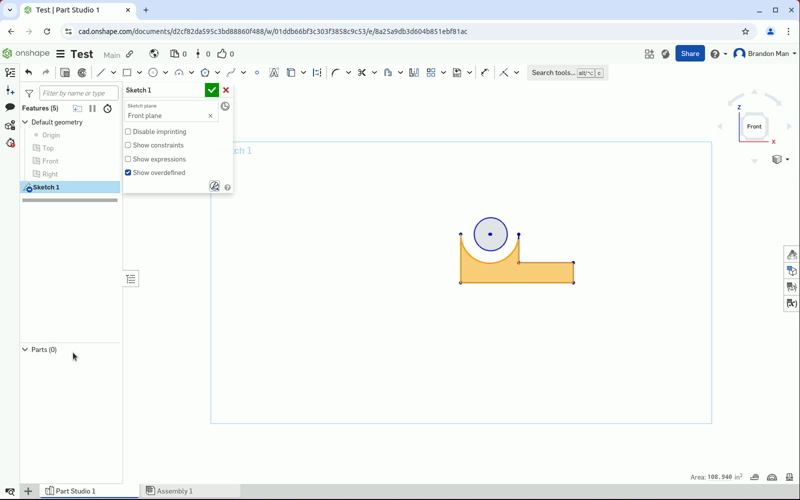
key(shift+e)
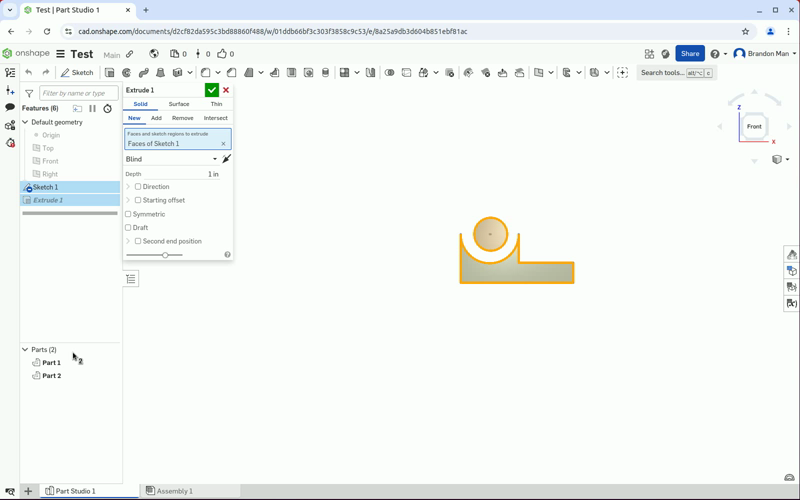
mouse_move(143, 106)
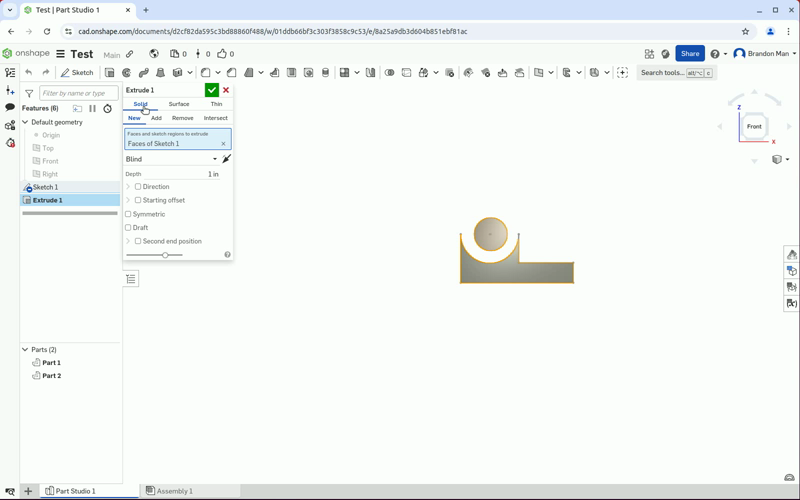
click(143, 106)
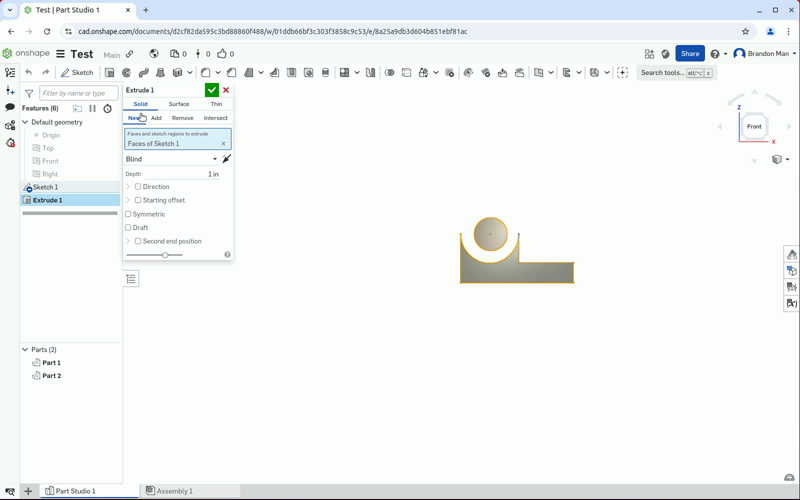
mouse_move(137, 120)
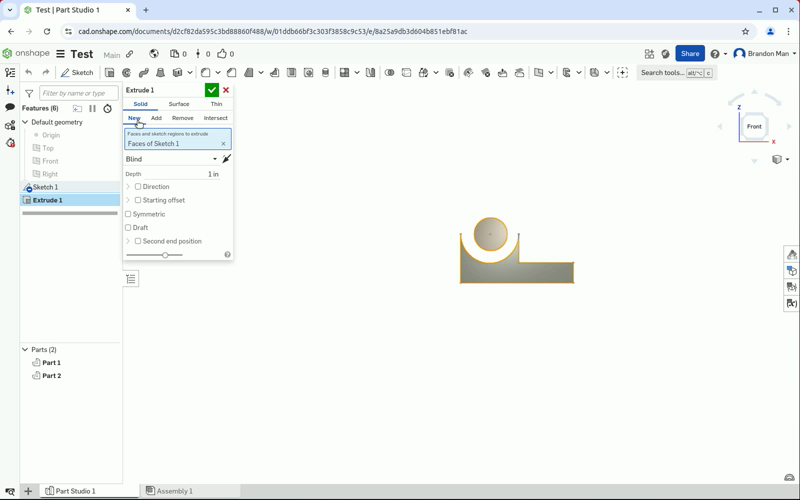
click(137, 120)
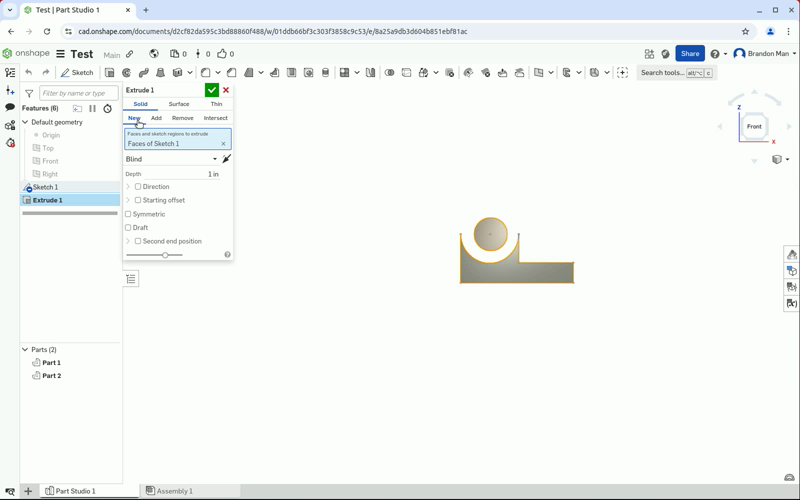
key(tab, 4)
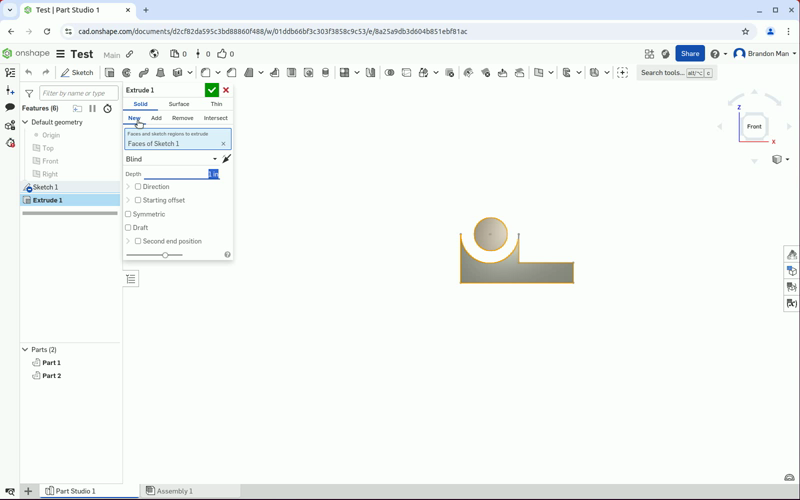
text(-9.869)
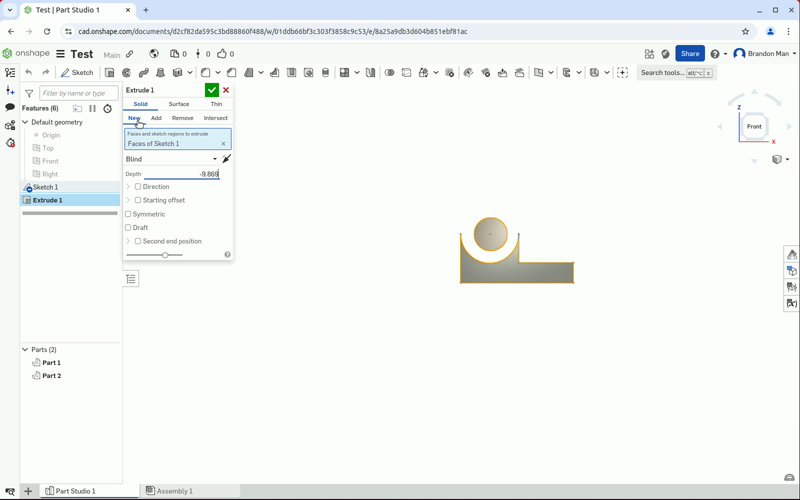
key(enter)
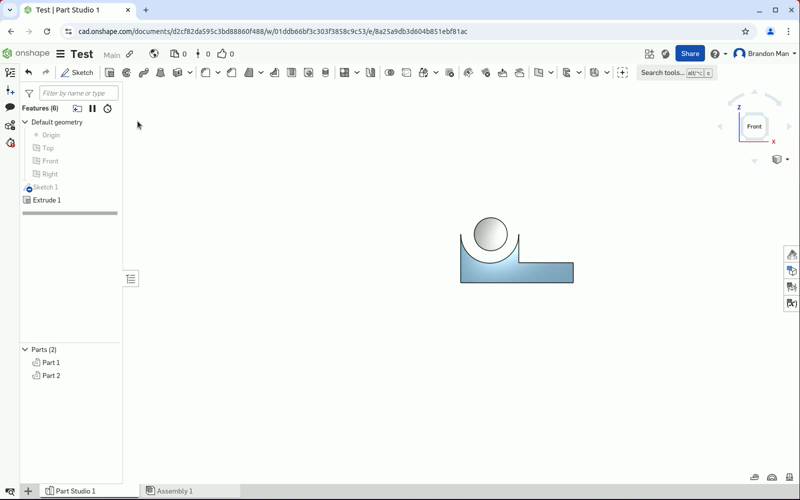
key(shift+h)
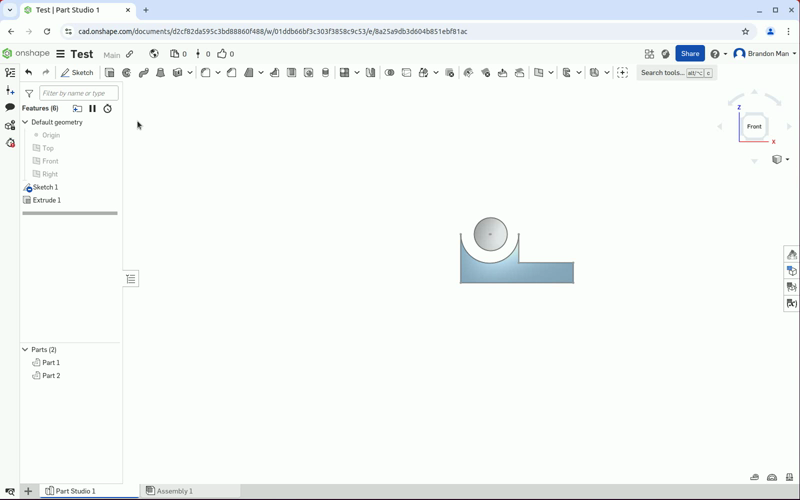
key(shift+h)
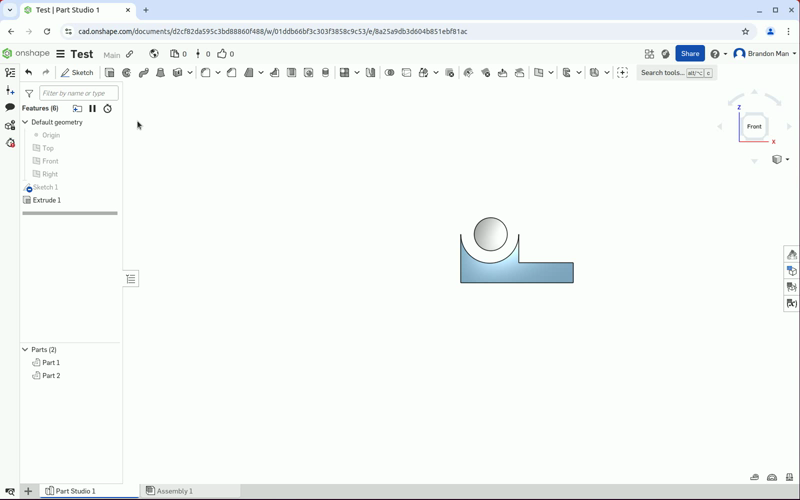
mouse_move(73, 189)
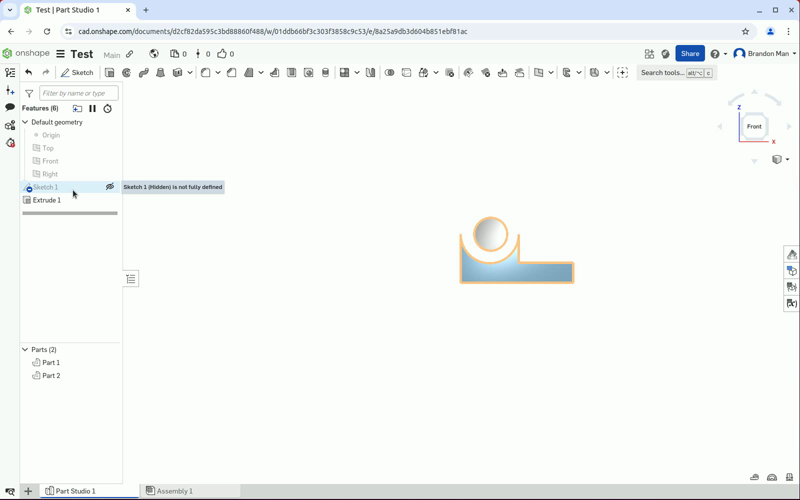
click(73, 189)
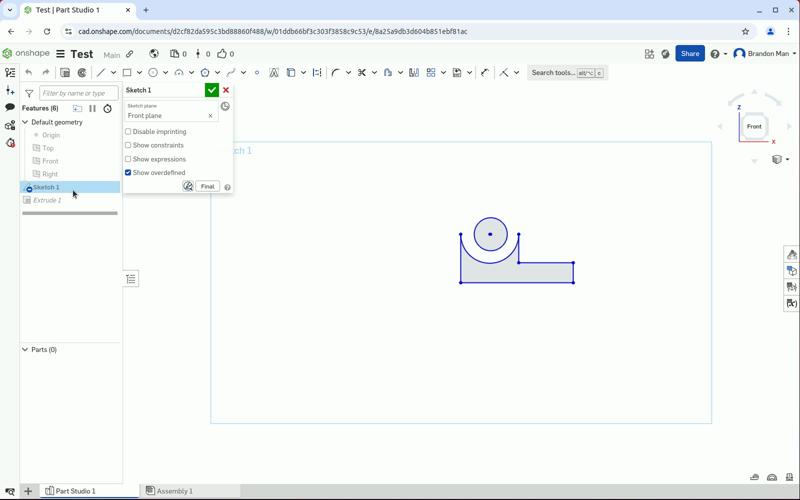
mouse_move(229, 92)
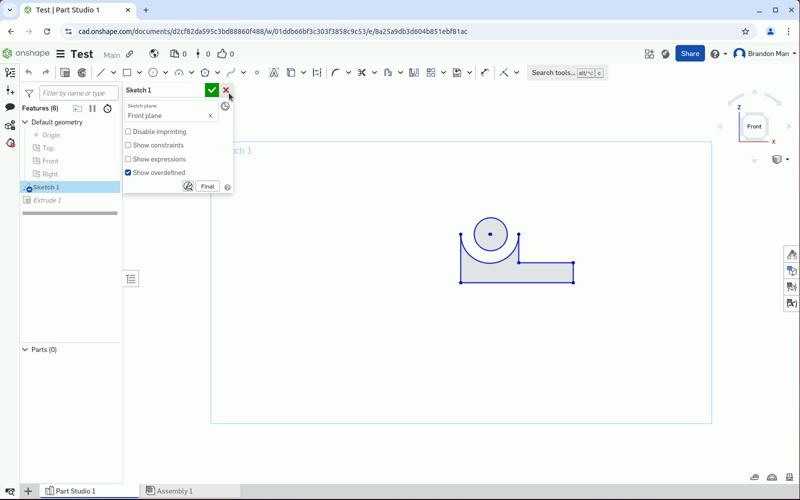
click(229, 92)
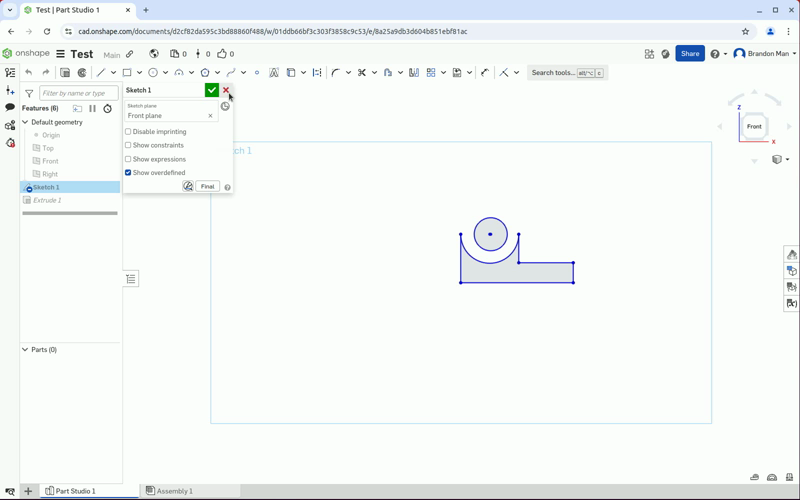
key(shift+s)
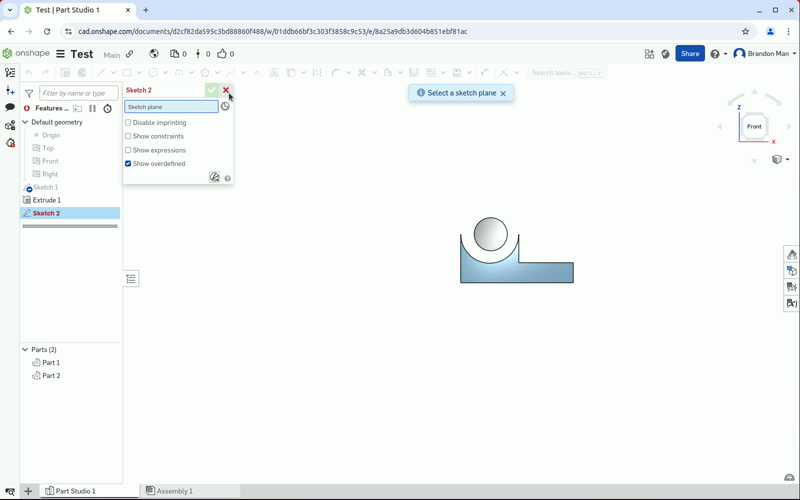
mouse_move(73, 163)
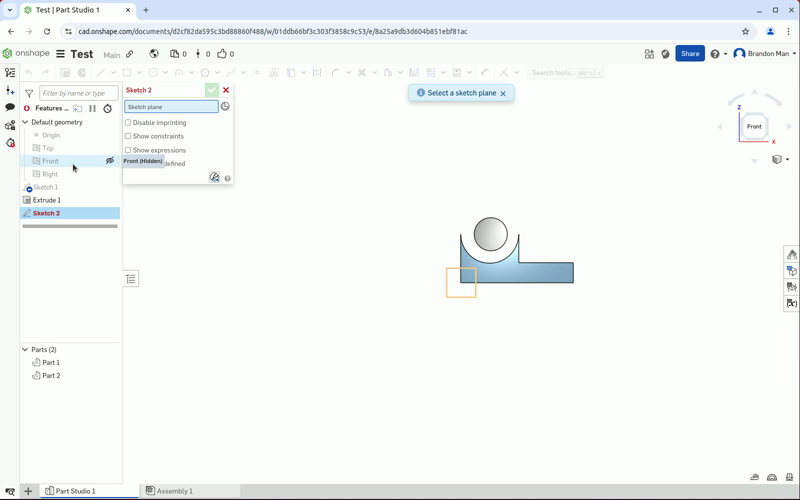
click(73, 163)
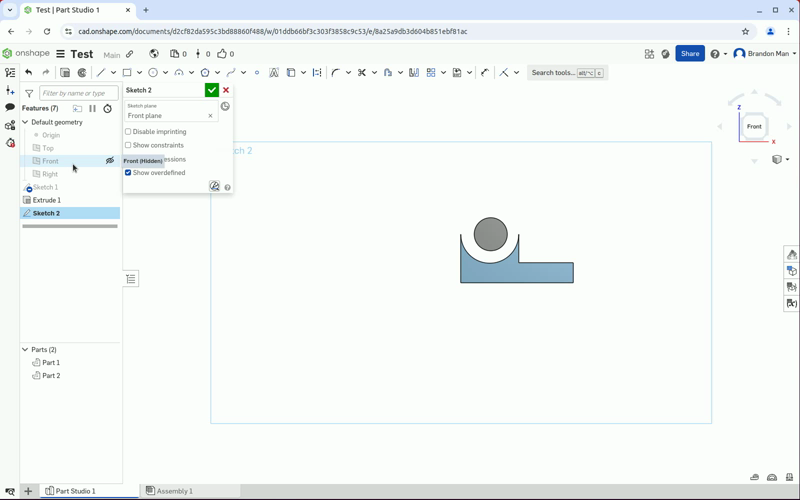
mouse_move(73, 352)
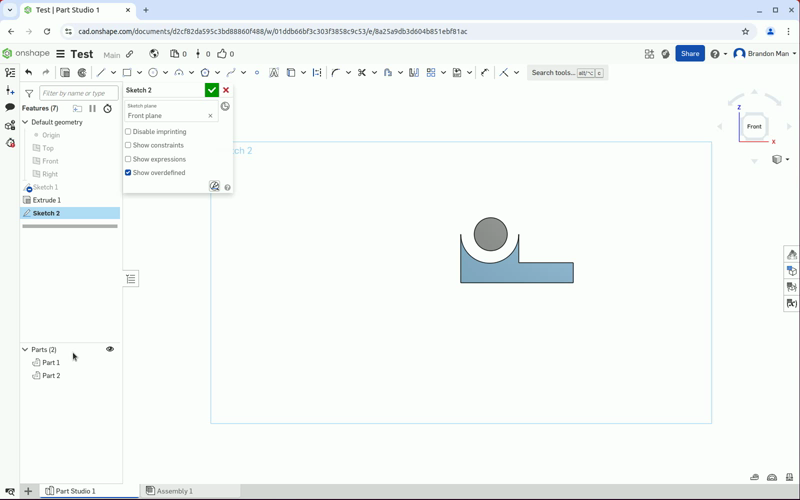
key(y)
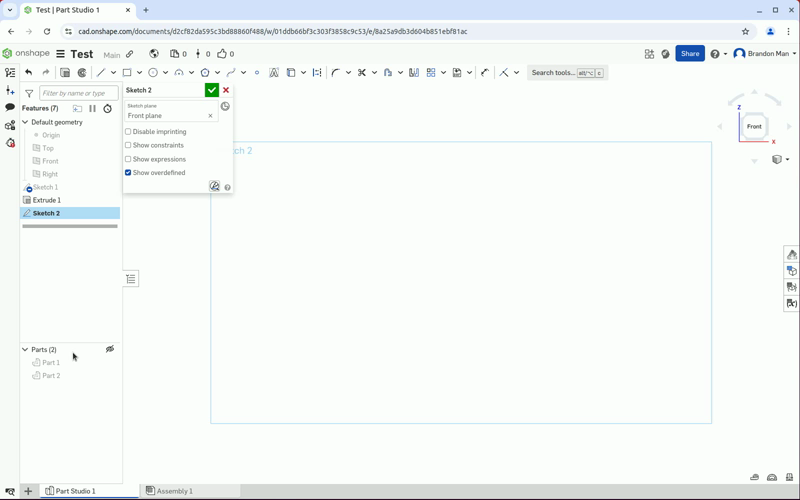
key(c)
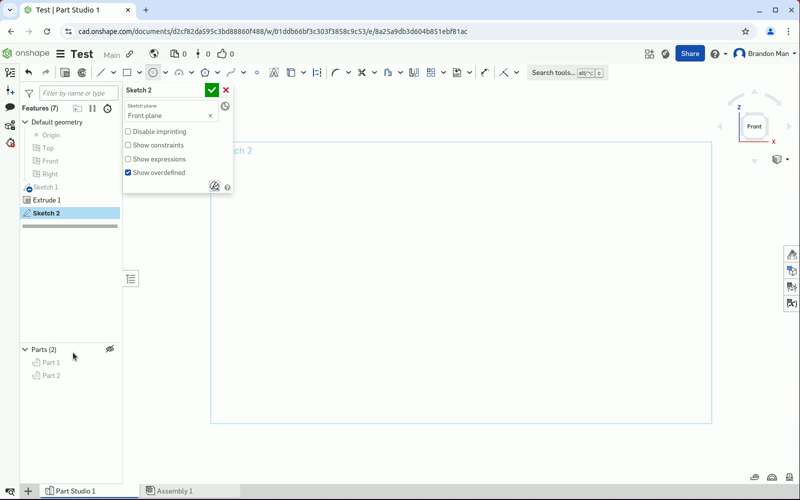
key_down(shift)
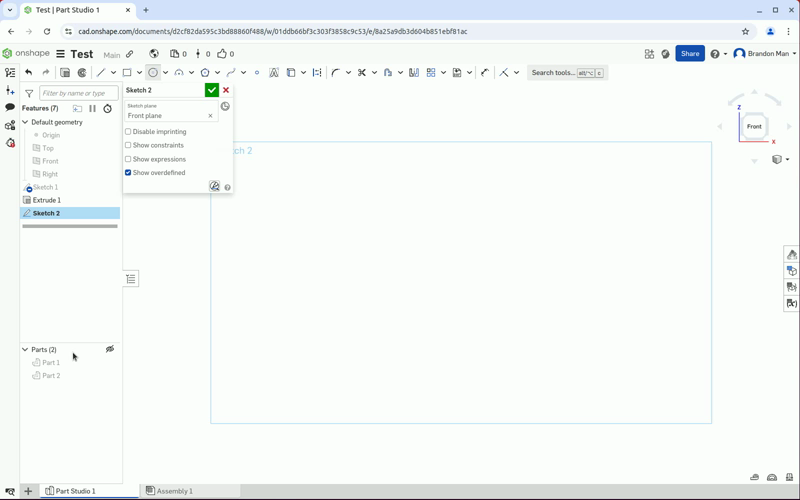
mouse_move(490, 234)
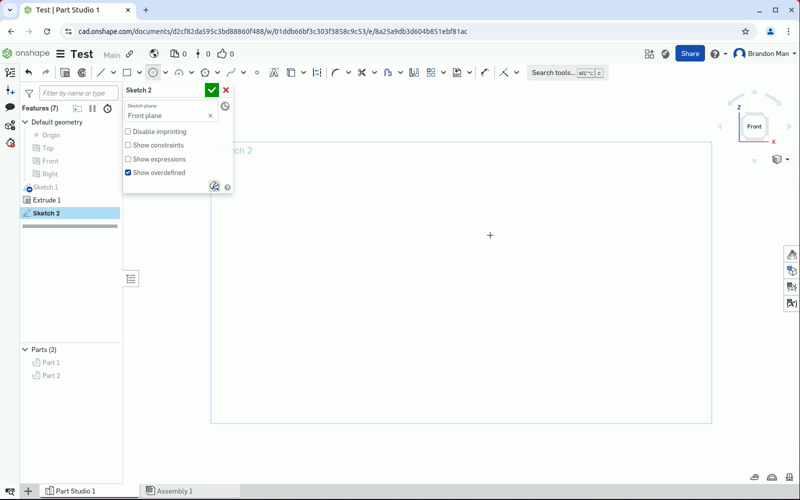
click(490, 234)
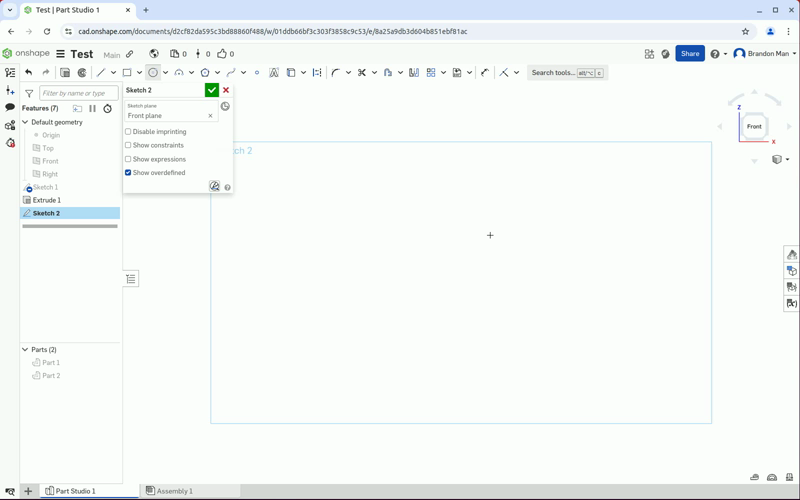
key_up(shift)
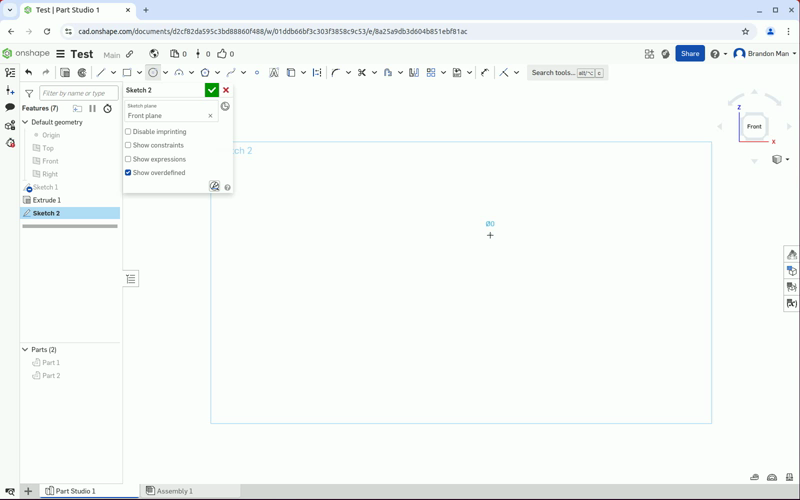
mouse_move(506, 234)
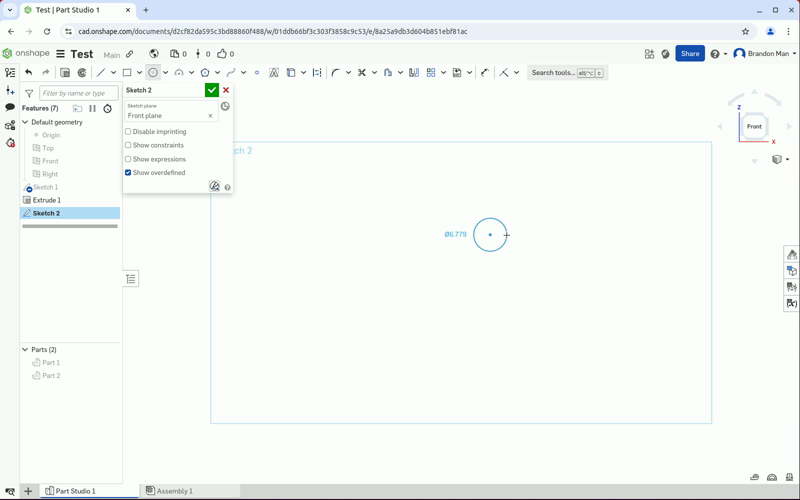
click(506, 234)
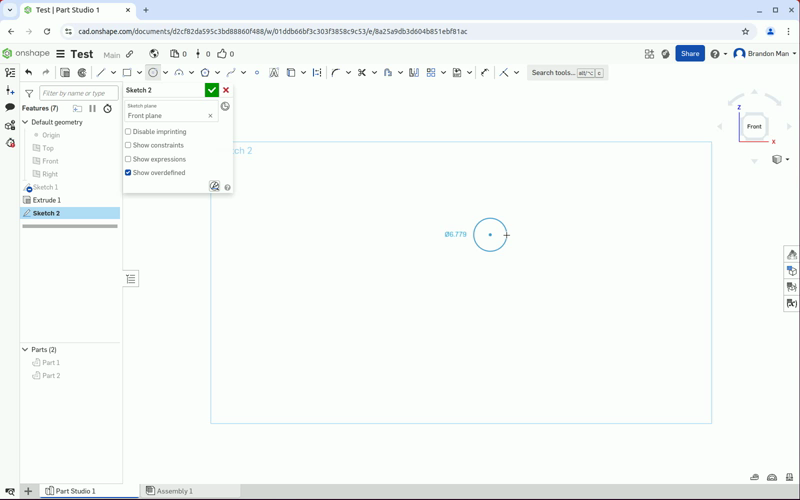
key(esc)
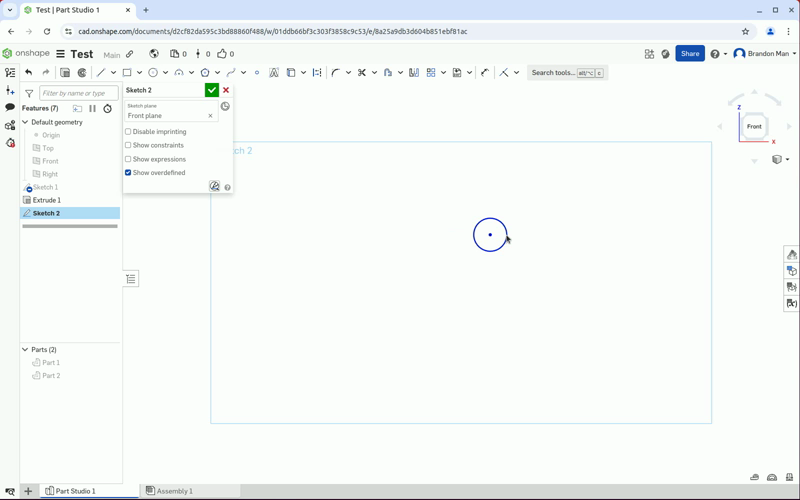
key(c)
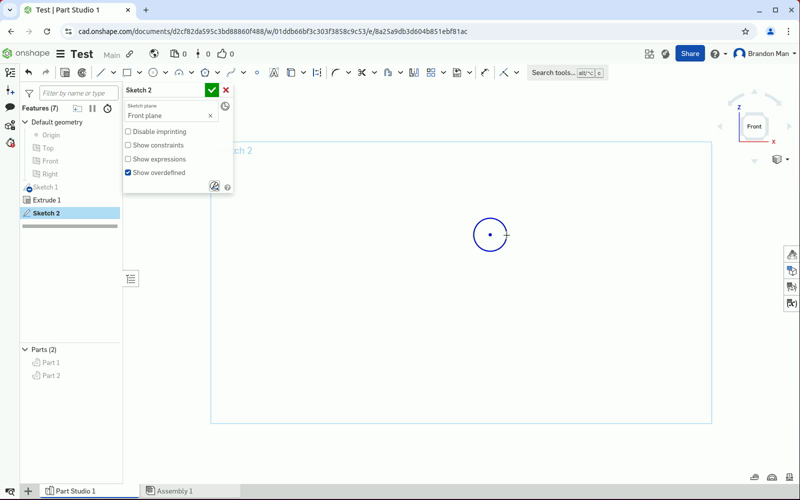
key_down(shift)
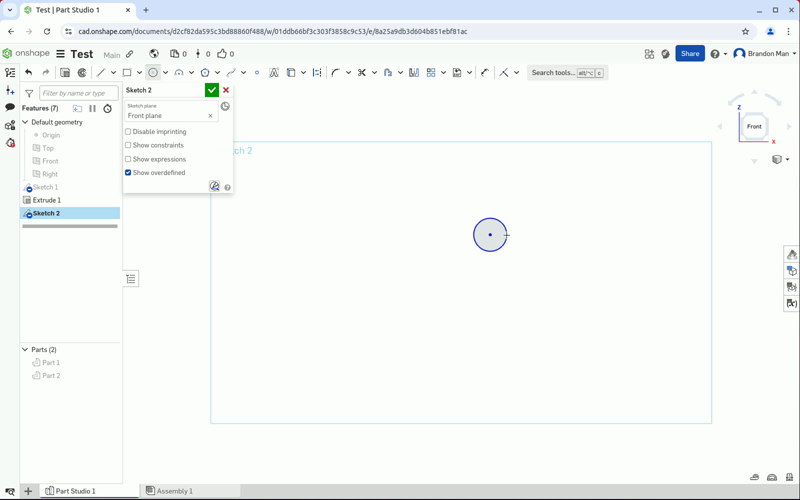
mouse_move(490, 234)
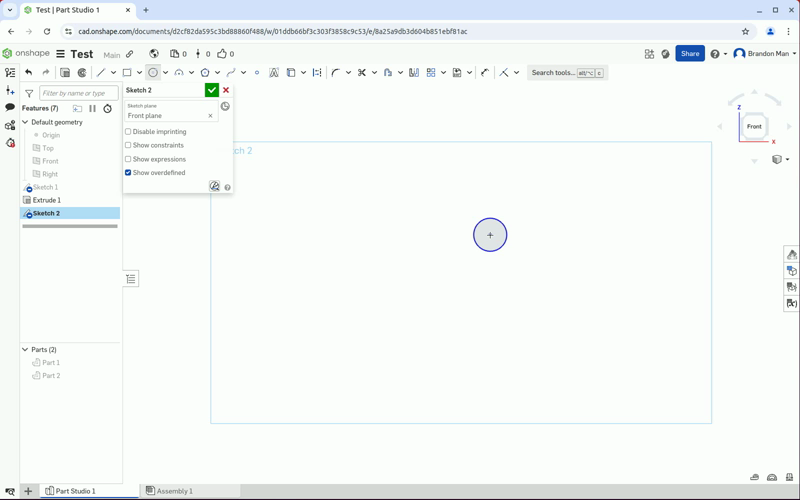
click(490, 234)
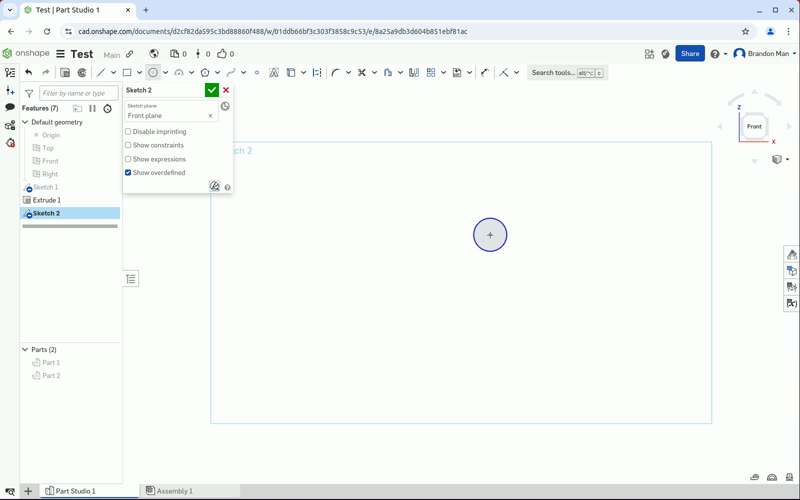
key_up(shift)
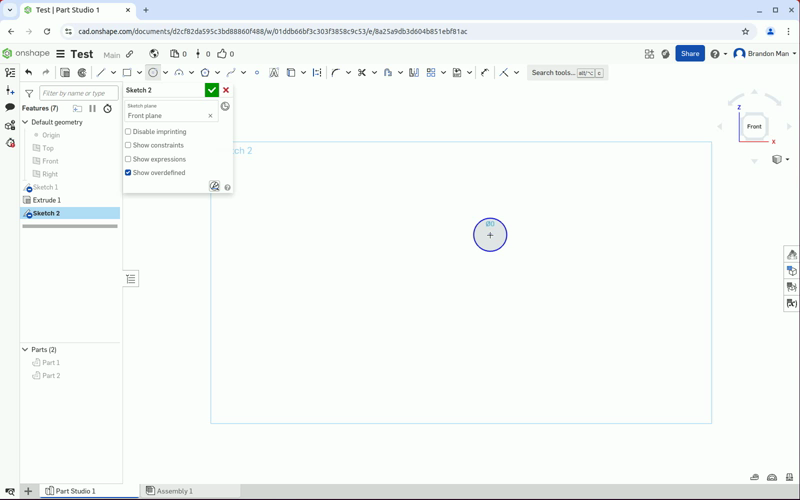
mouse_move(502, 234)
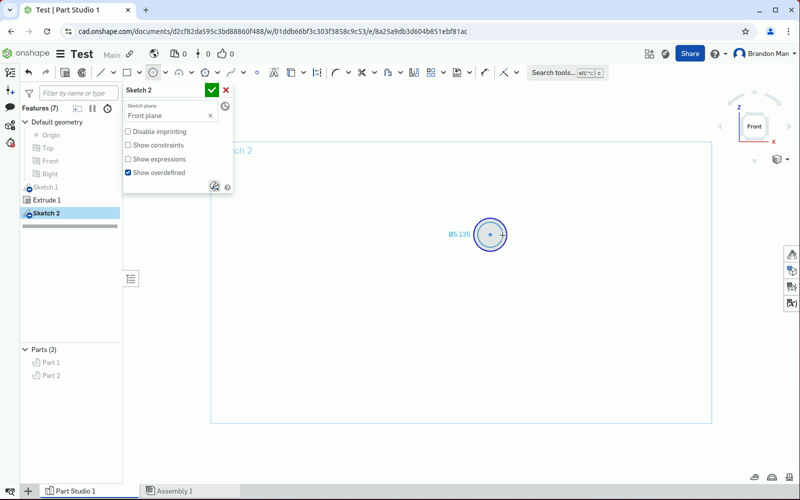
scroll(6)
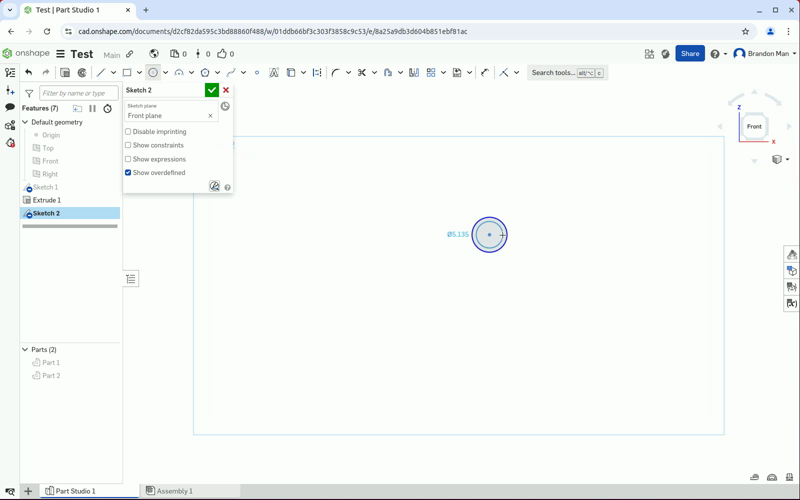
scroll(6)
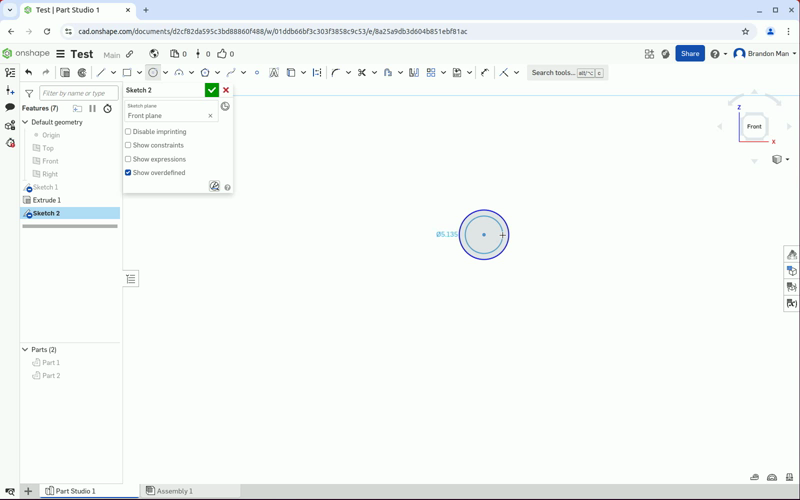
scroll(6)
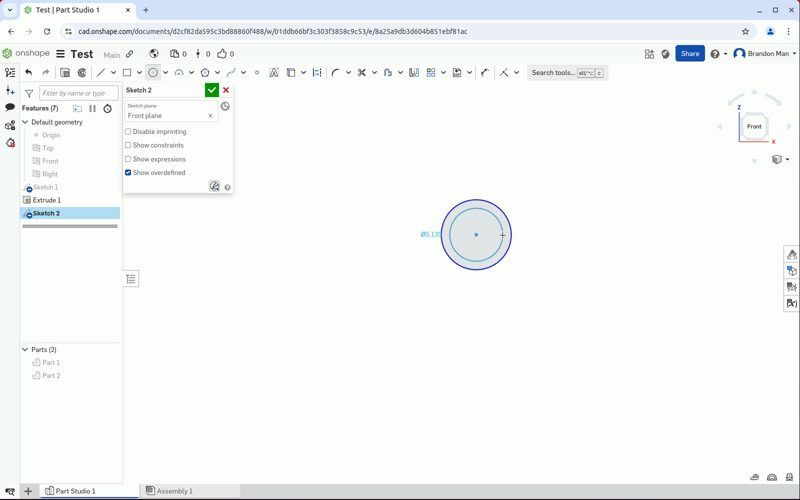
scroll(6)
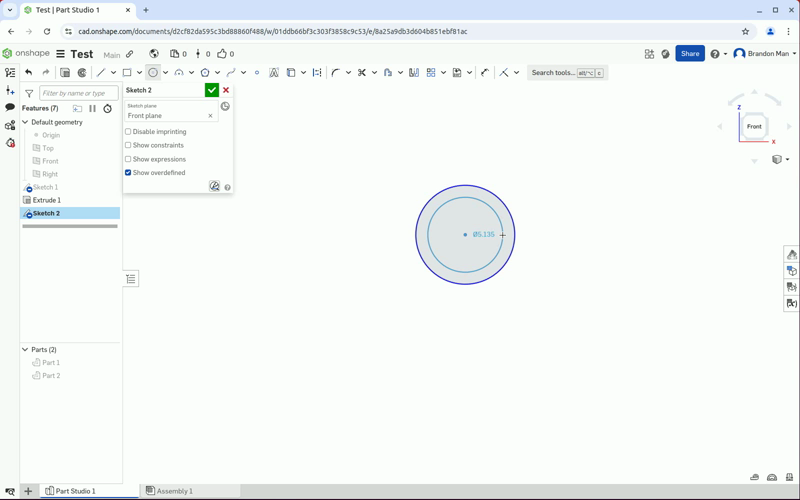
scroll(6)
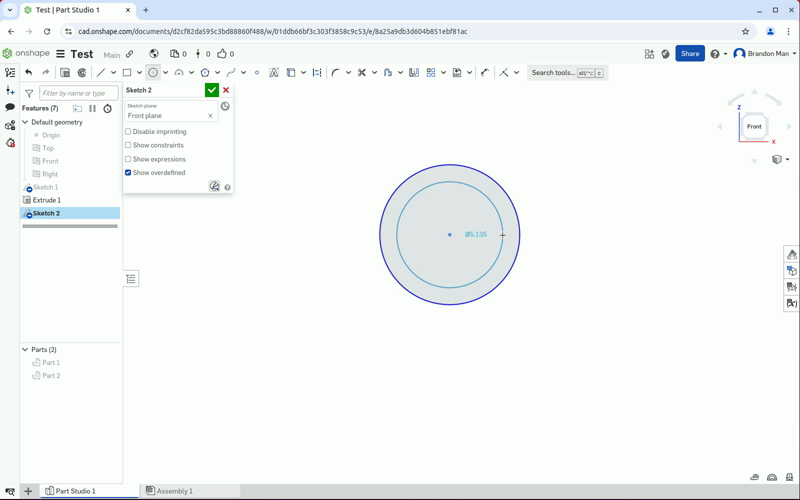
scroll(6)
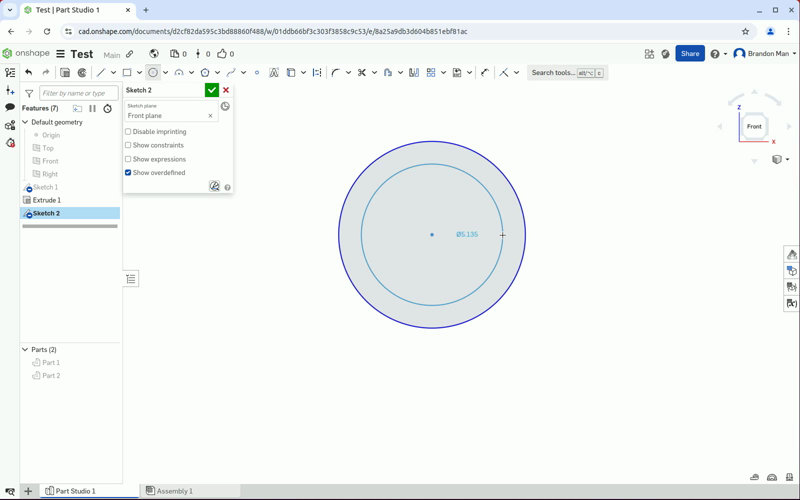
scroll(6)
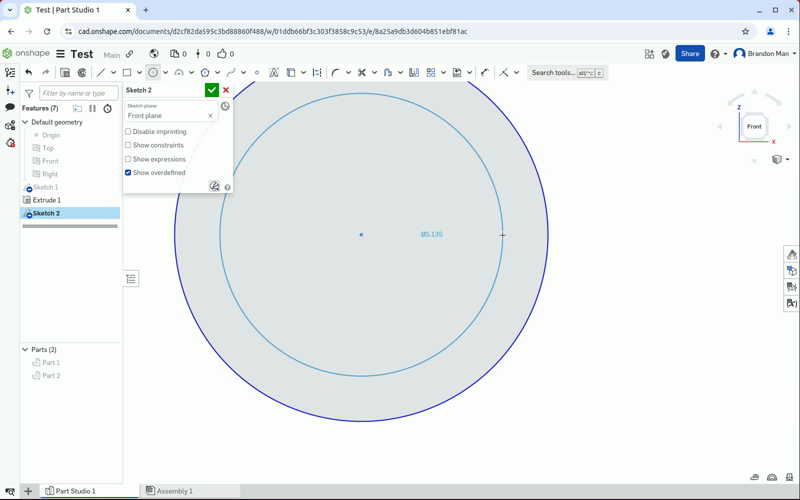
click(502, 234)
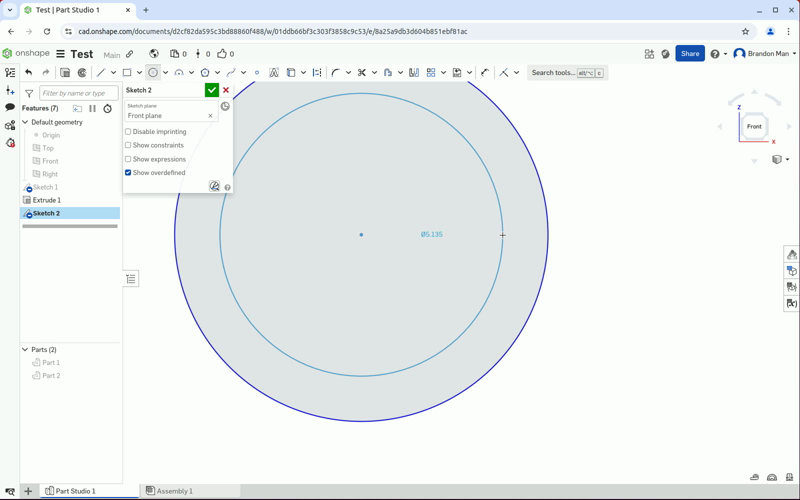
scroll(-6)
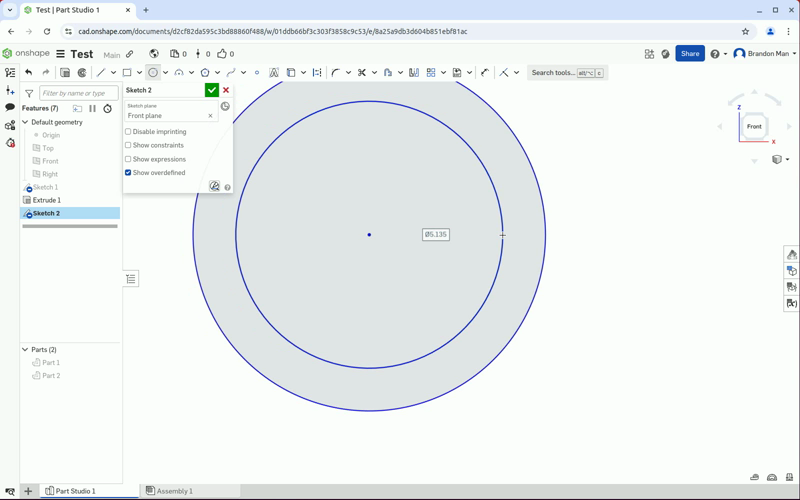
scroll(-6)
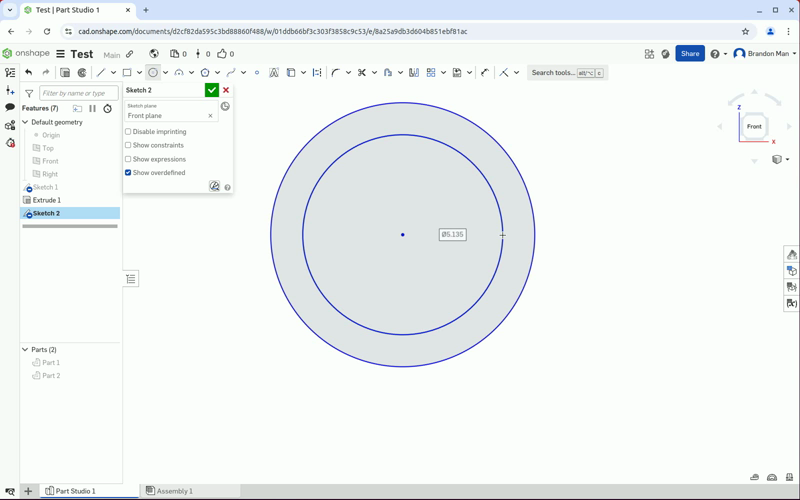
scroll(-6)
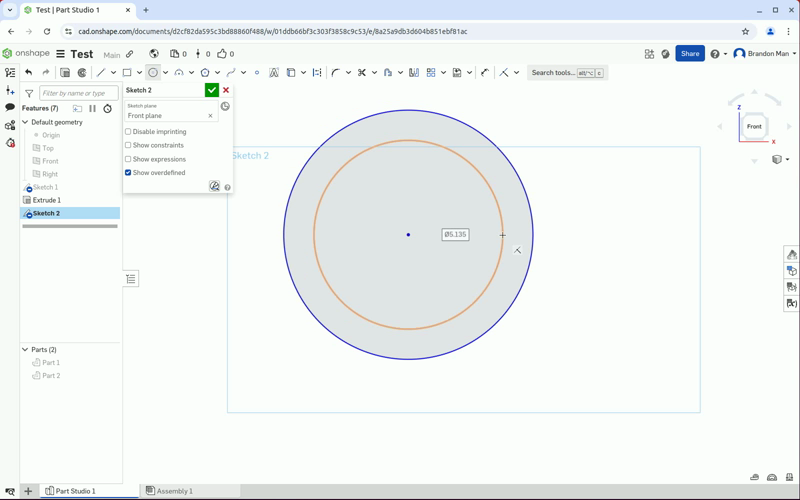
scroll(-6)
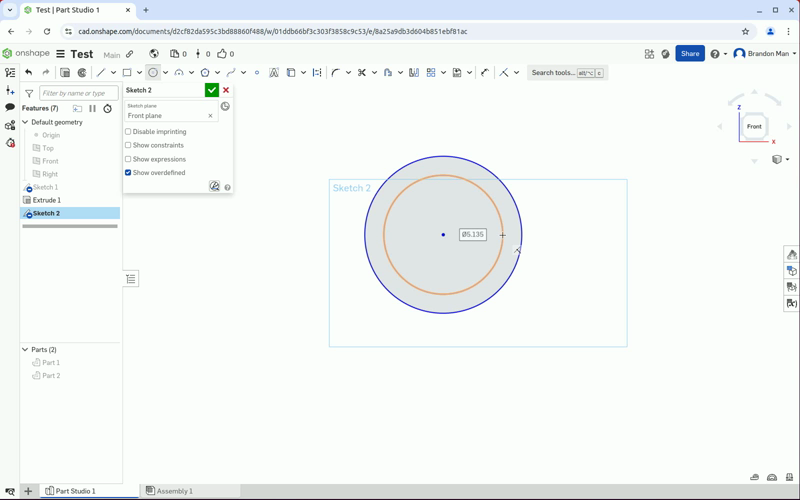
scroll(-6)
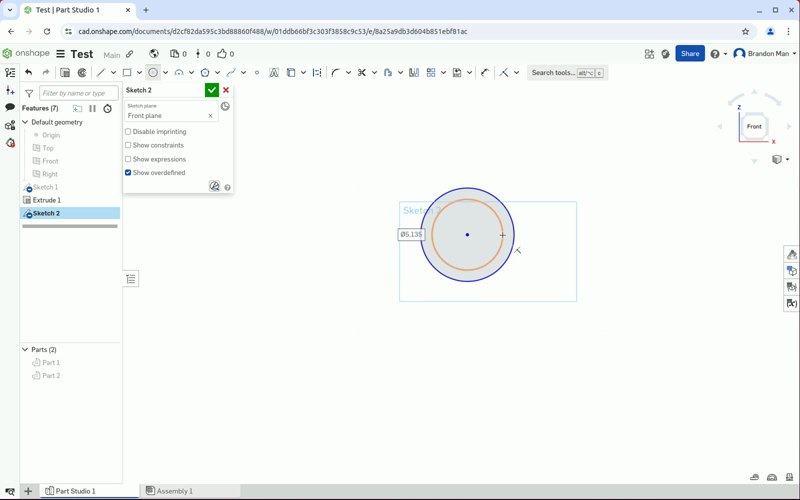
scroll(-6)
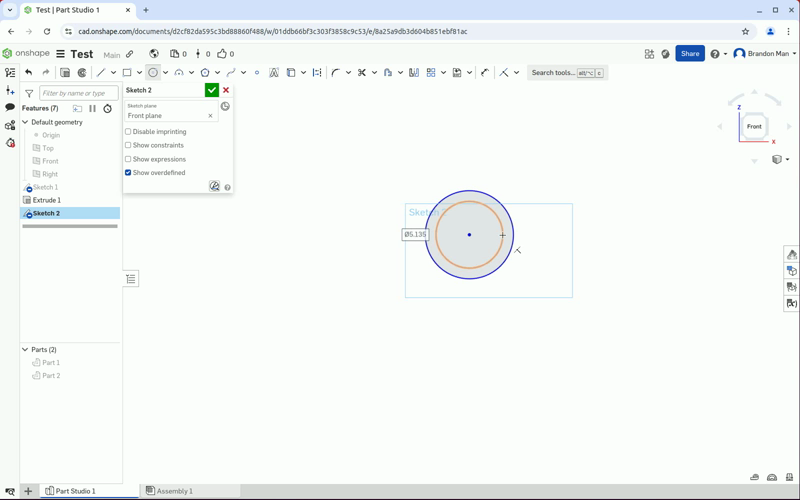
scroll(-6)
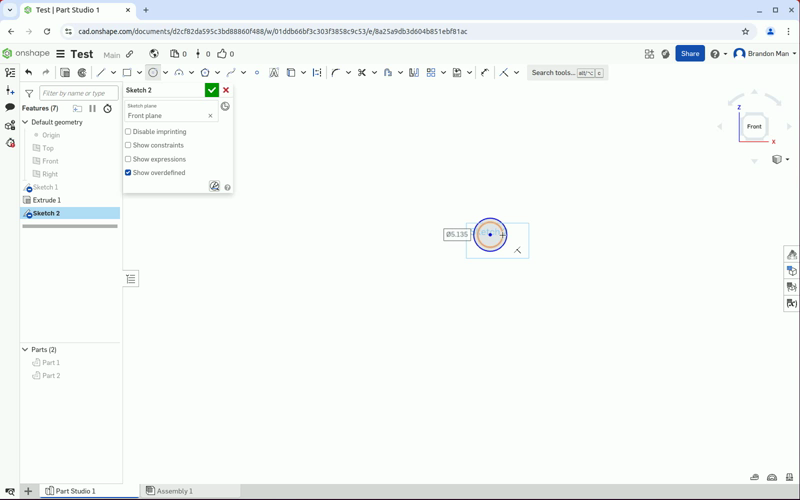
key(esc)
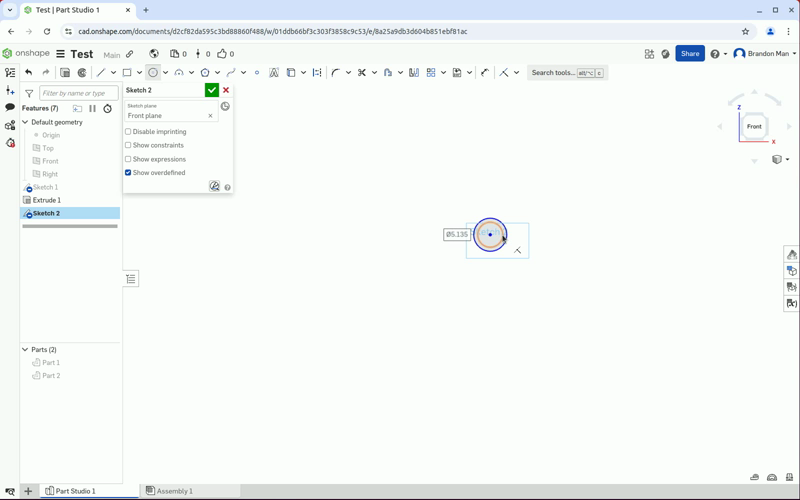
mouse_move(503, 238)
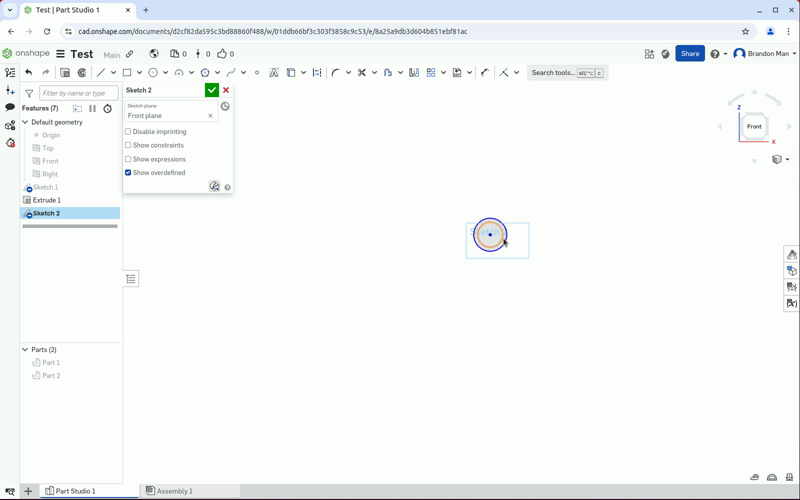
scroll(6)
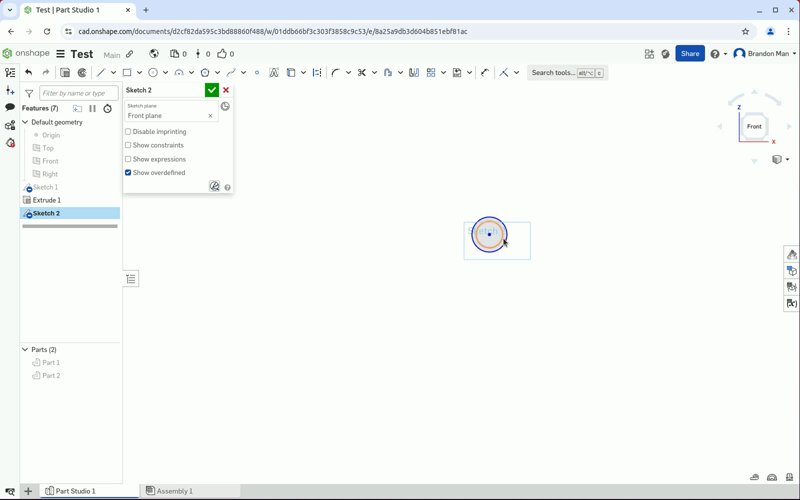
scroll(6)
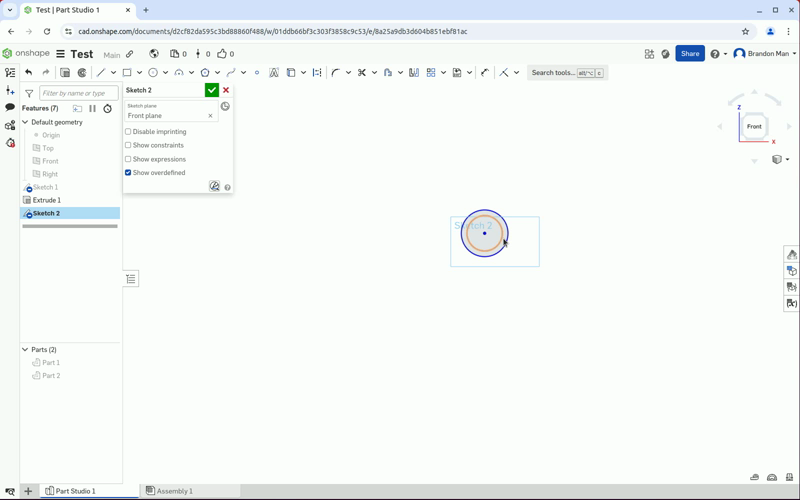
scroll(6)
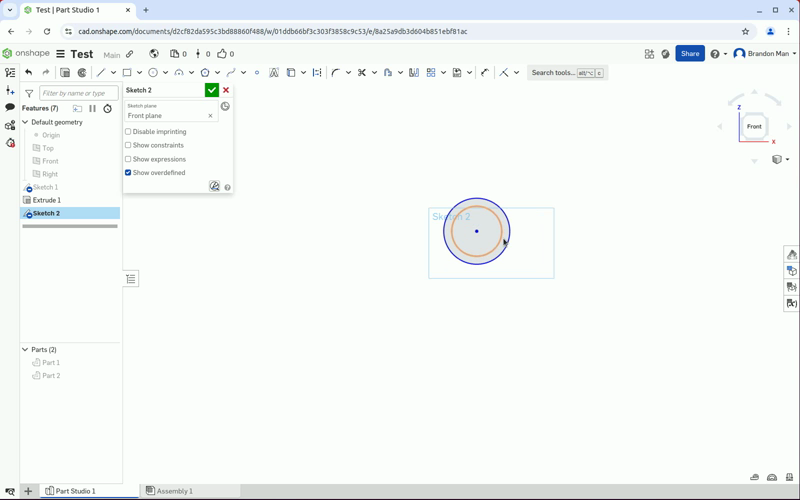
scroll(6)
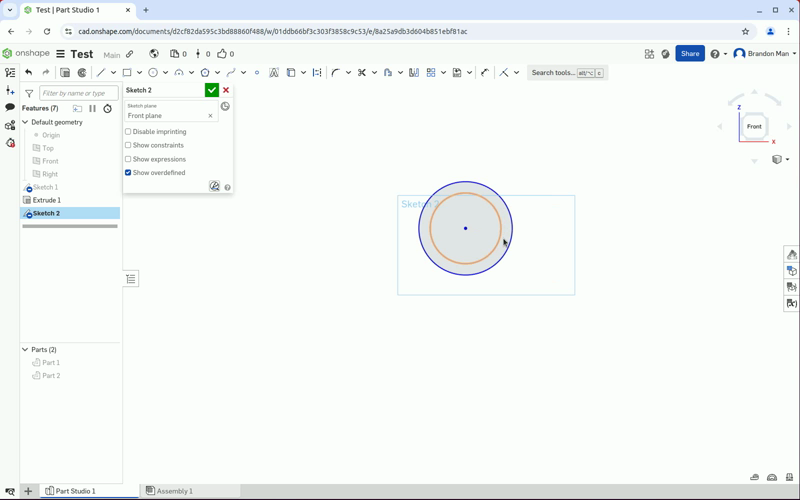
scroll(6)
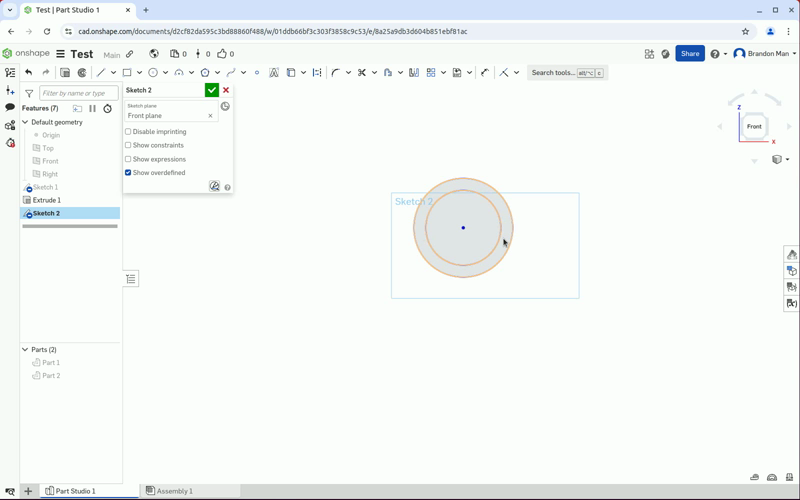
scroll(6)
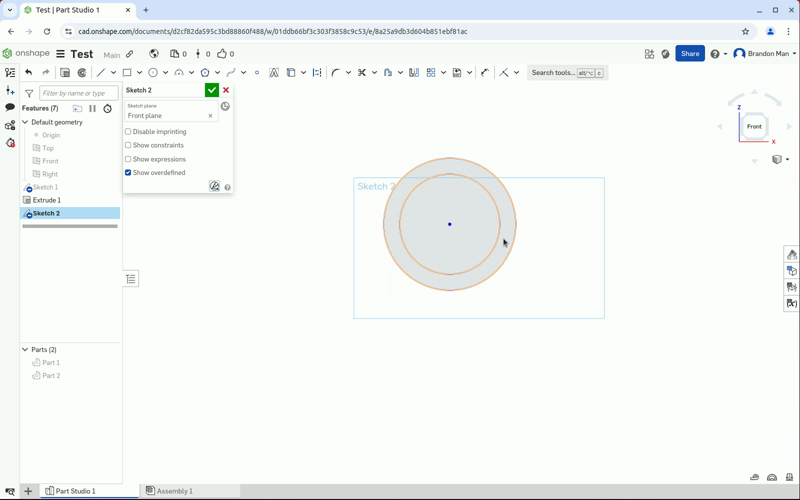
scroll(6)
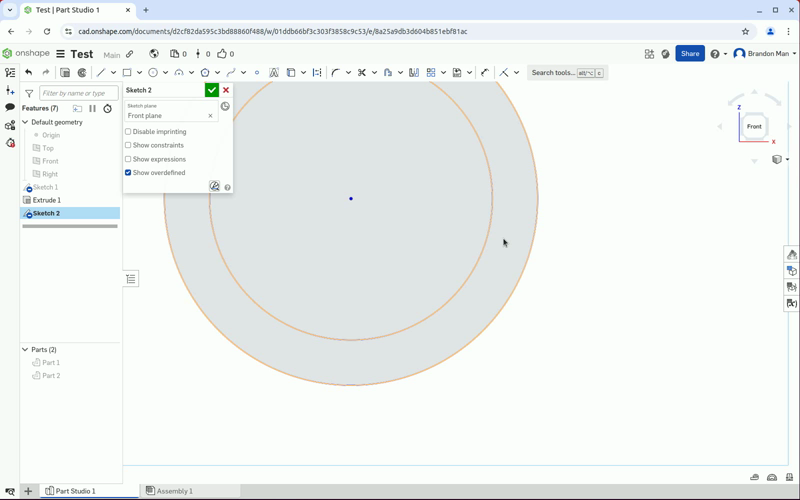
click(503, 238)
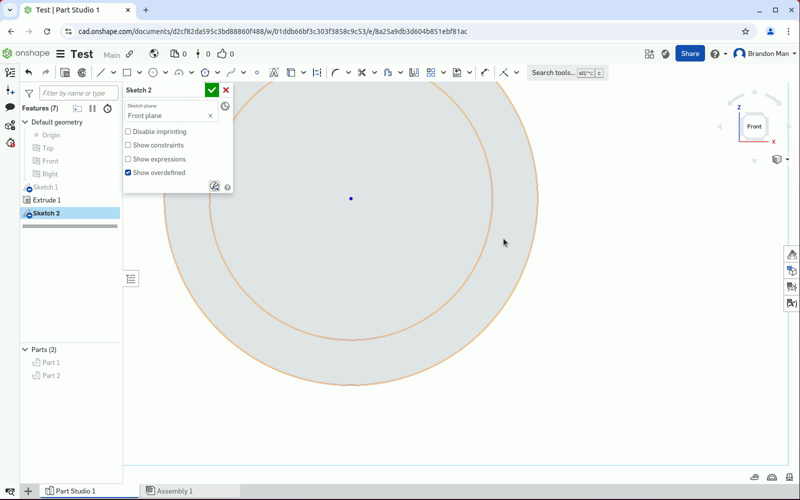
scroll(-6)
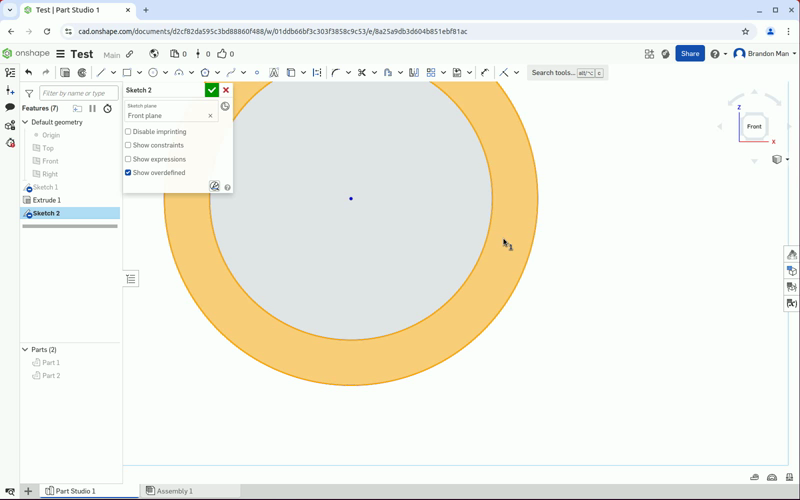
scroll(-6)
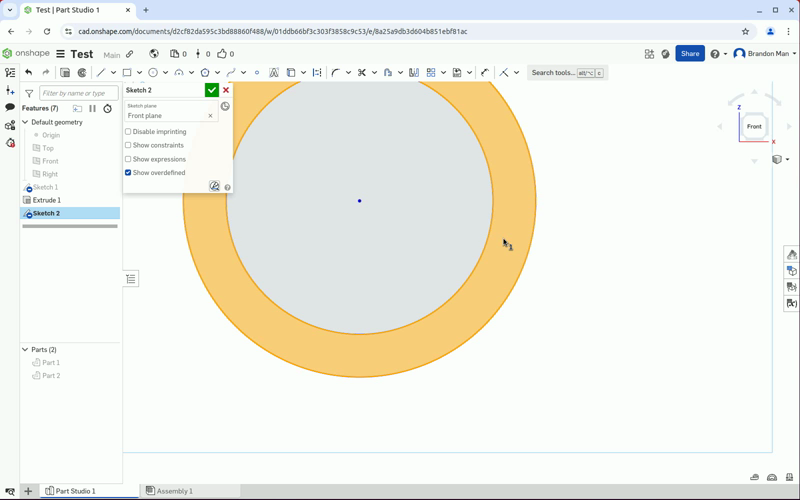
scroll(-6)
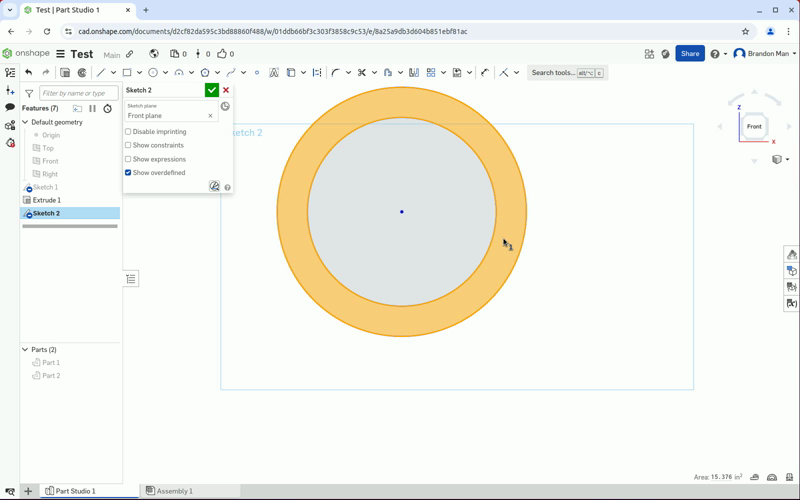
scroll(-6)
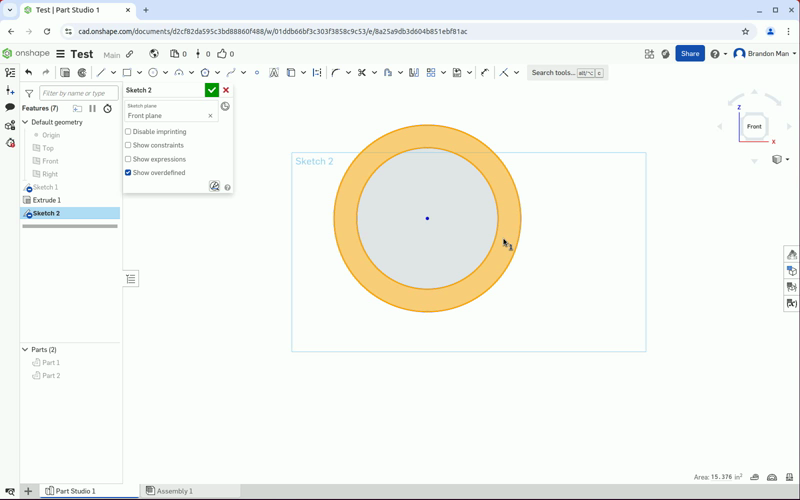
scroll(-6)
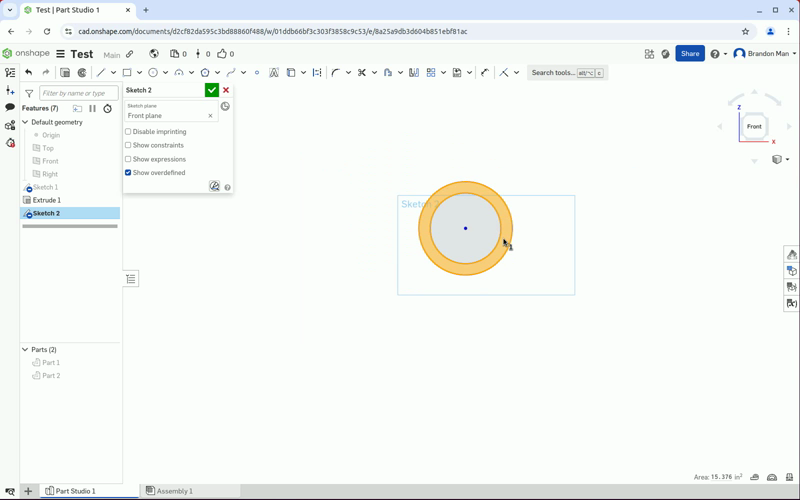
scroll(-6)
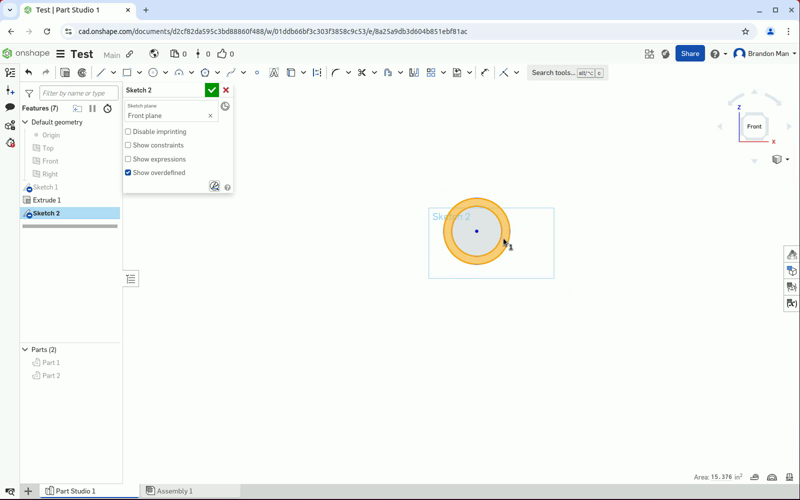
scroll(-6)
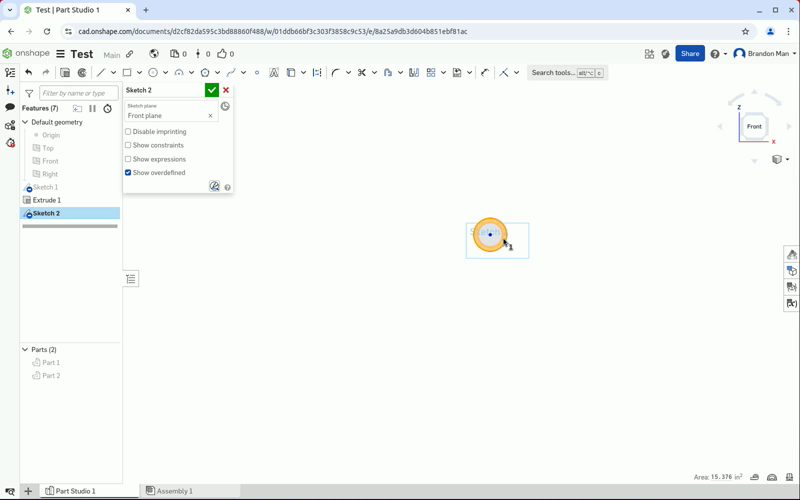
mouse_move(73, 352)
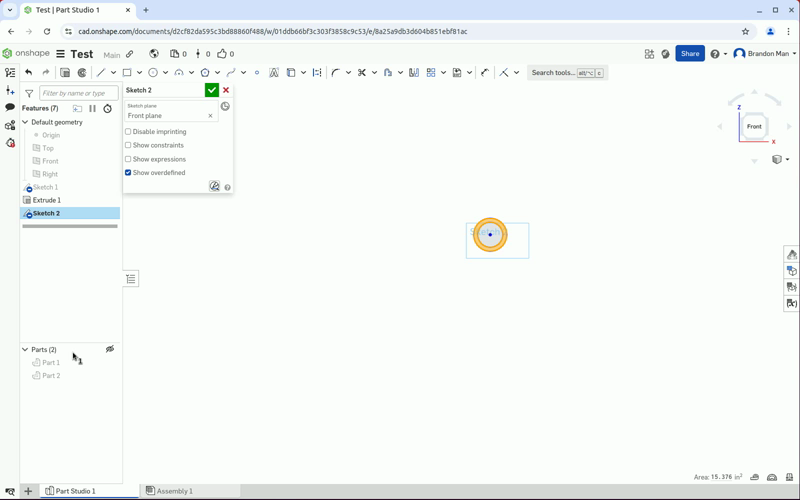
key(shift+y)
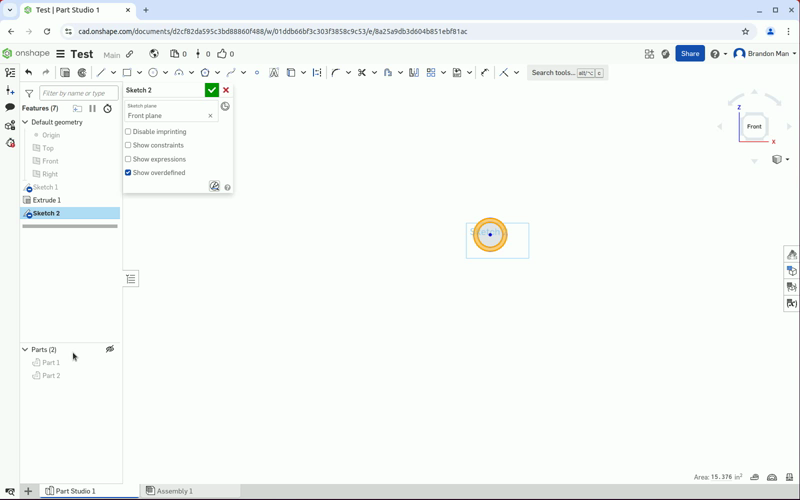
key(shift+e)
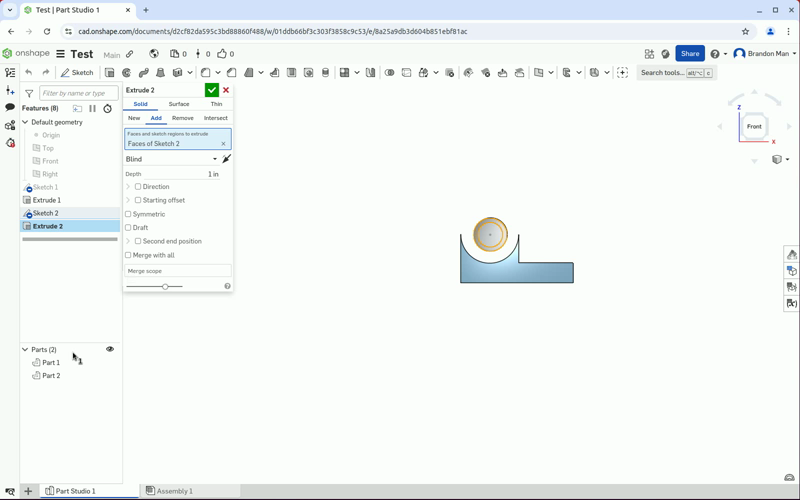
mouse_move(143, 106)
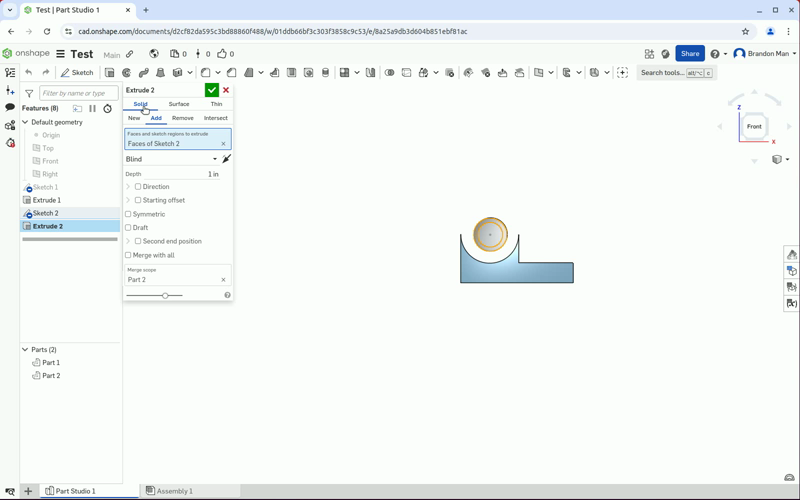
click(143, 106)
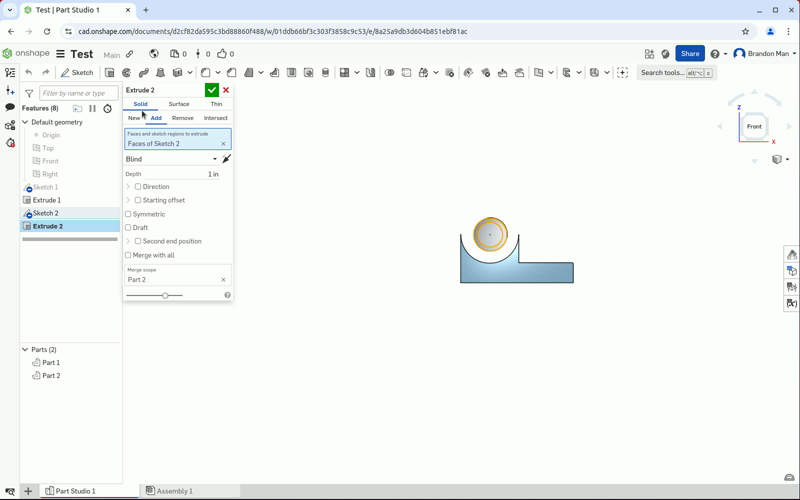
mouse_move(137, 120)
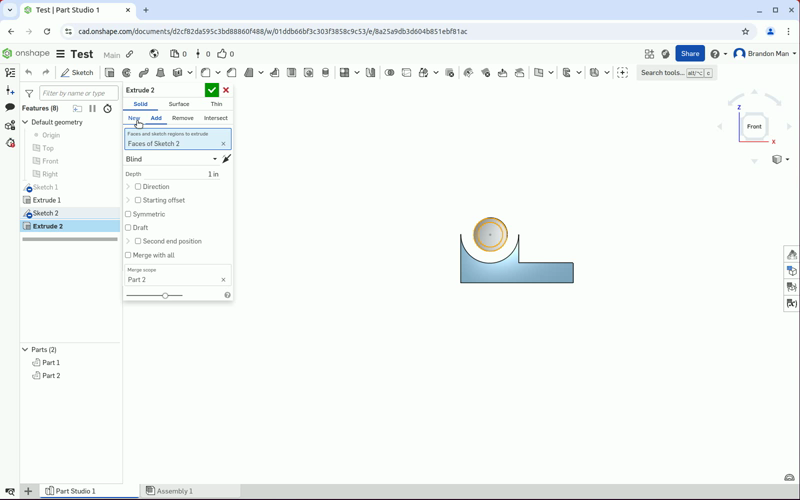
click(137, 120)
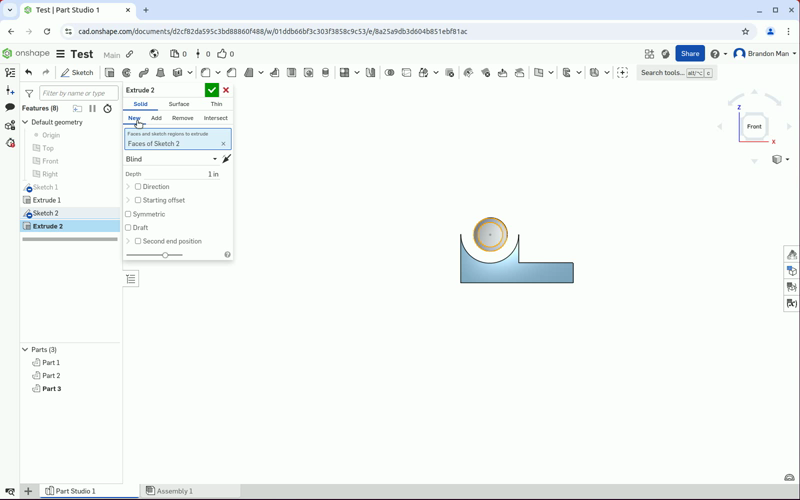
key(tab, 4)
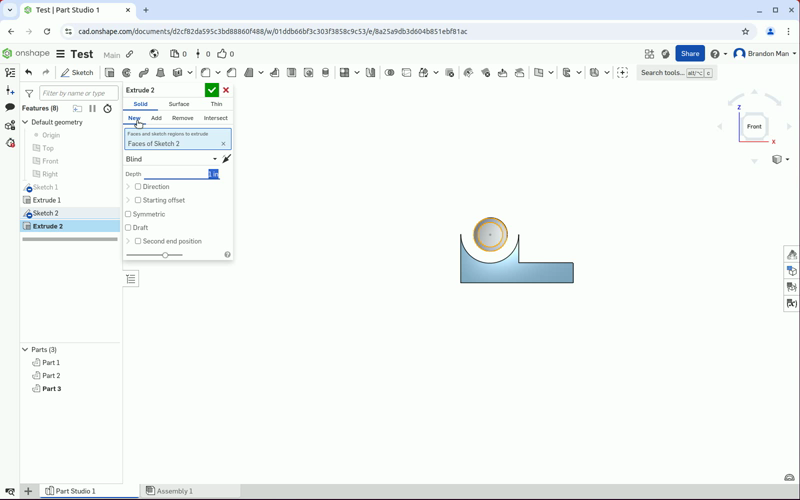
text(-9.869)
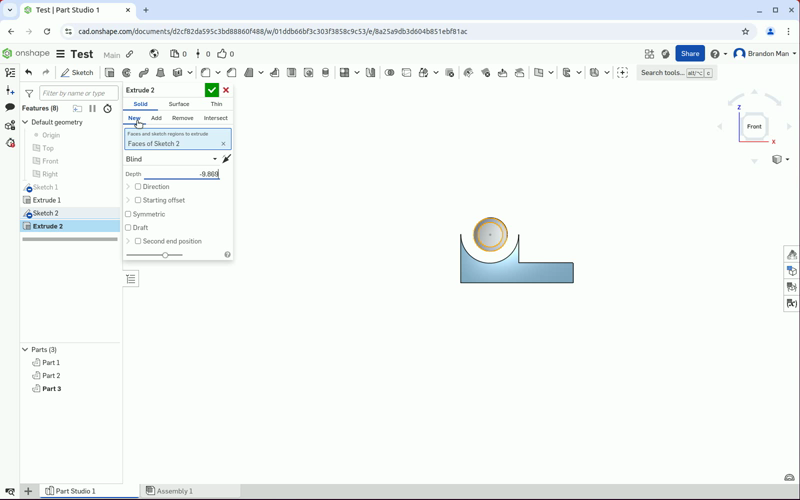
key(enter)
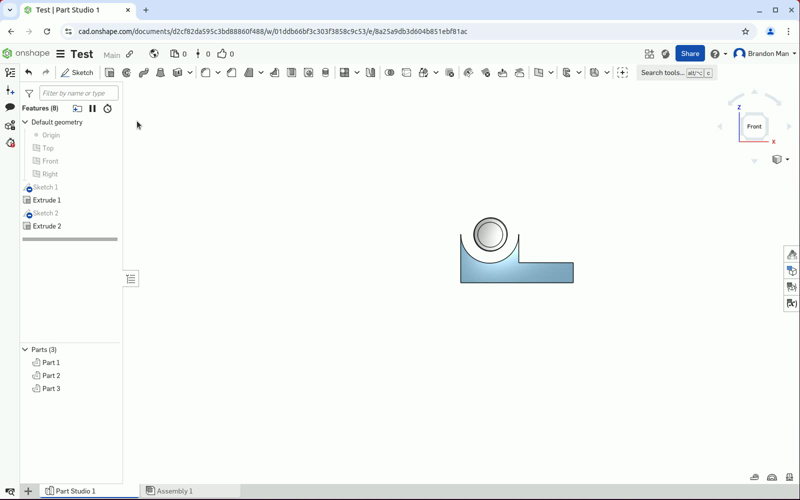
key(shift+h)
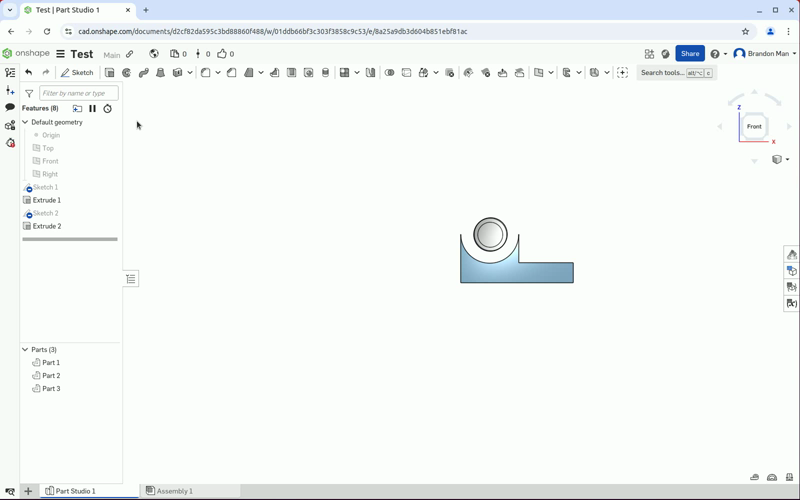
key(shift+h)
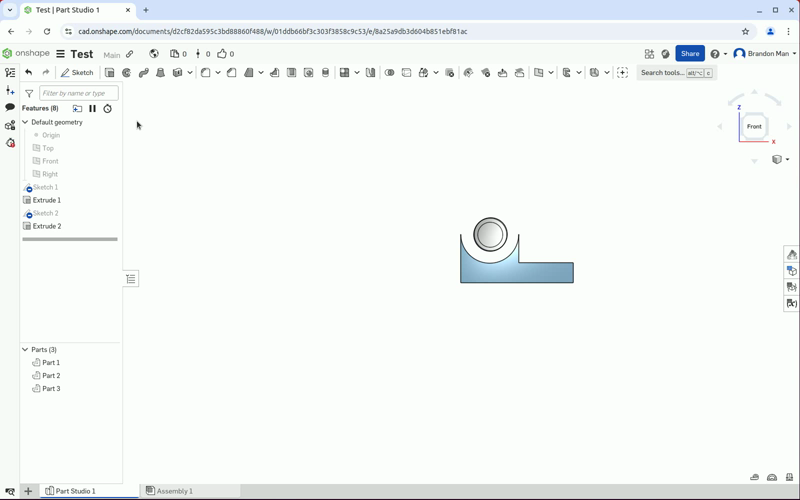
mouse_move(73, 189)
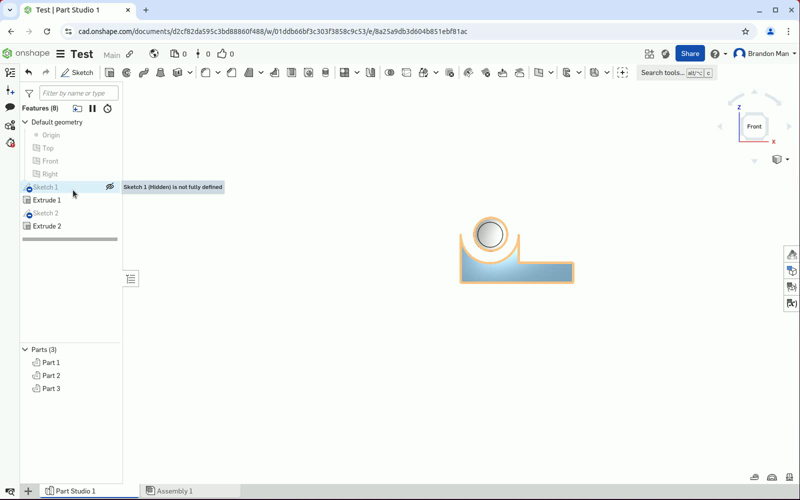
click(73, 189)
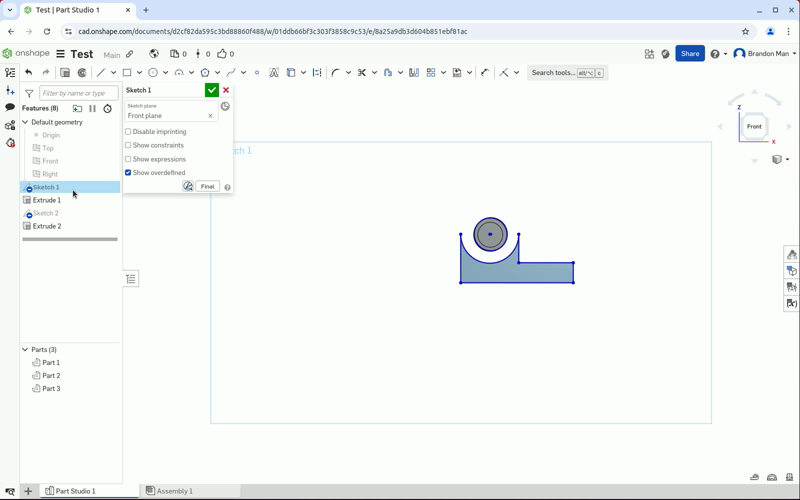
mouse_move(229, 92)
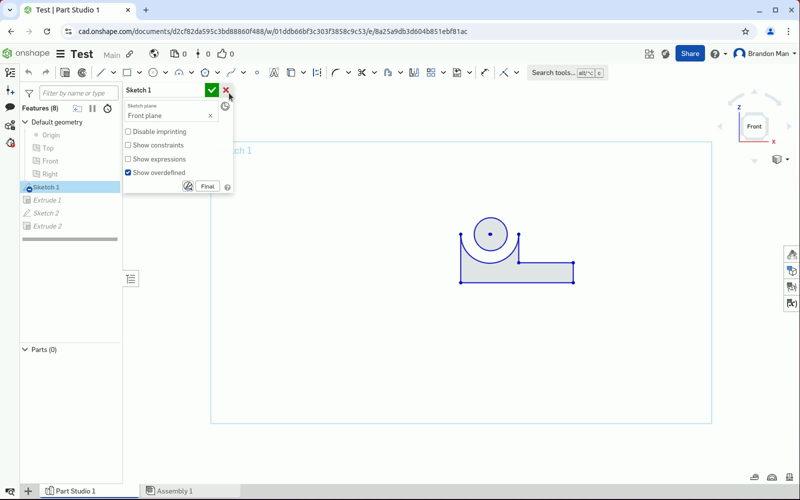
click(229, 92)
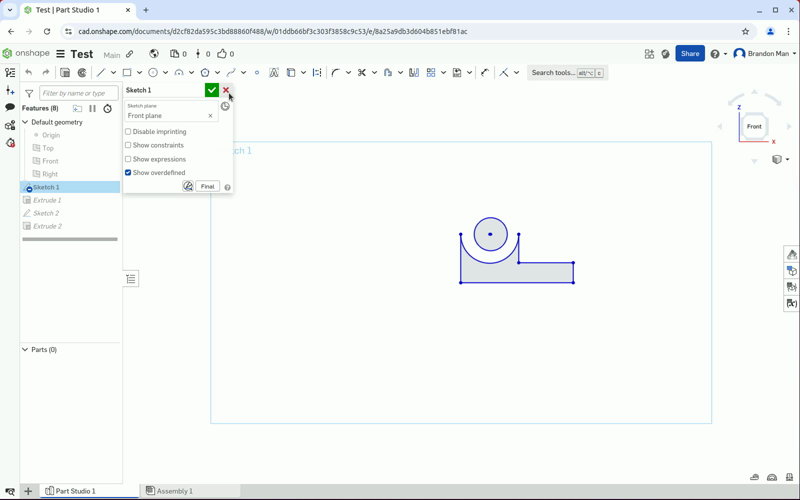
key(shift+s)
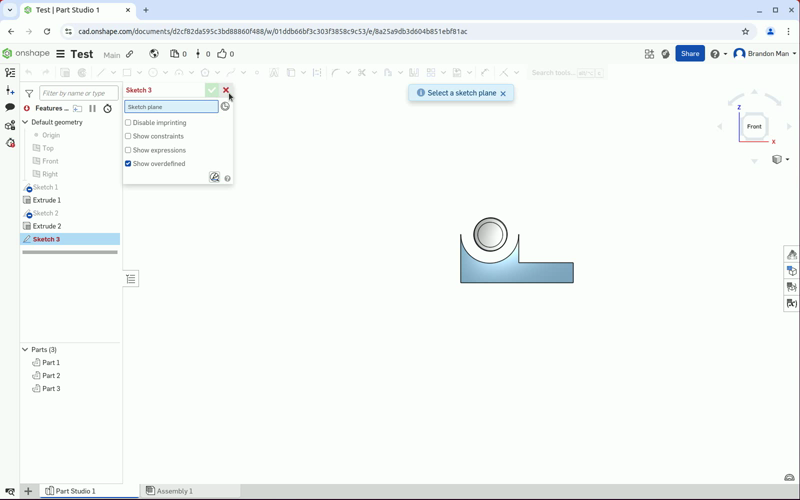
mouse_move(73, 163)
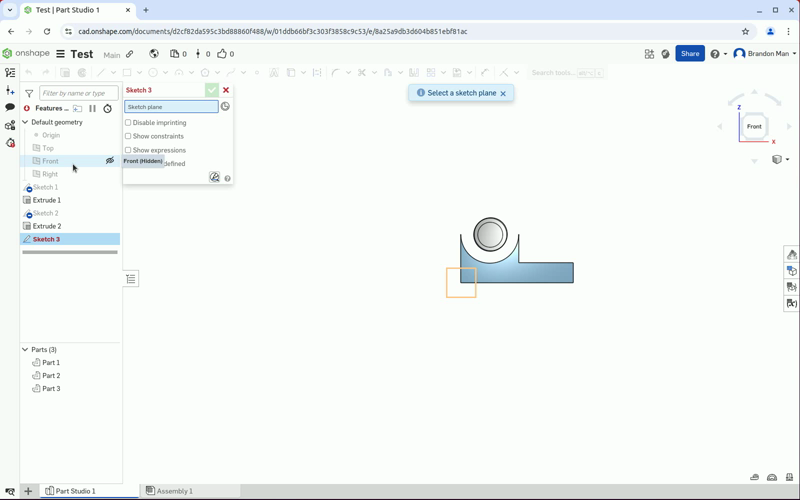
click(73, 163)
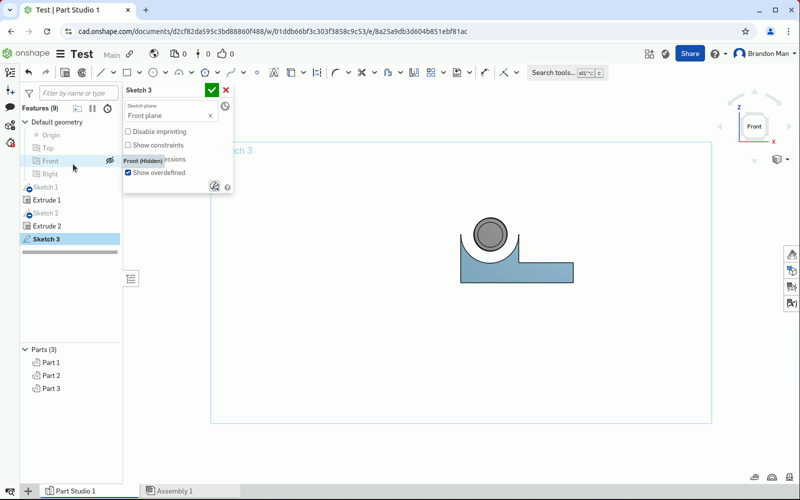
mouse_move(73, 352)
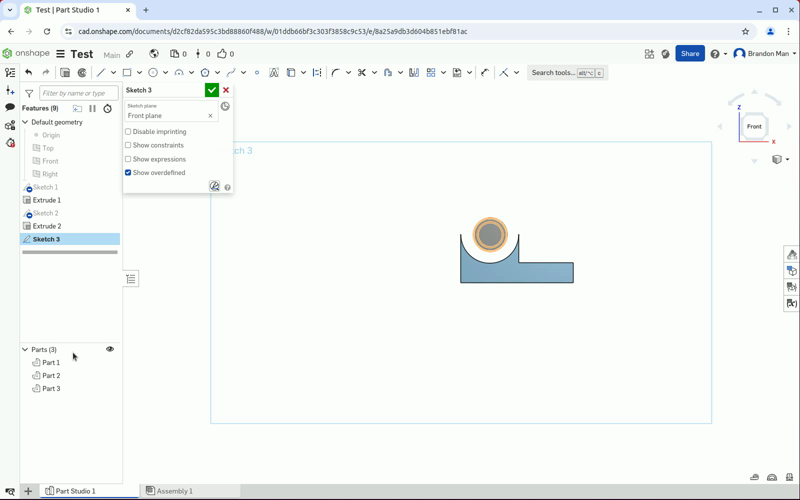
key(y)
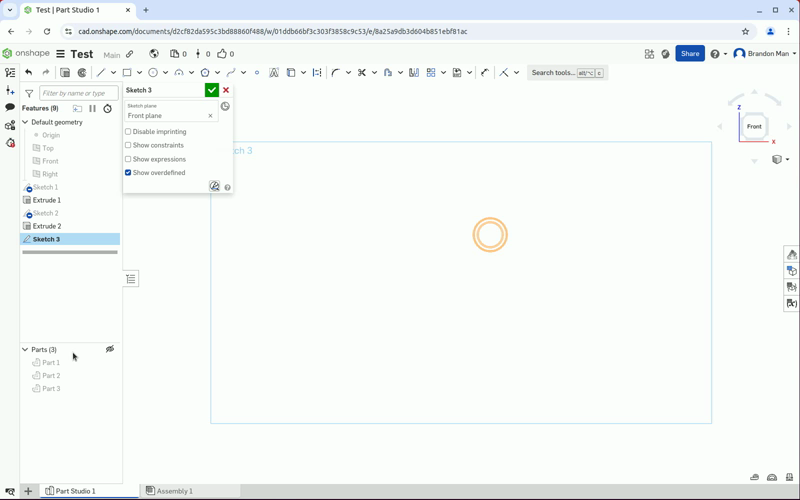
key(c)
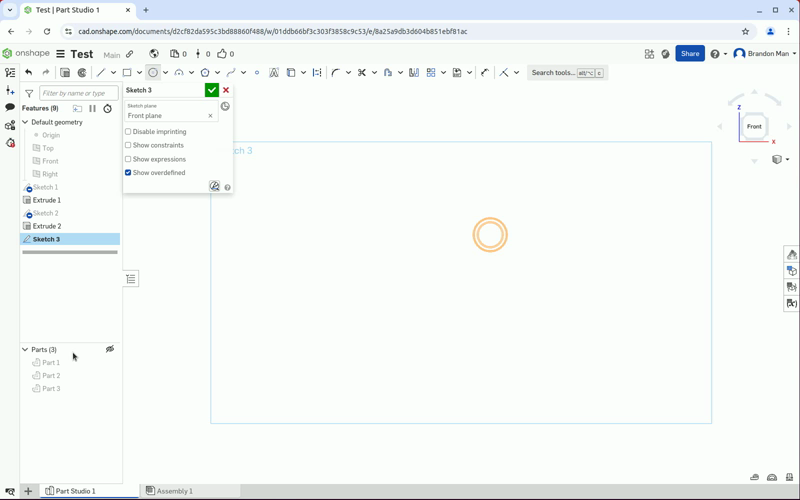
key_down(shift)
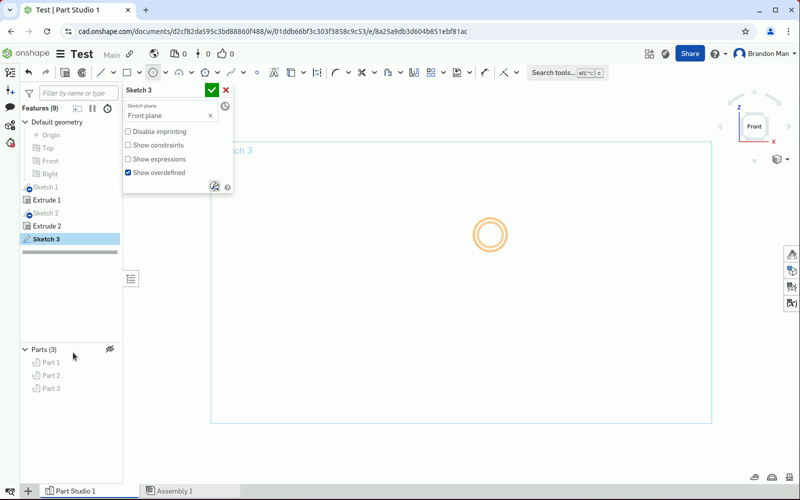
mouse_move(490, 234)
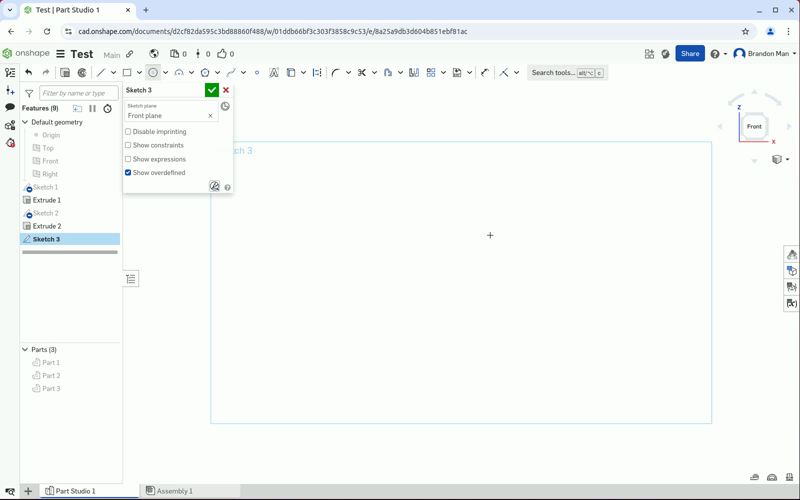
click(490, 234)
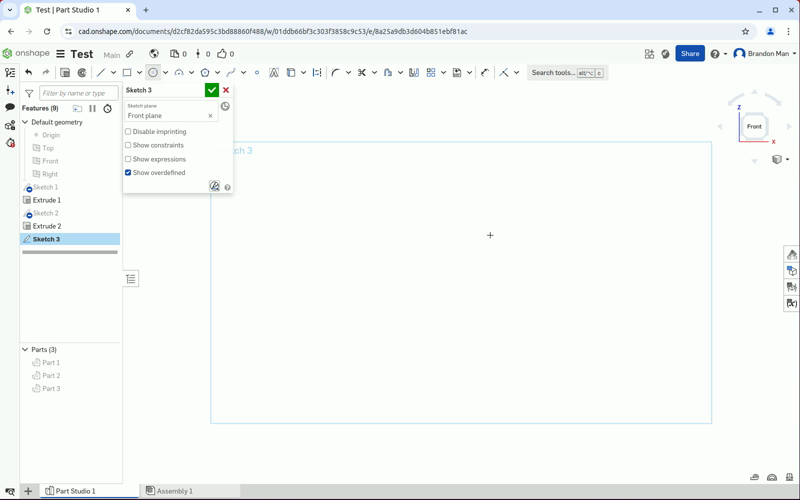
key_up(shift)
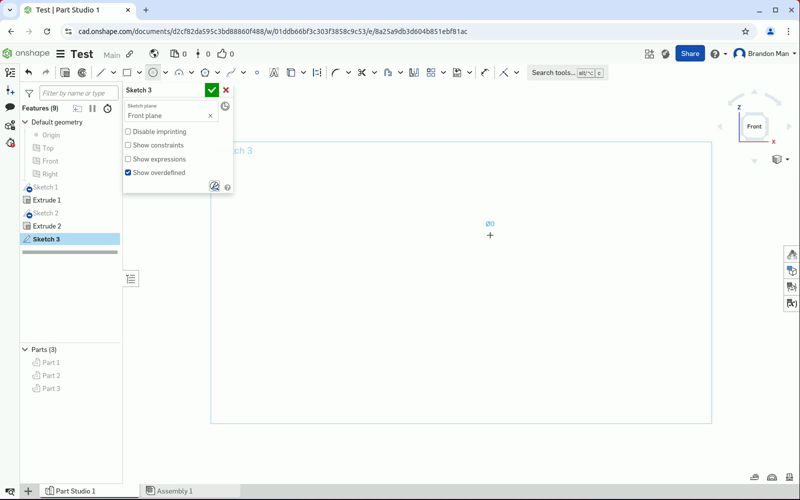
mouse_move(506, 234)
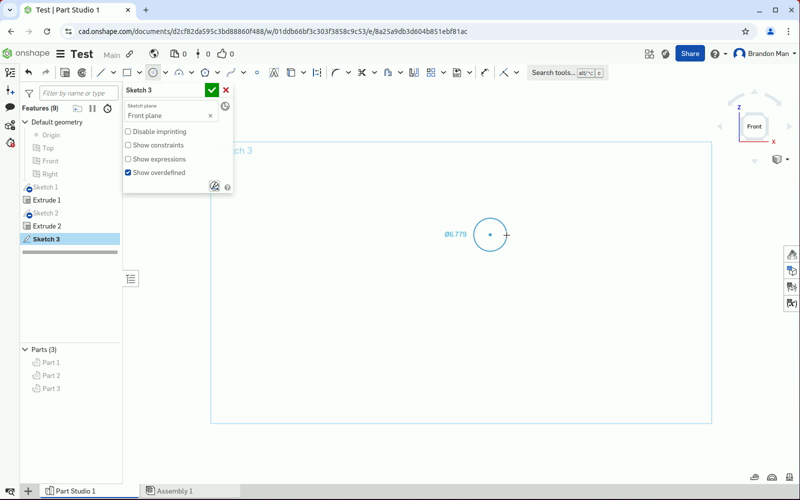
click(506, 234)
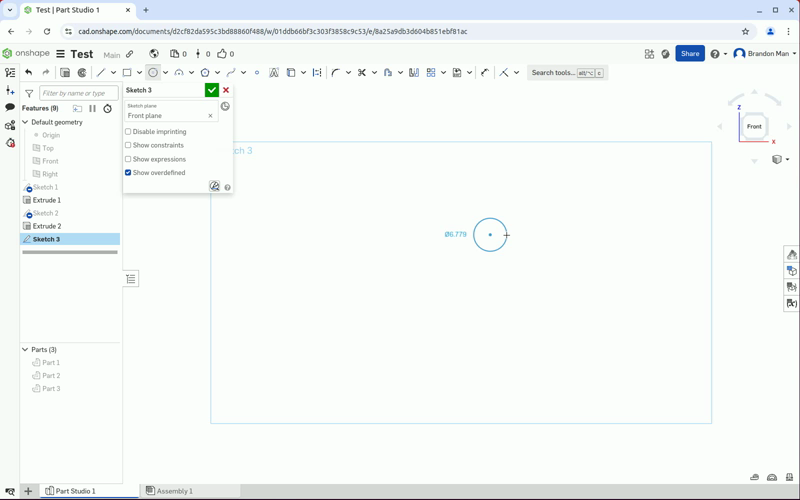
key(esc)
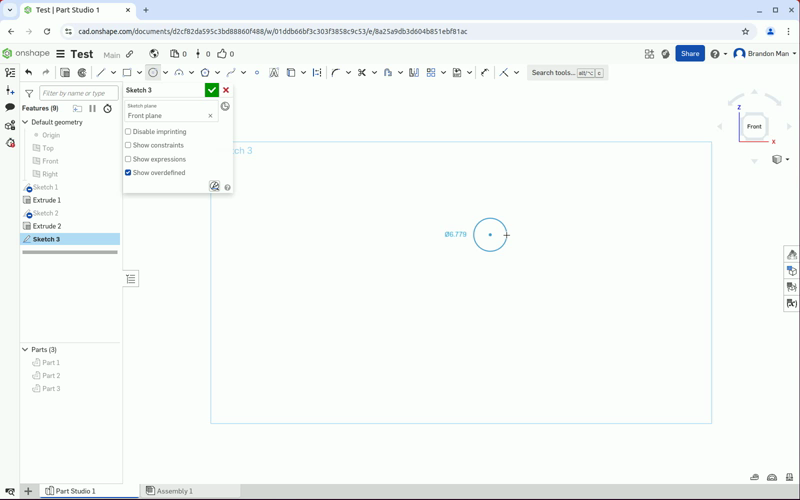
key(c)
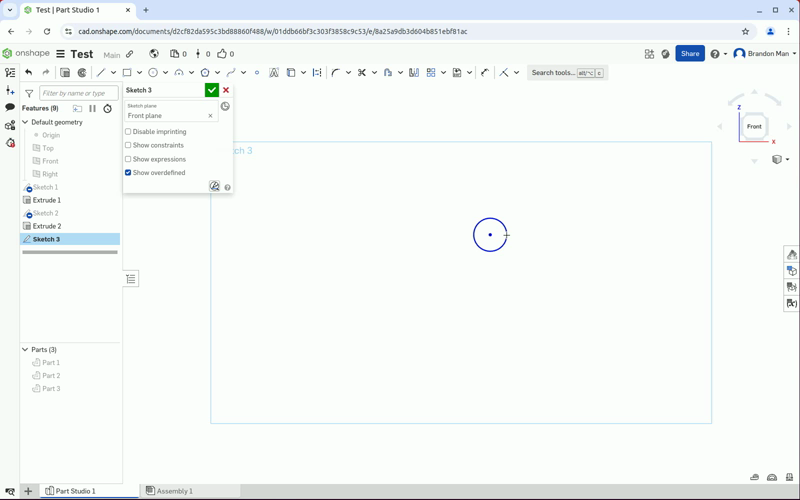
key_down(shift)
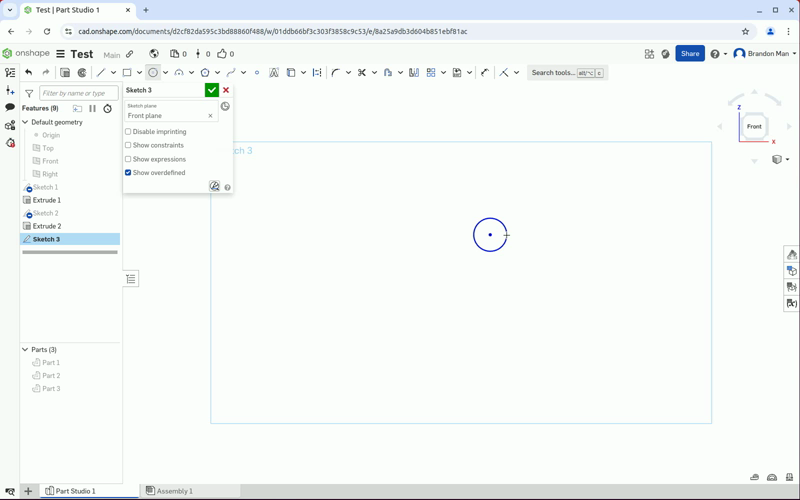
mouse_move(490, 234)
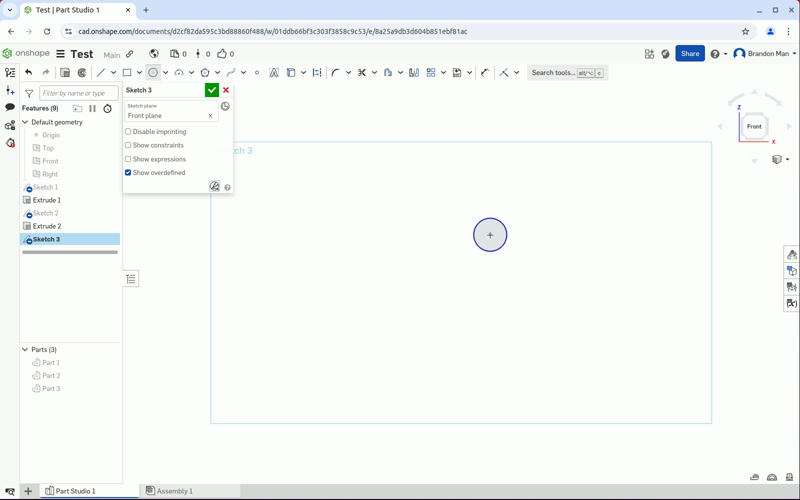
click(490, 234)
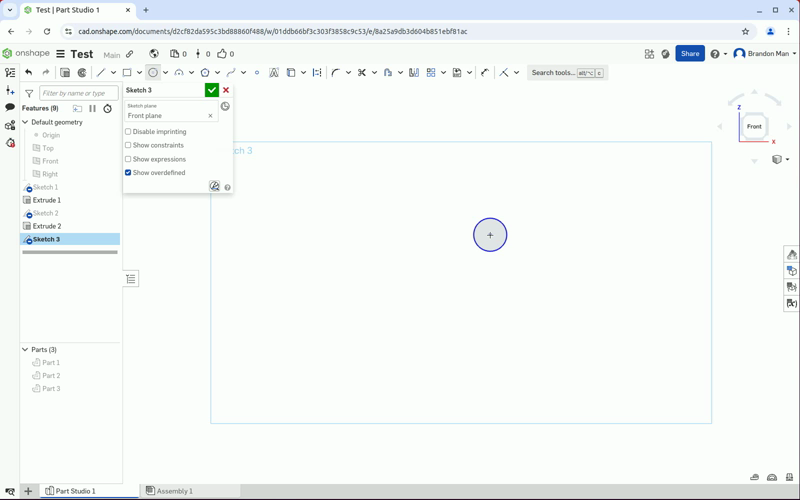
key_up(shift)
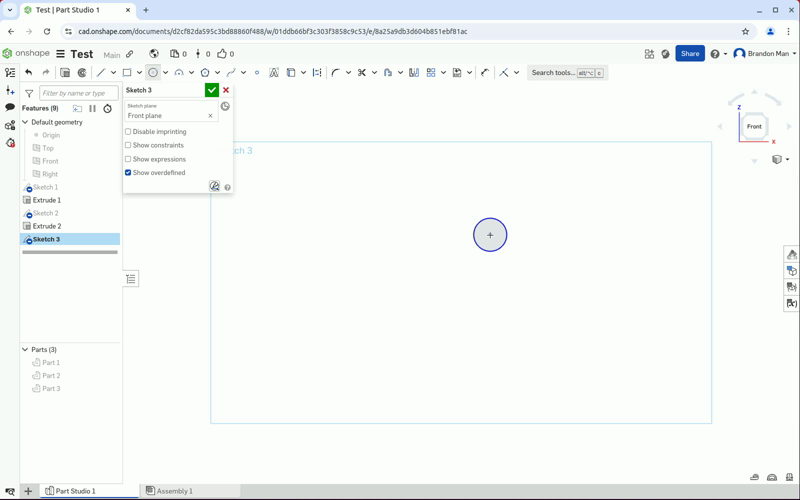
mouse_move(502, 234)
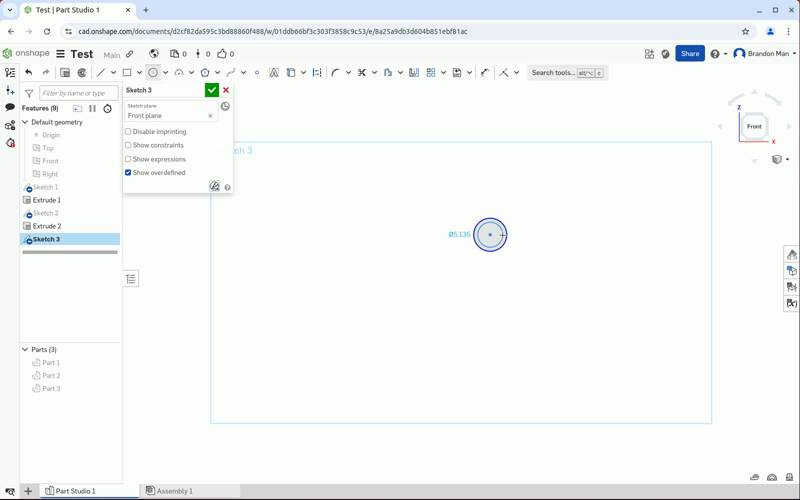
scroll(6)
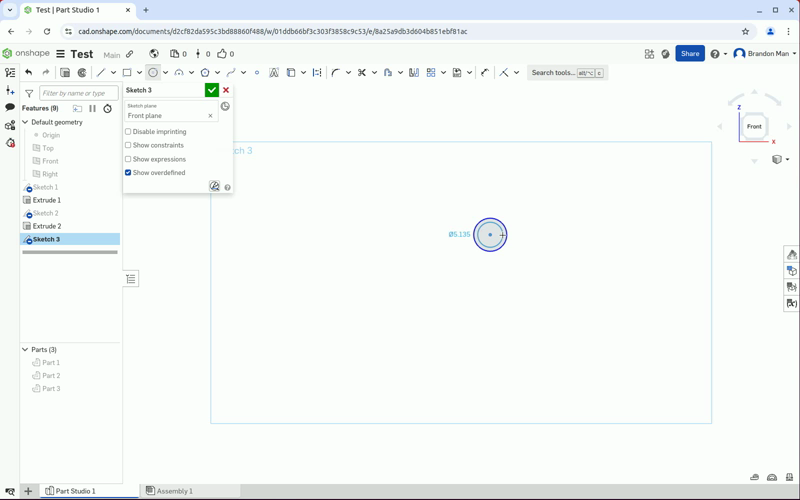
scroll(6)
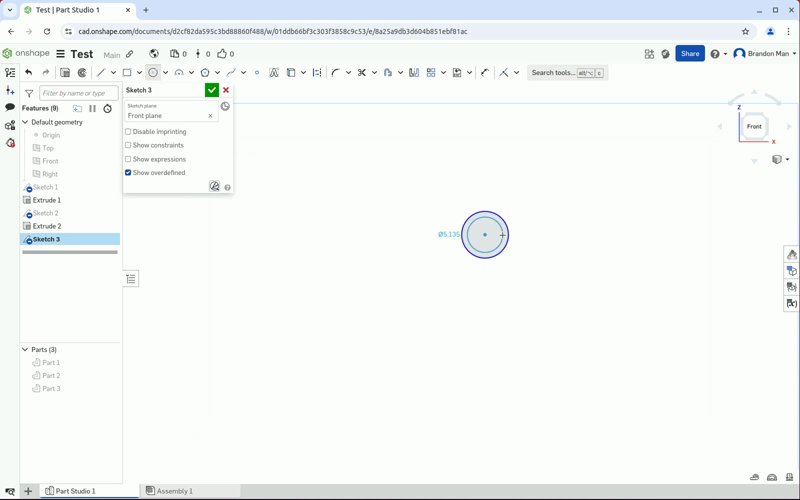
scroll(6)
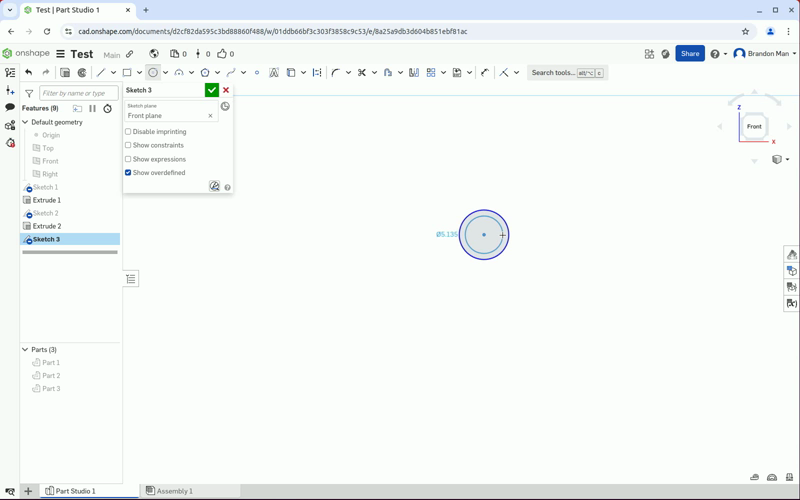
scroll(6)
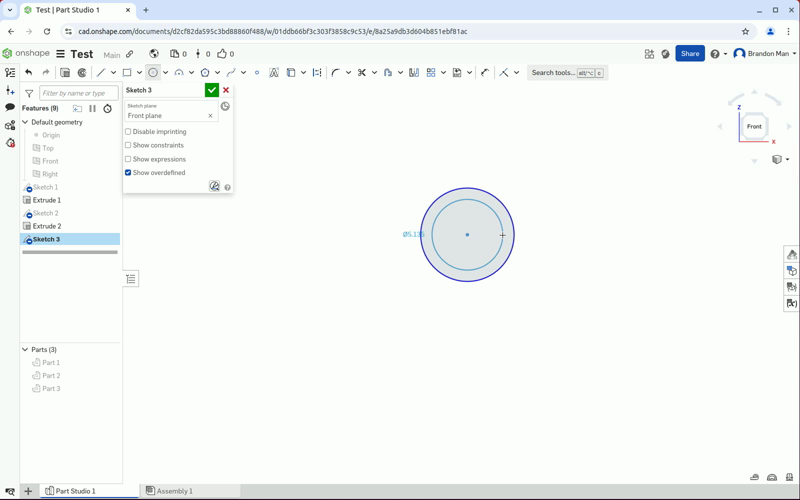
scroll(6)
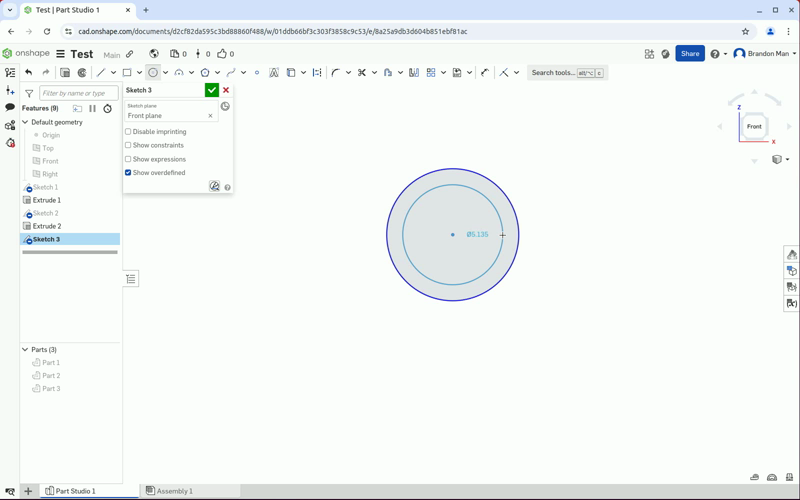
scroll(6)
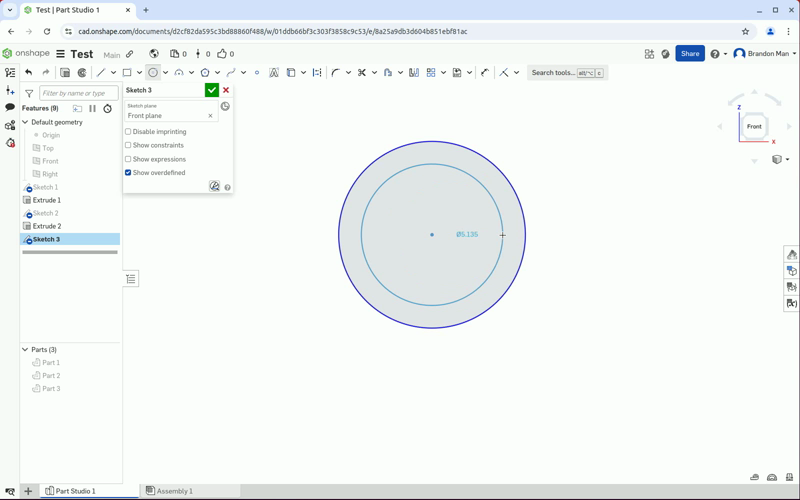
scroll(6)
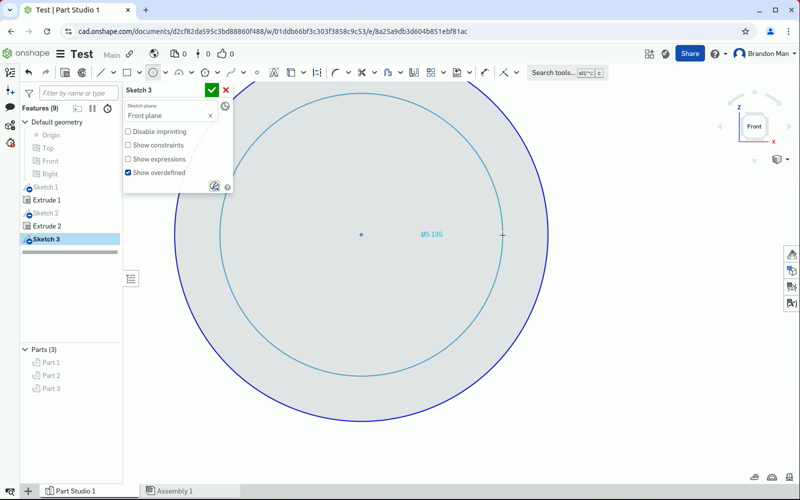
click(502, 234)
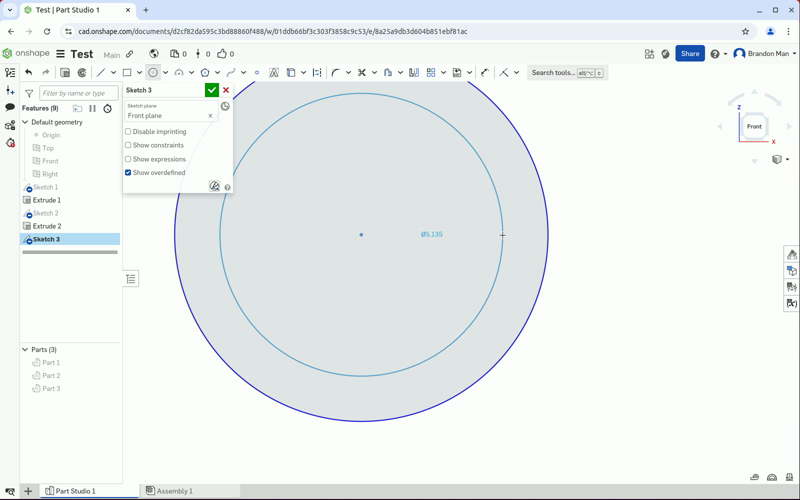
scroll(-6)
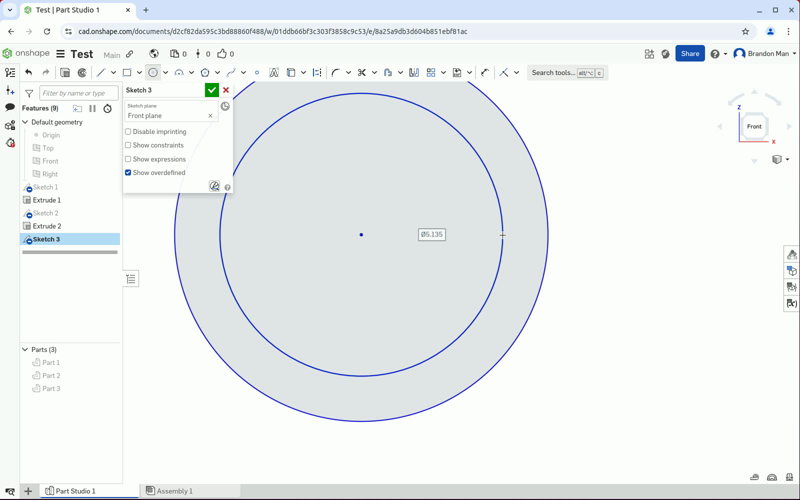
scroll(-6)
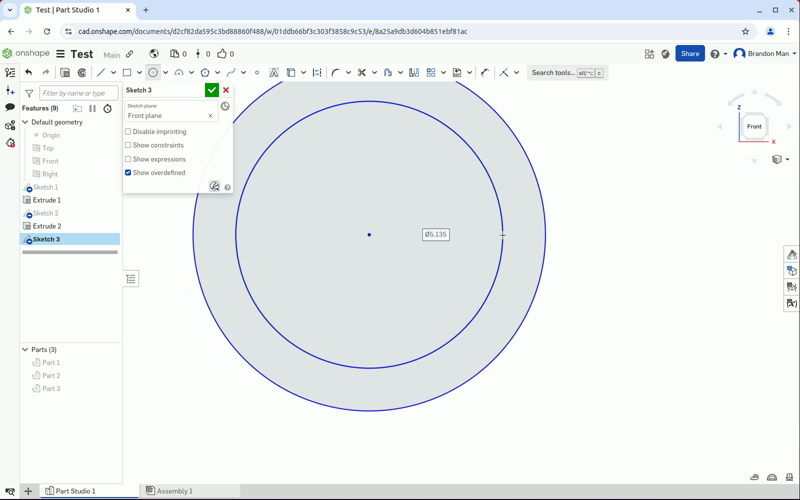
scroll(-6)
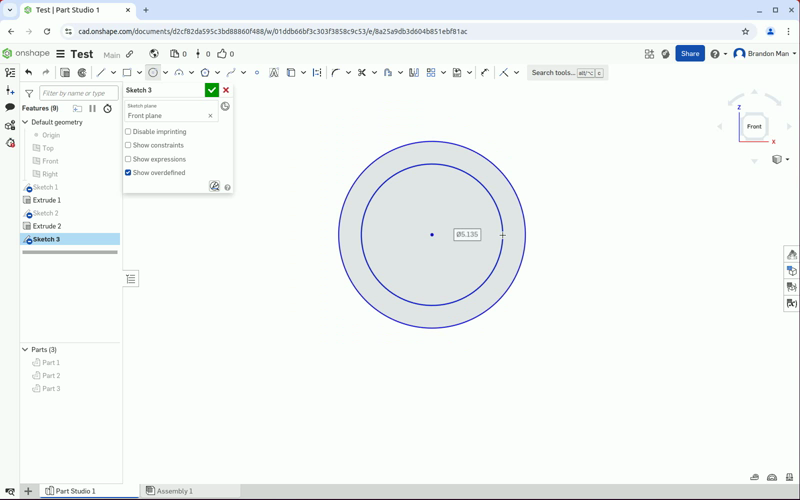
scroll(-6)
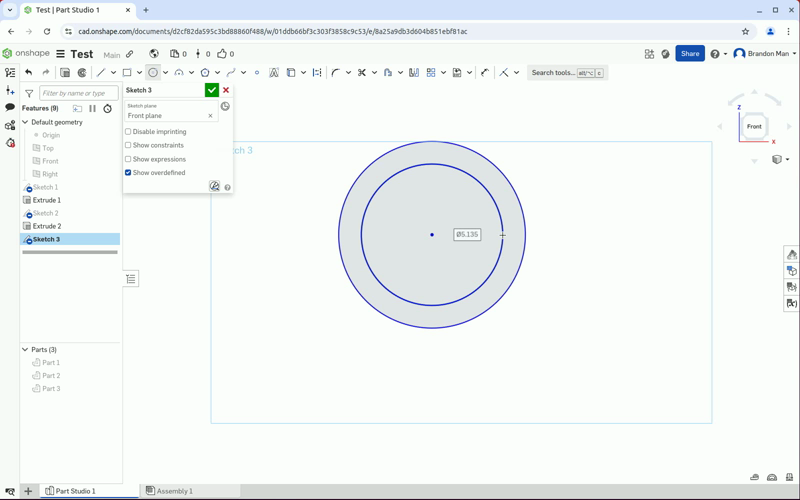
scroll(-6)
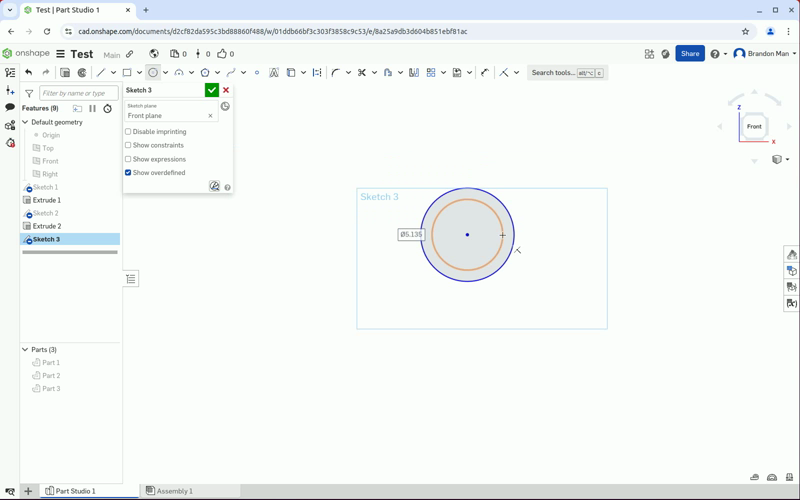
scroll(-6)
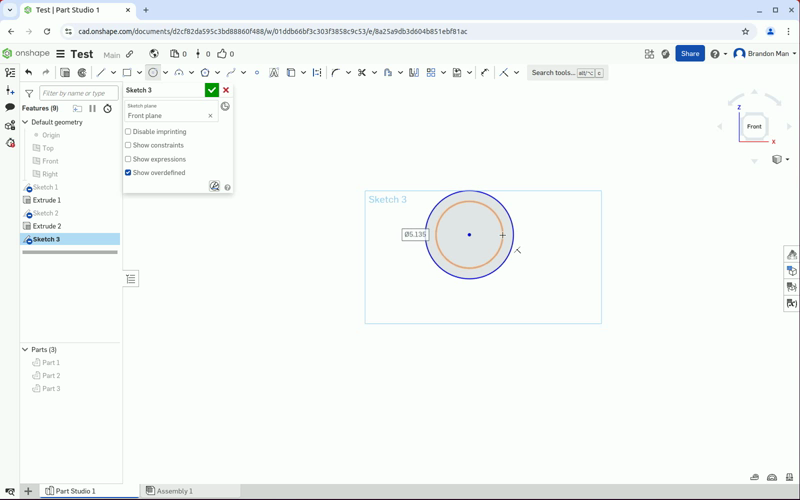
scroll(-6)
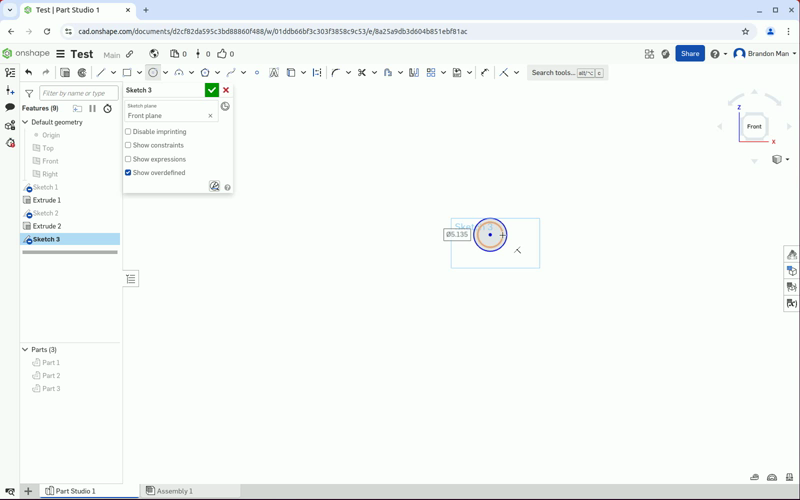
key(esc)
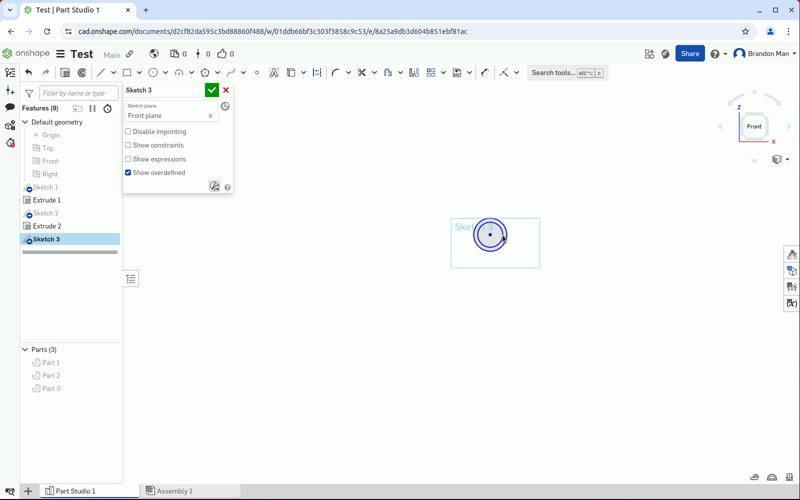
mouse_move(474, 236)
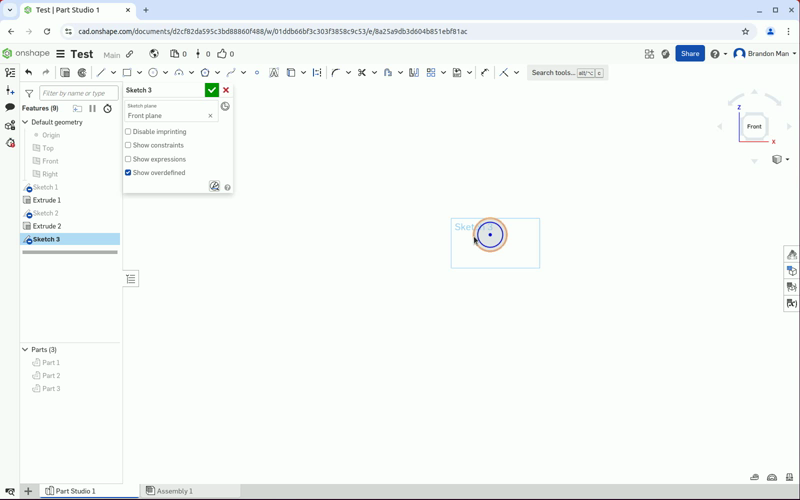
scroll(6)
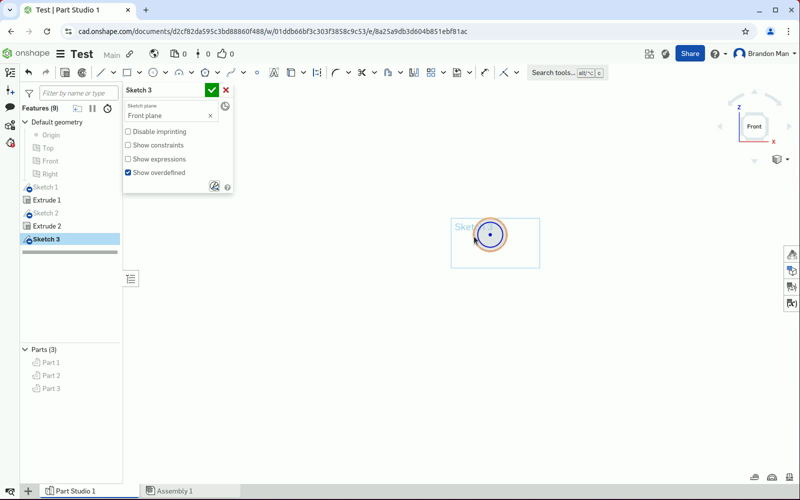
scroll(6)
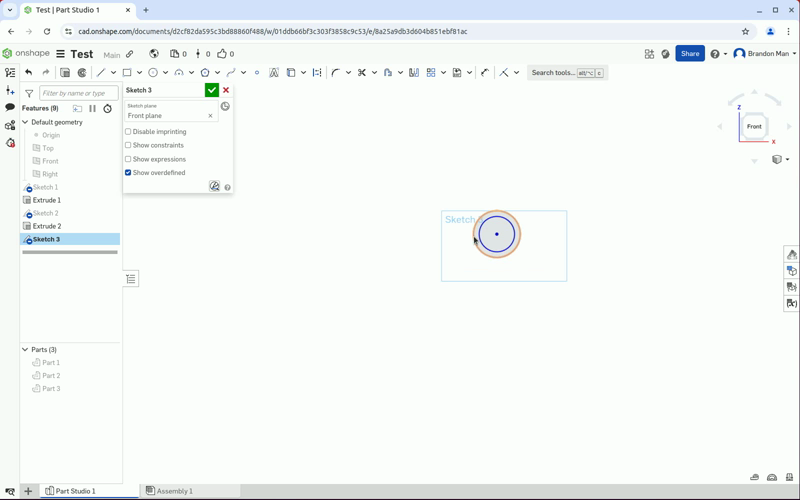
scroll(6)
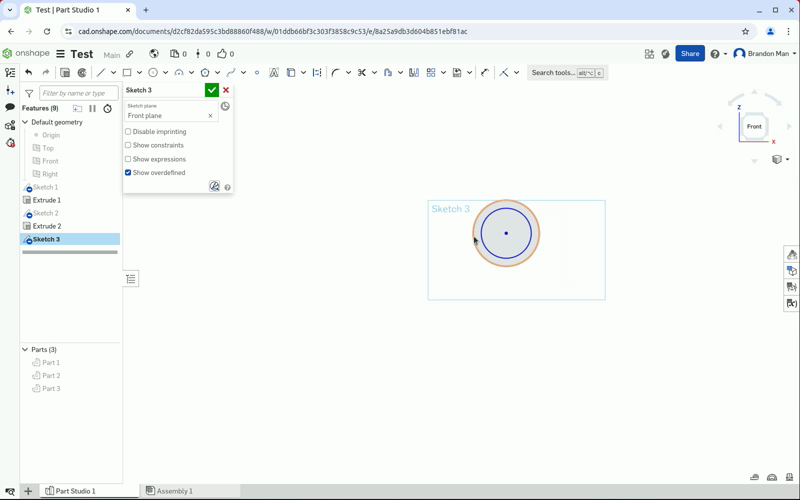
scroll(6)
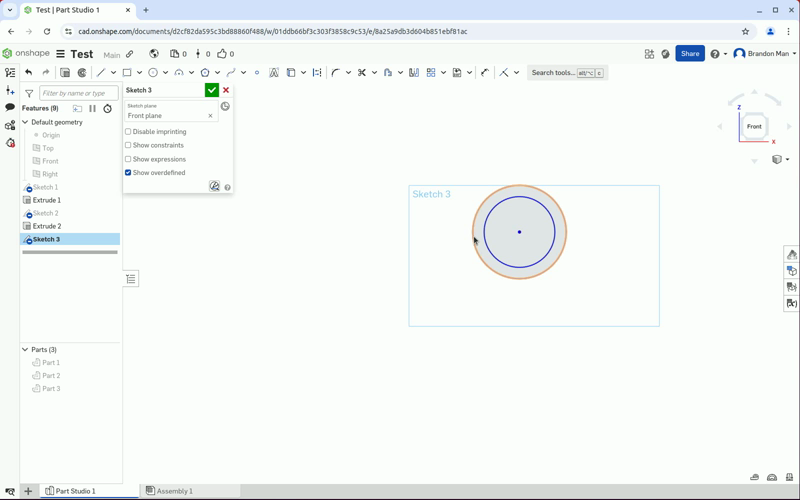
scroll(6)
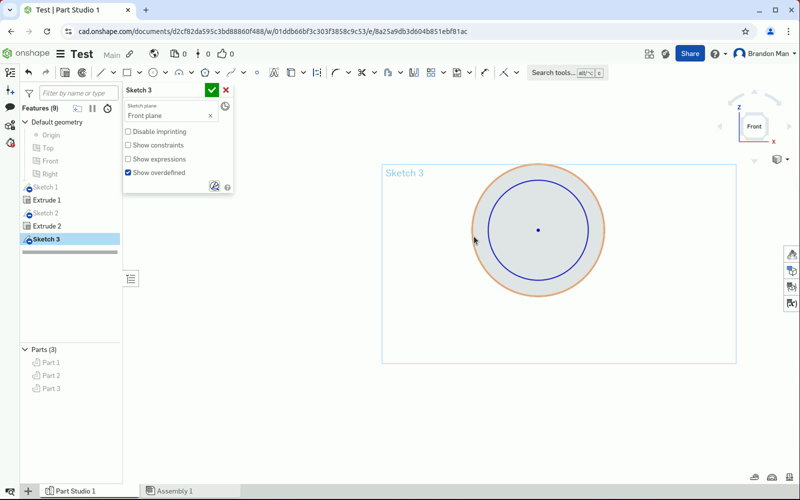
scroll(6)
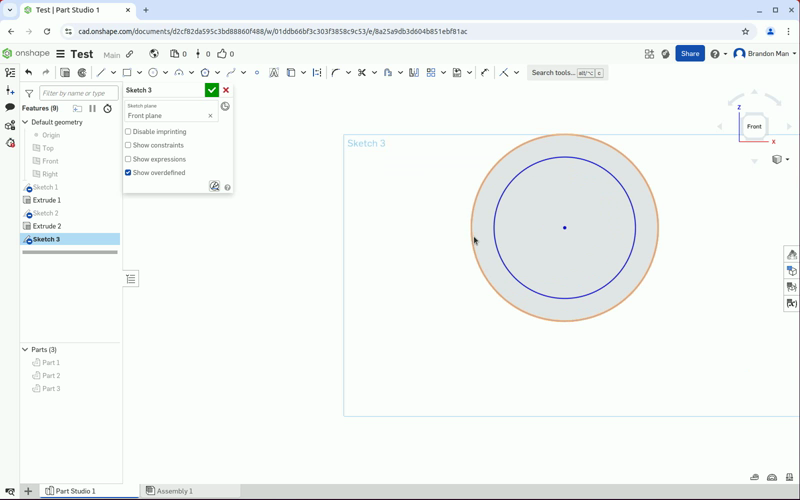
scroll(6)
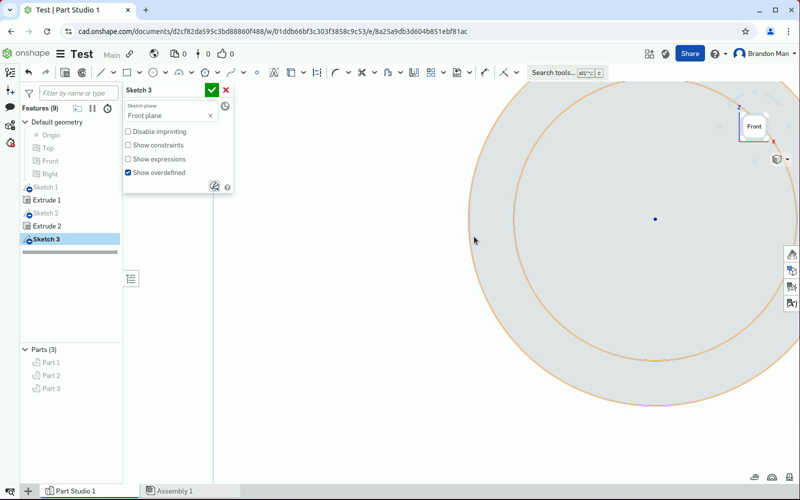
click(474, 236)
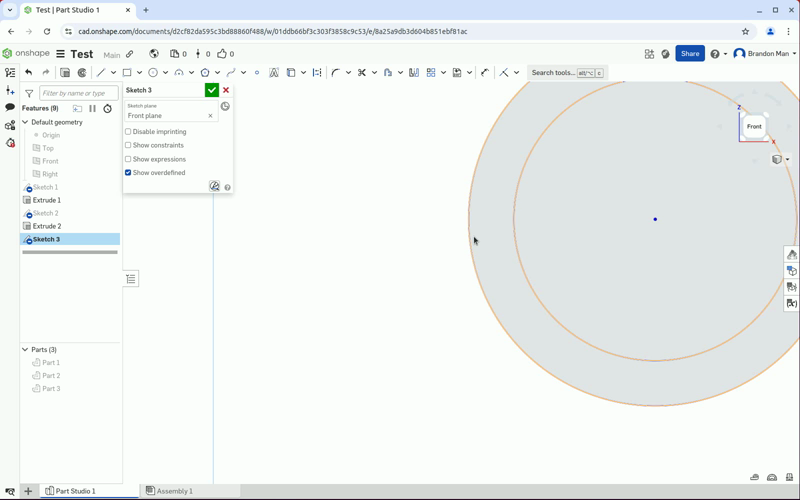
scroll(-6)
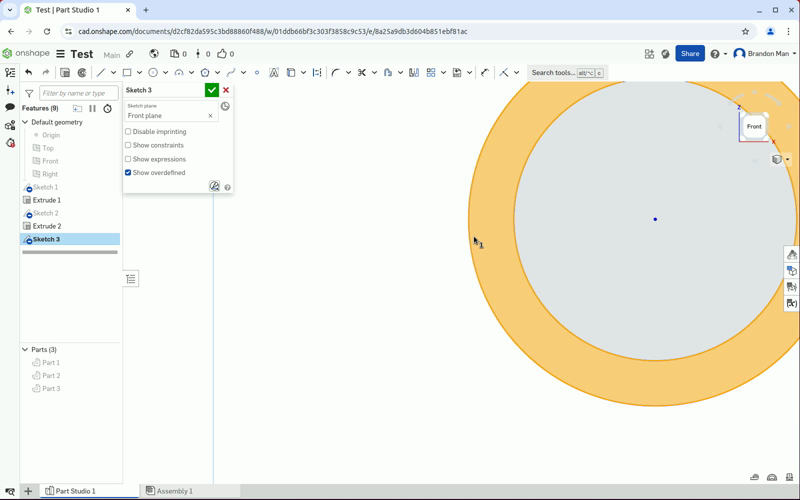
scroll(-6)
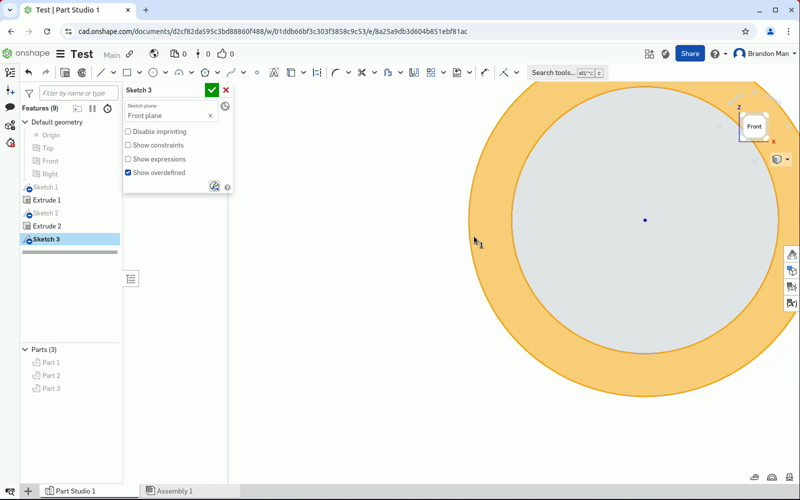
scroll(-6)
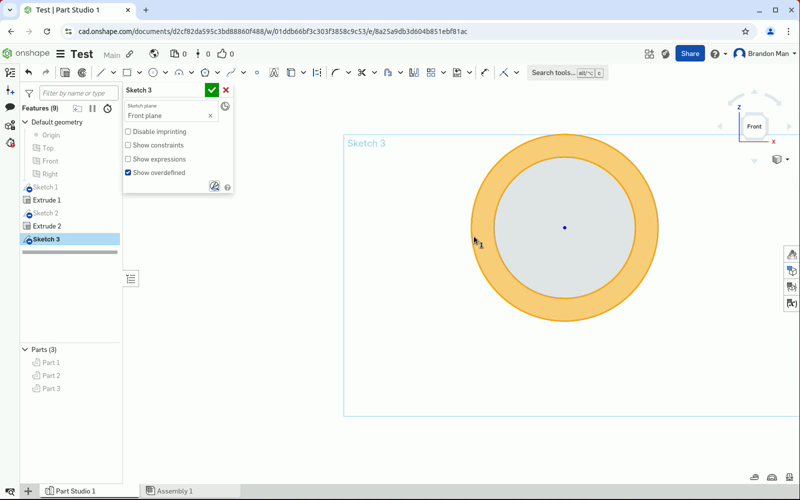
scroll(-6)
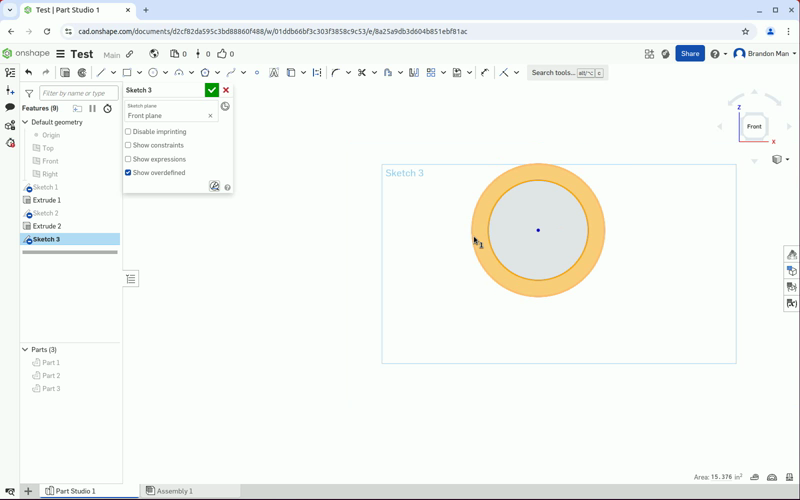
scroll(-6)
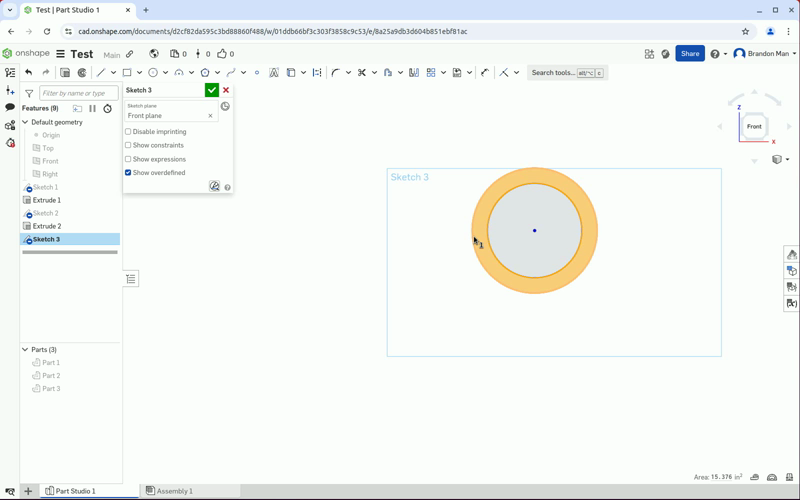
scroll(-6)
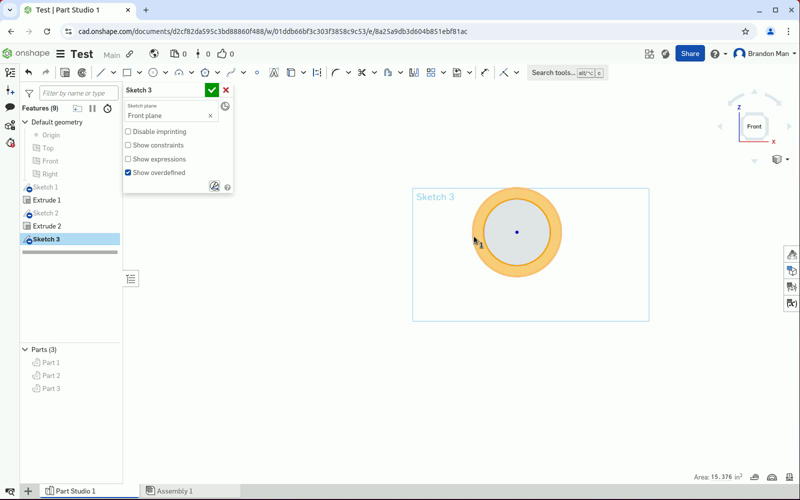
scroll(-6)
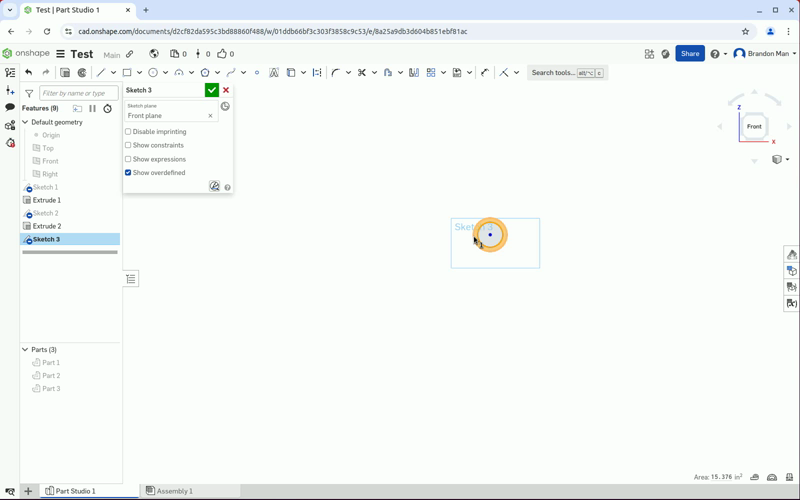
mouse_move(73, 352)
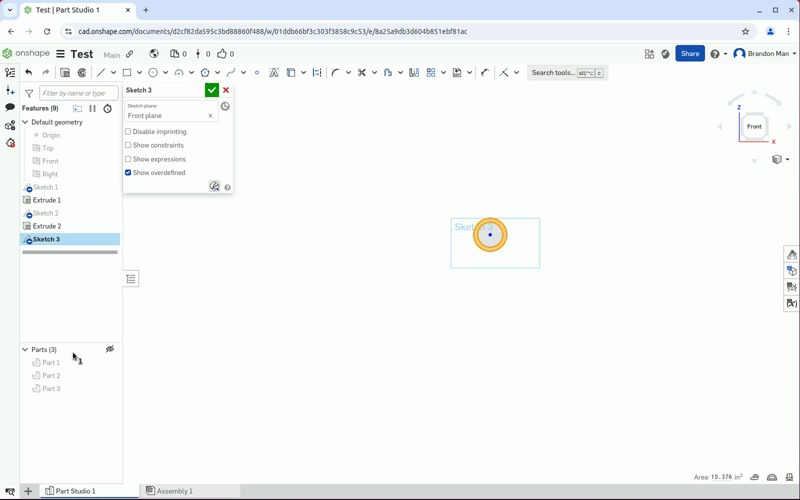
key(shift+y)
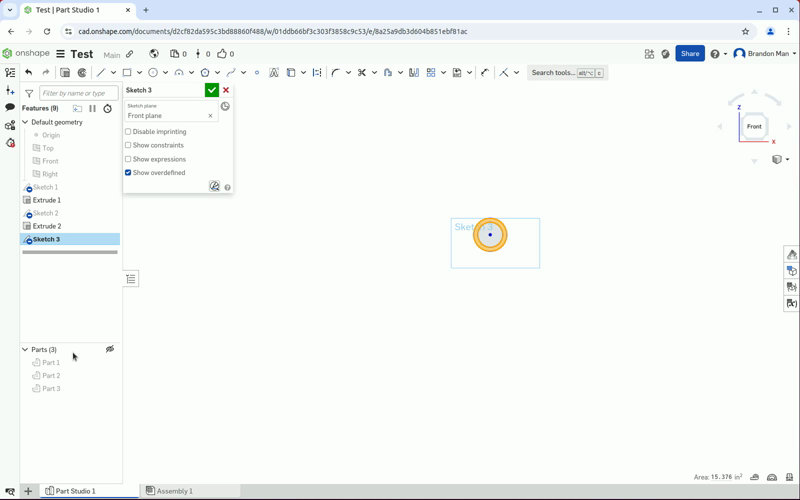
key(shift+e)
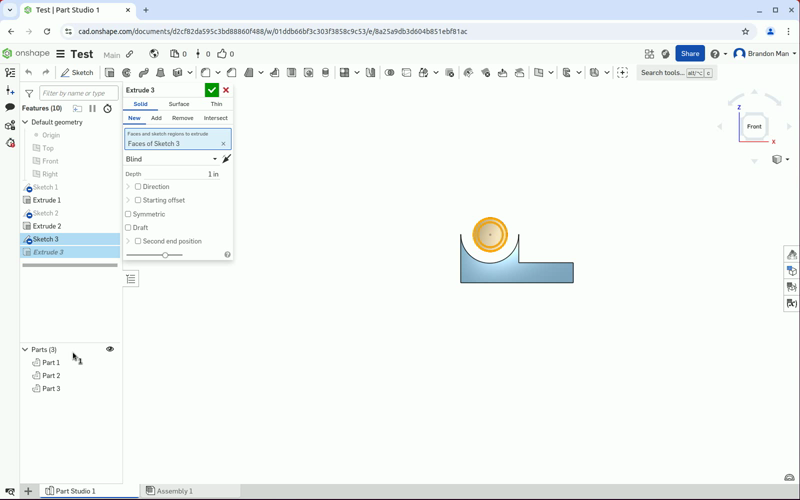
mouse_move(143, 106)
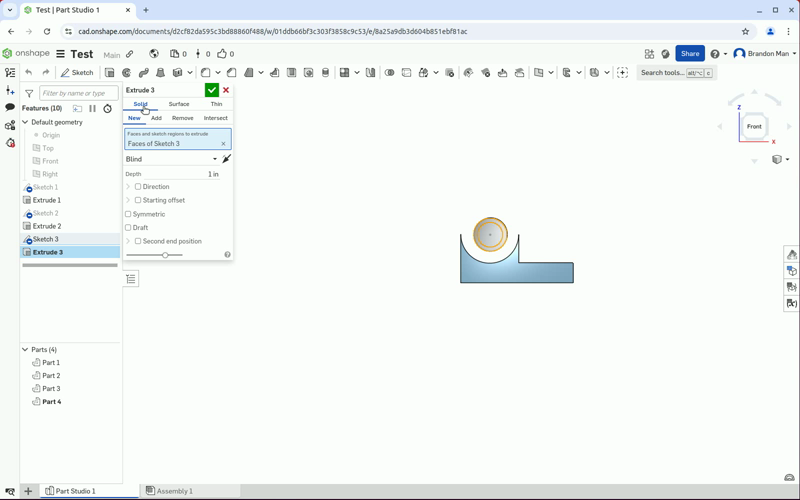
click(143, 106)
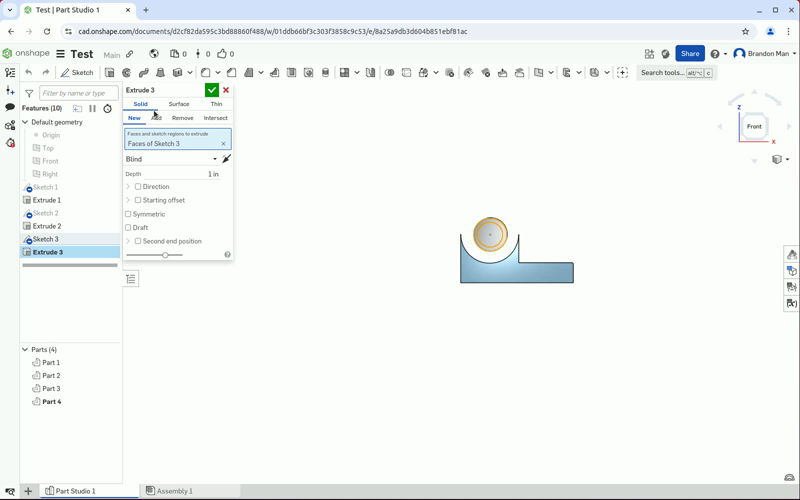
mouse_move(186, 120)
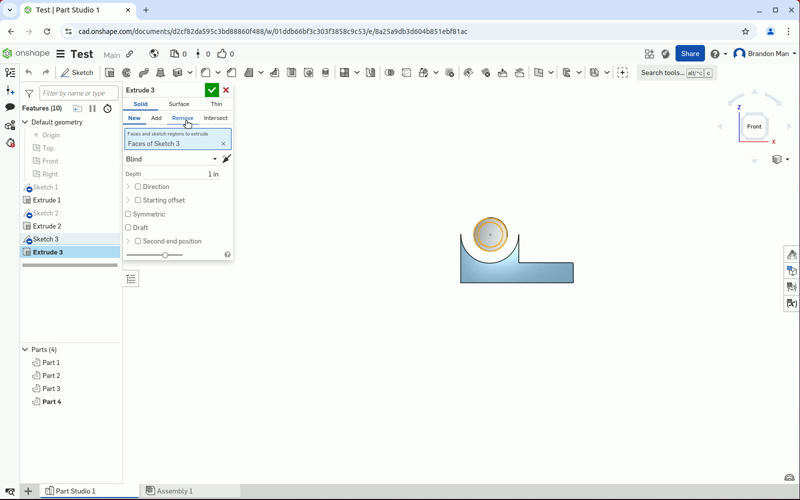
click(186, 120)
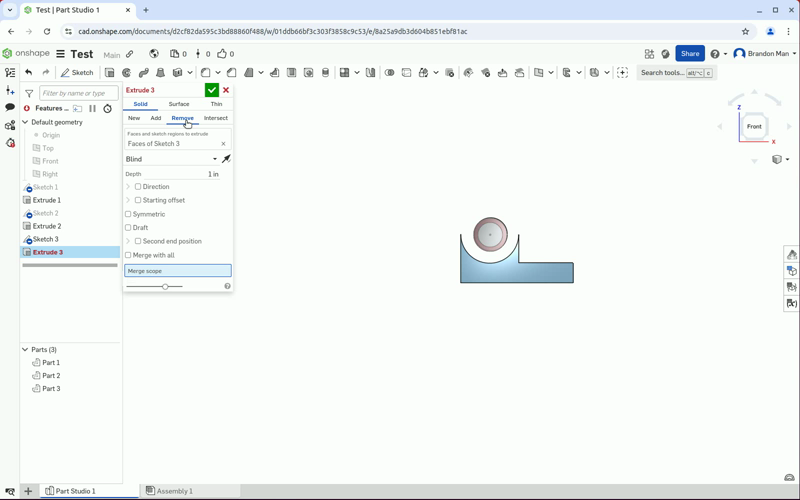
key(tab, 4)
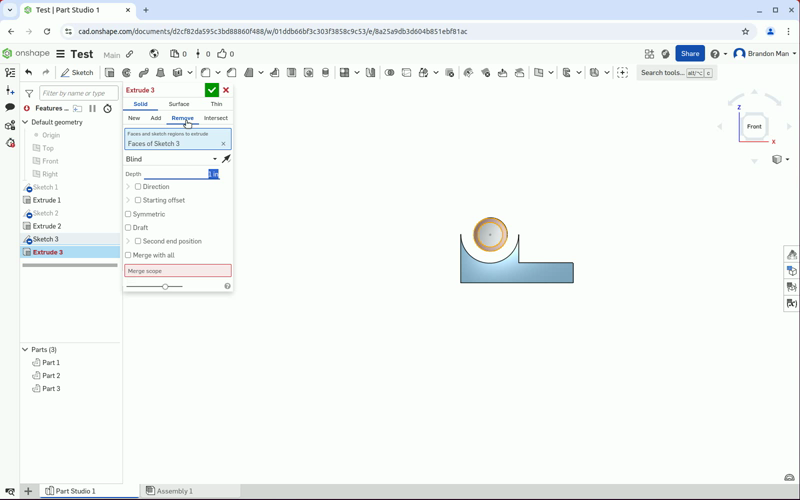
text(1.685)
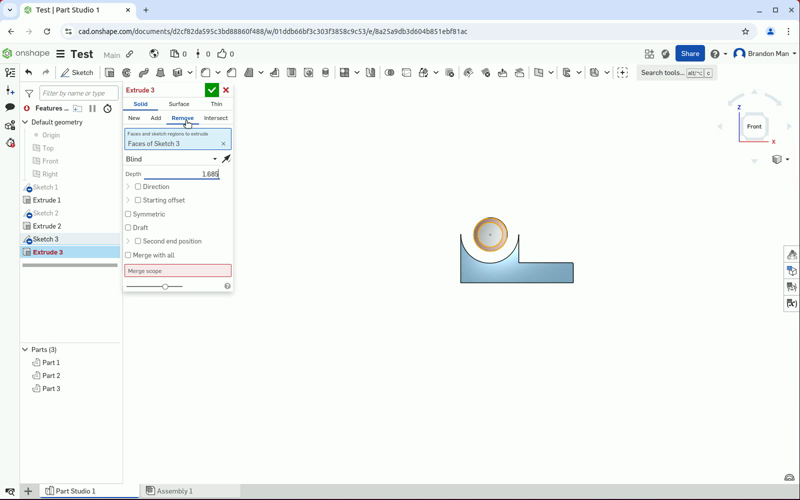
key(tab, 6)
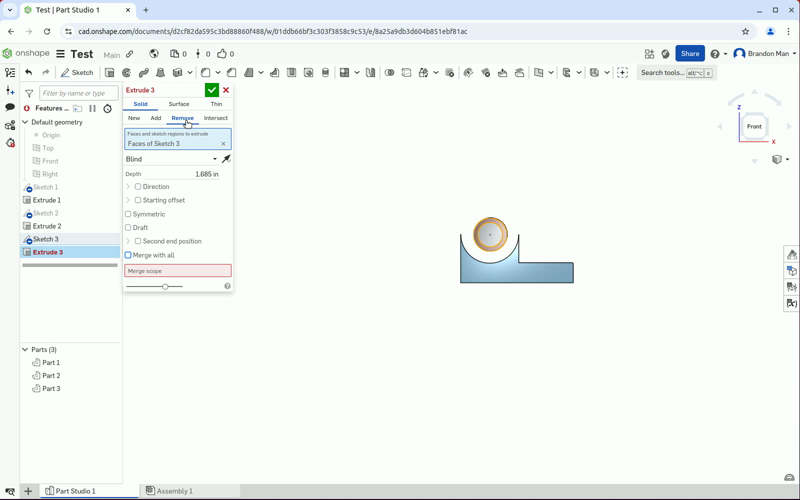
key(space)
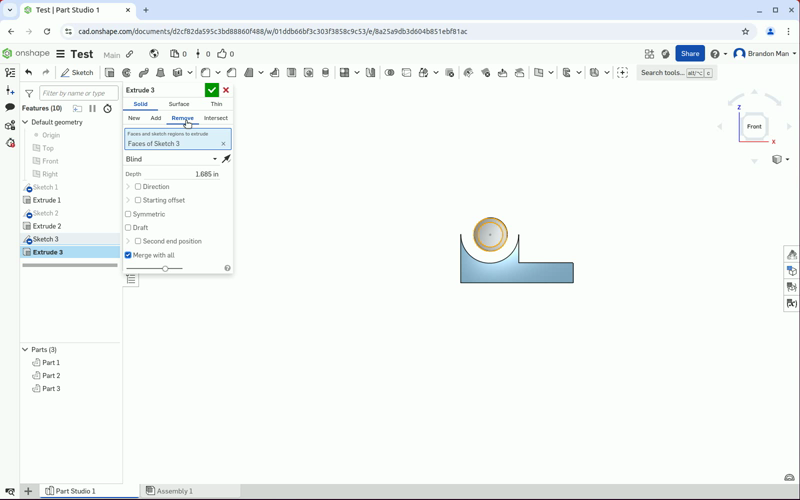
key(enter)
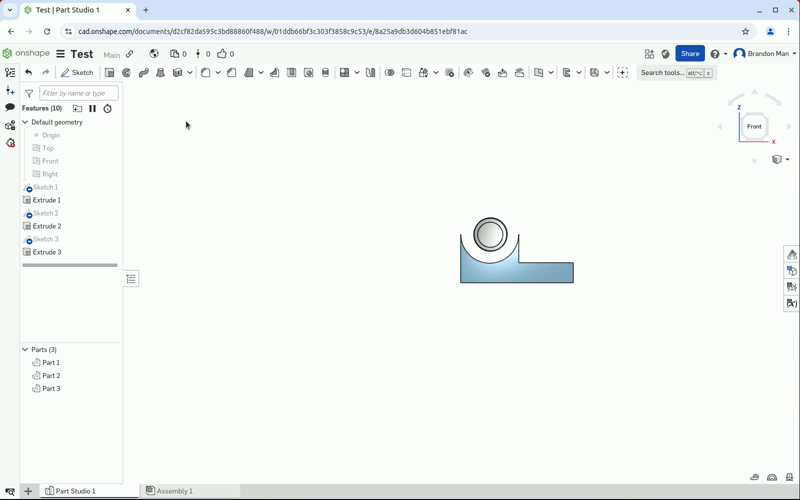
key(shift+h)
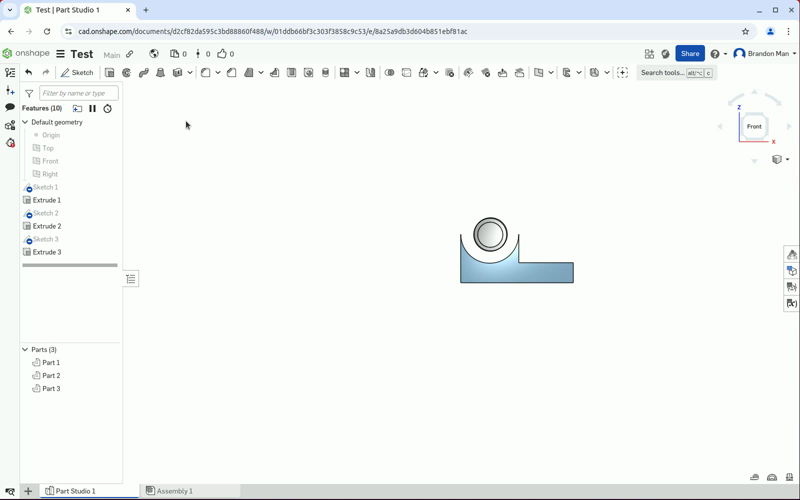
key(shift+h)
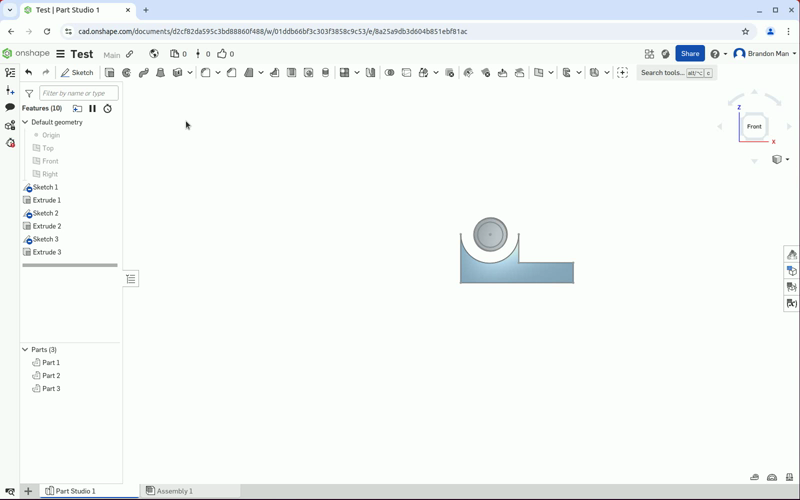
key(shift+7)
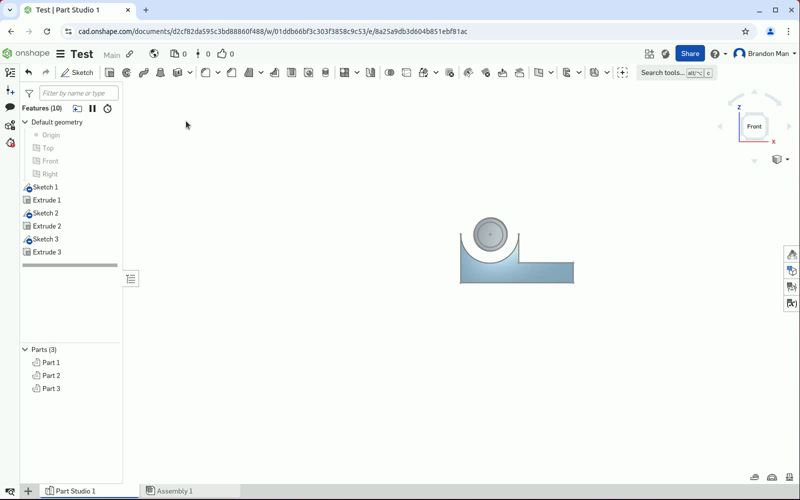
key(left, 2)
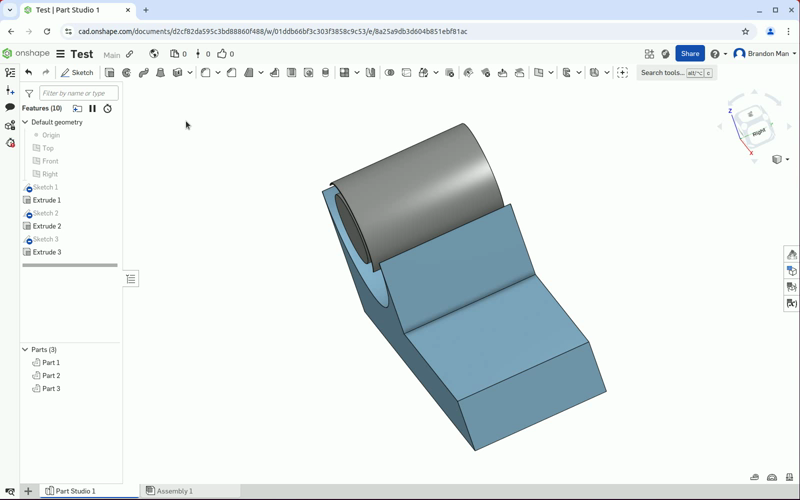
key(down, 2)
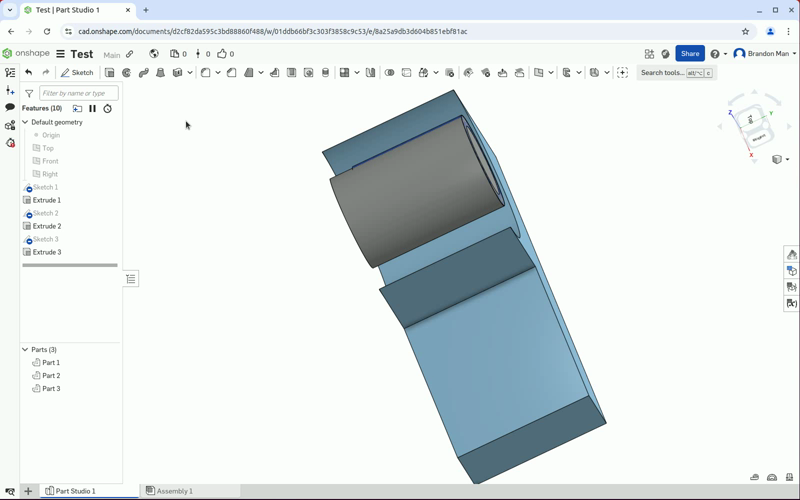
key(up, 2)
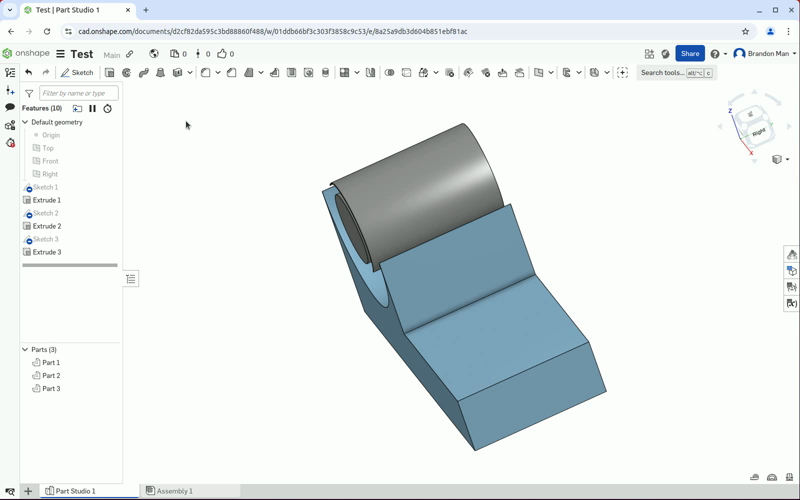
key(right, 2)
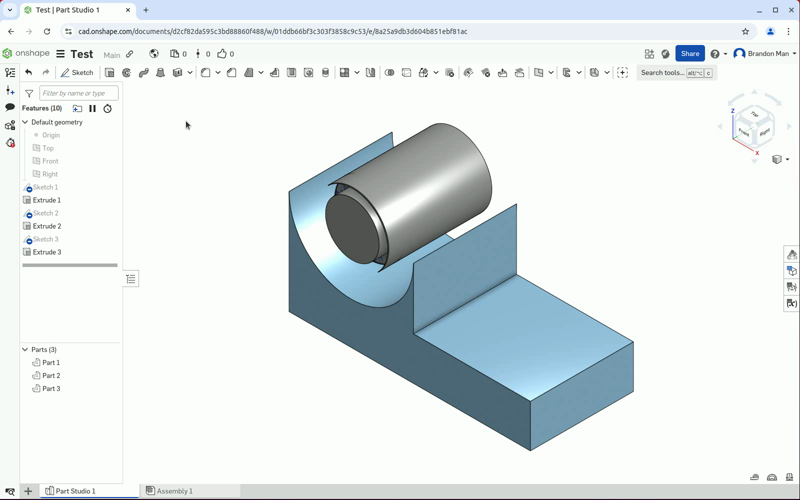
mouse_move(73, 189)
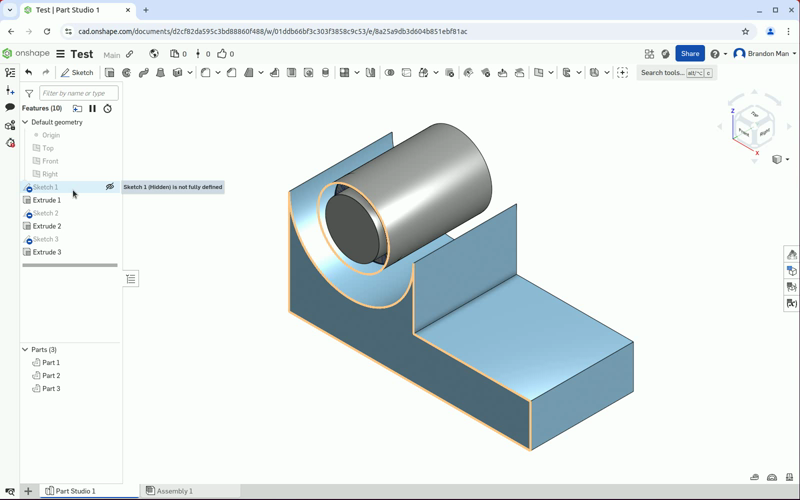
click(73, 189)